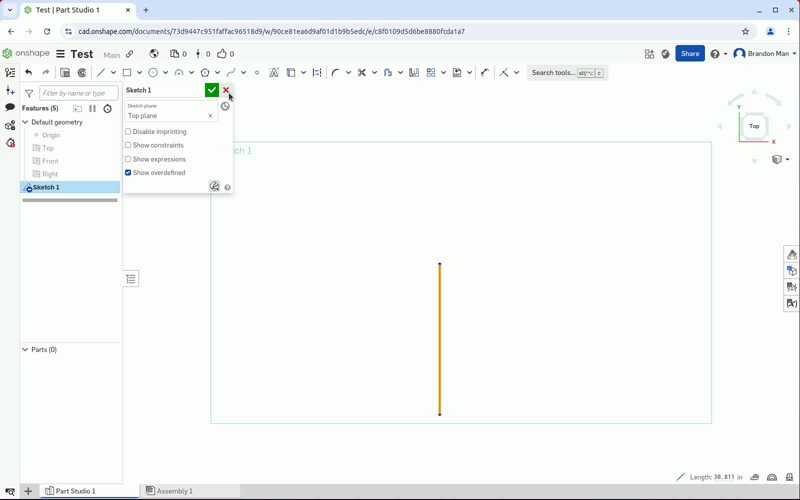
key(shift+h)
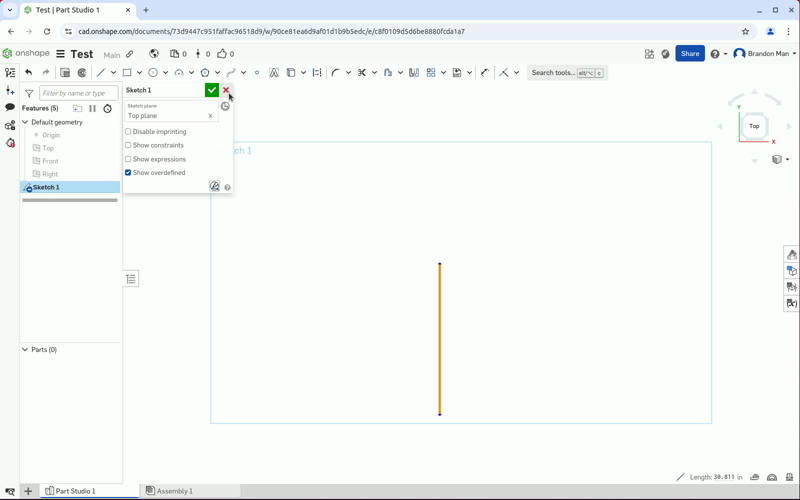
key(shift+s)
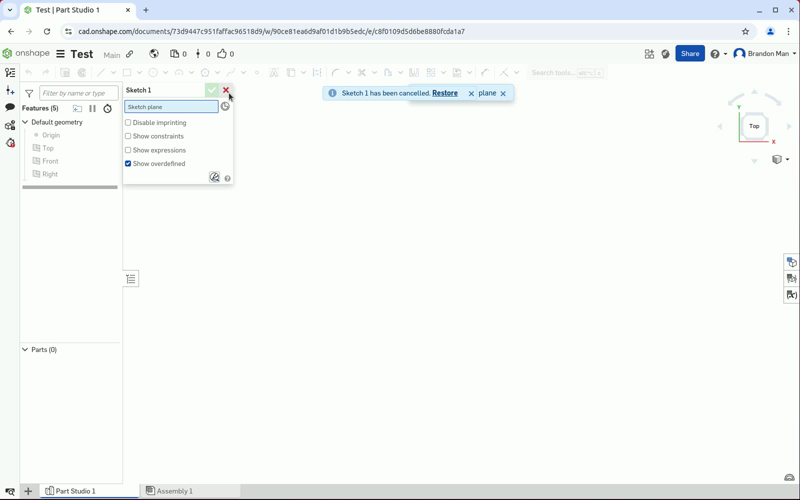
mouse_move(73, 150)
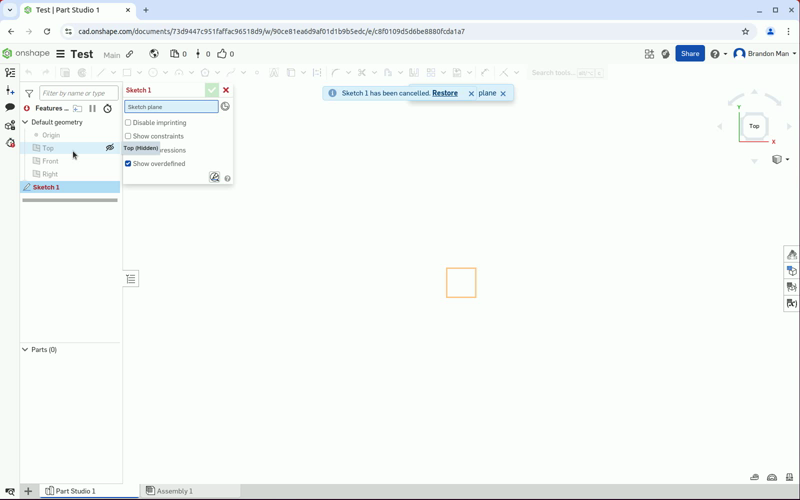
click(73, 150)
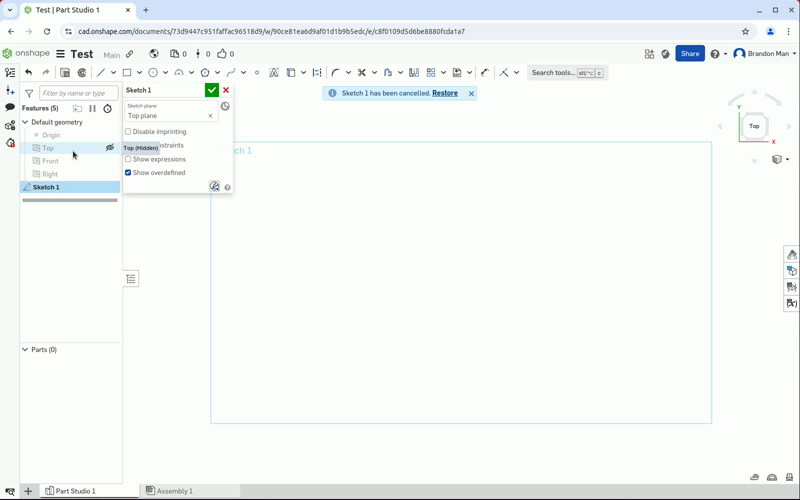
mouse_move(73, 352)
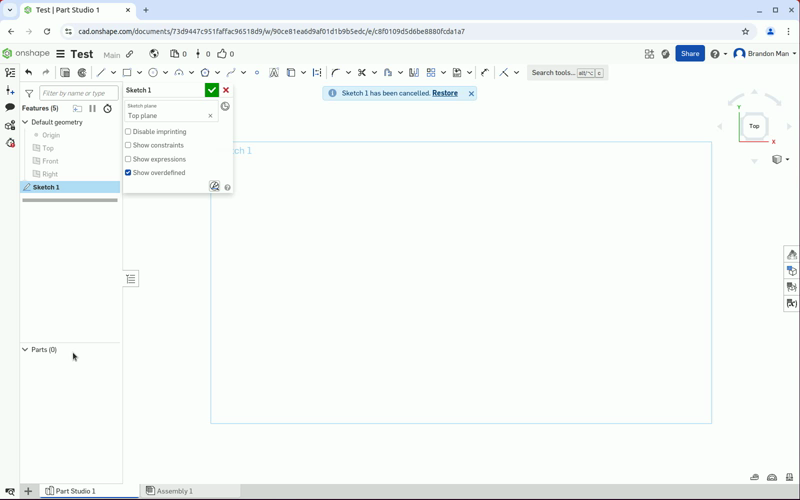
key(y)
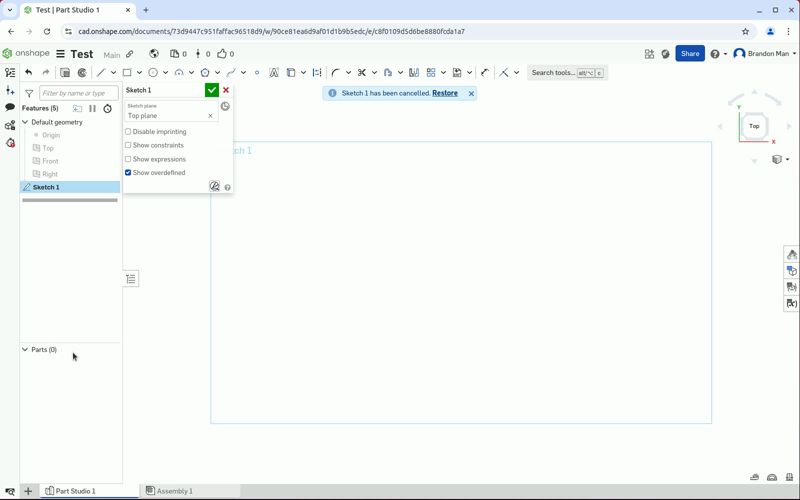
key(l)
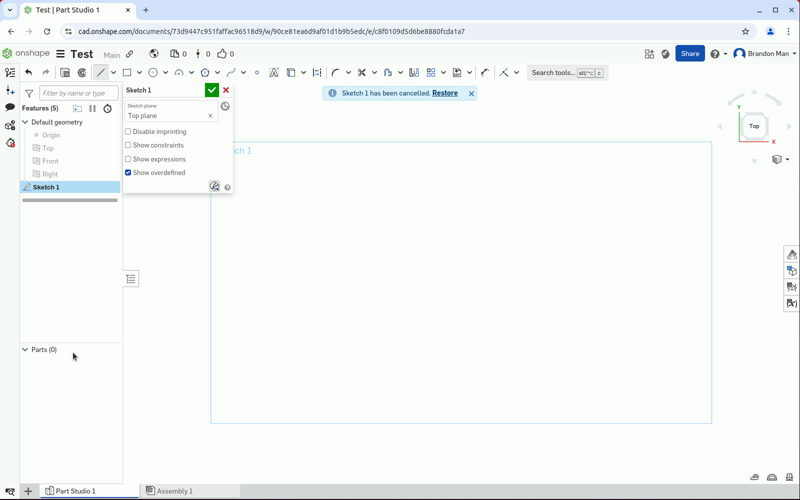
key_down(shift)
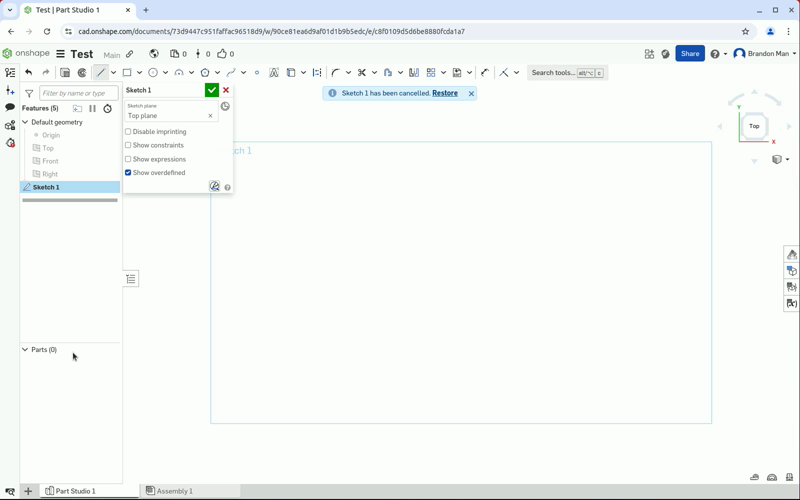
mouse_move(426, 325)
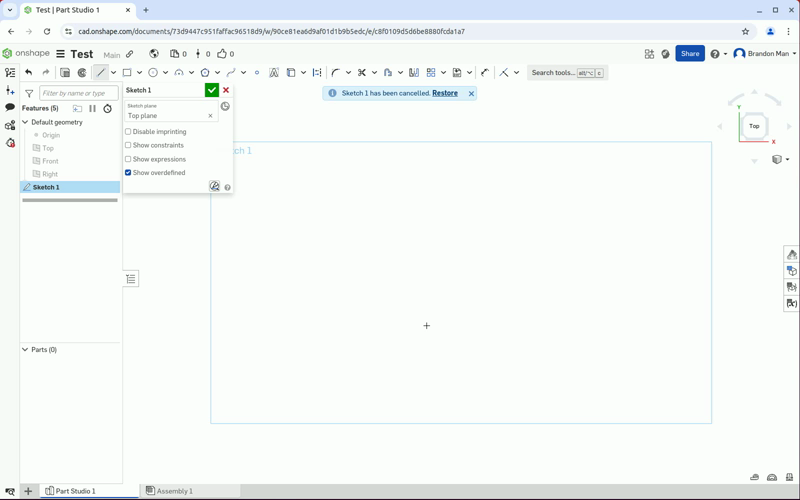
click(426, 325)
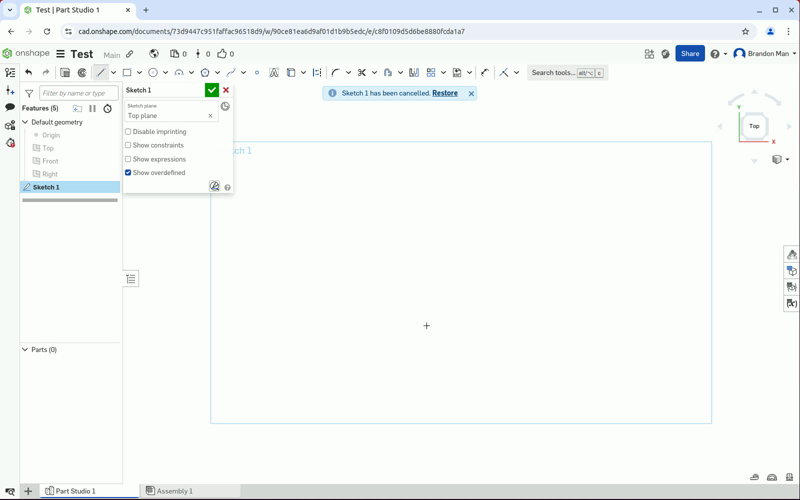
key_up(shift)
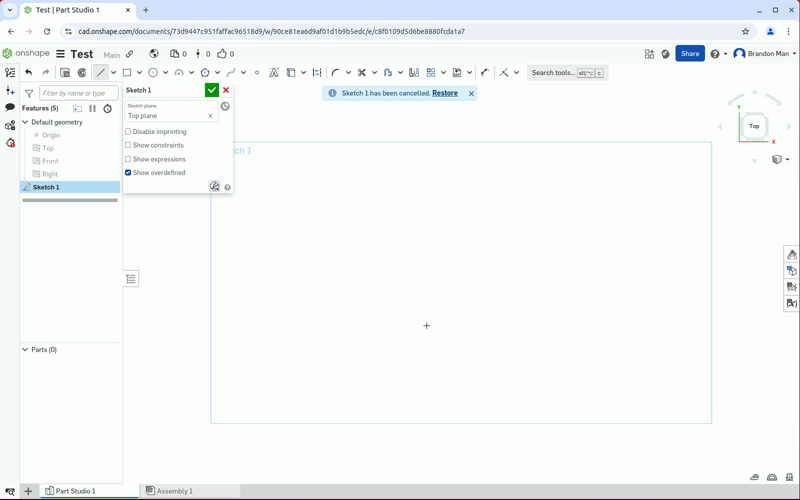
key_down(shift)
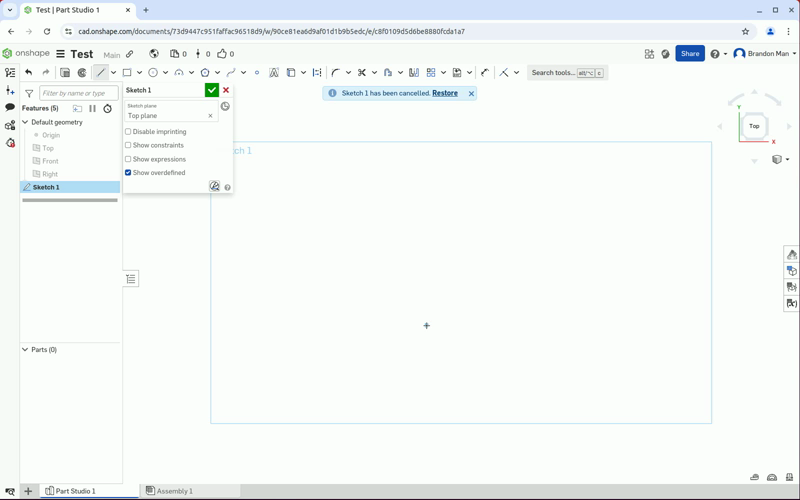
mouse_move(494, 325)
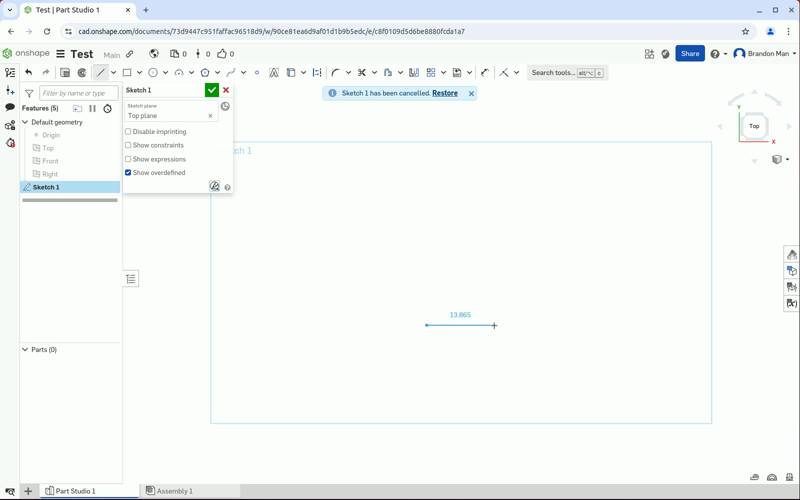
click(494, 325)
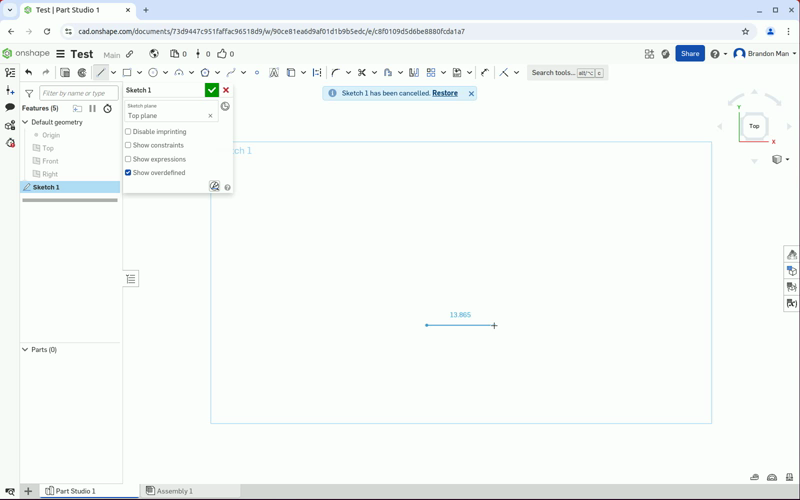
key_up(shift)
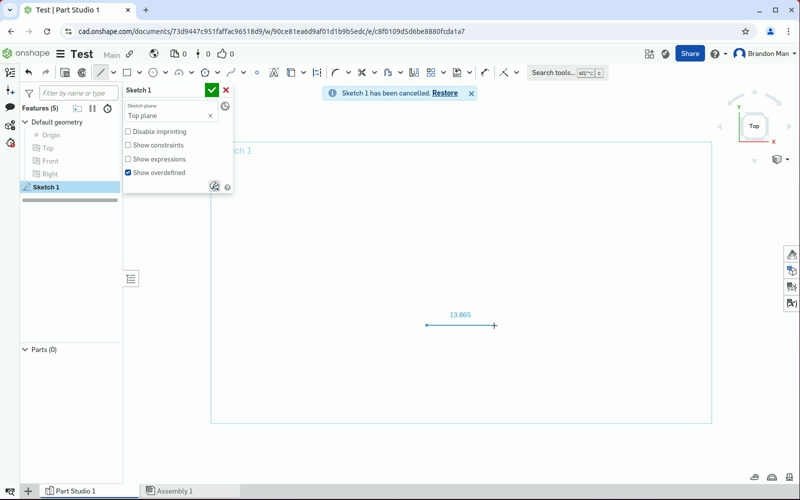
key_down(shift)
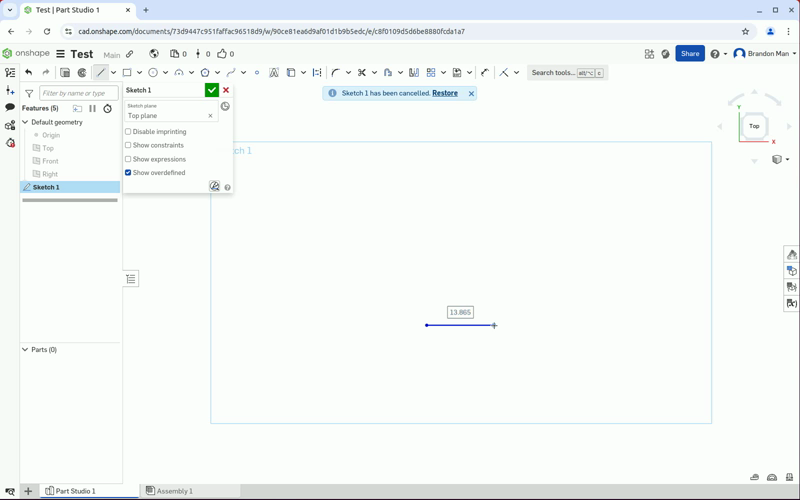
mouse_move(494, 240)
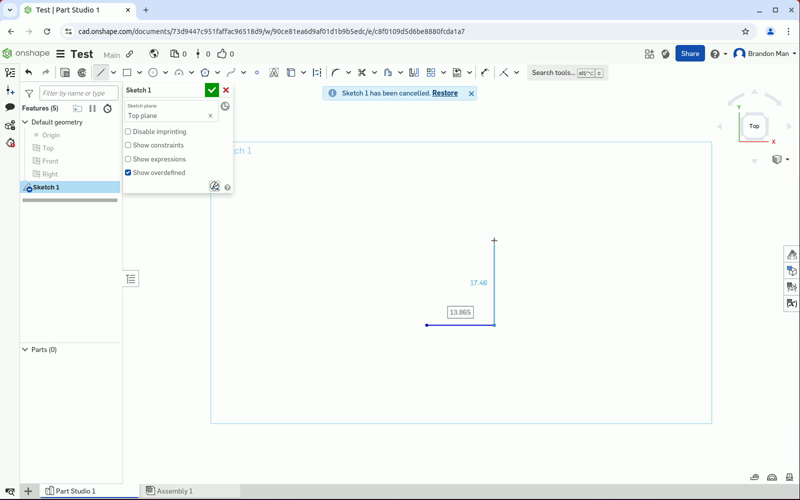
click(494, 240)
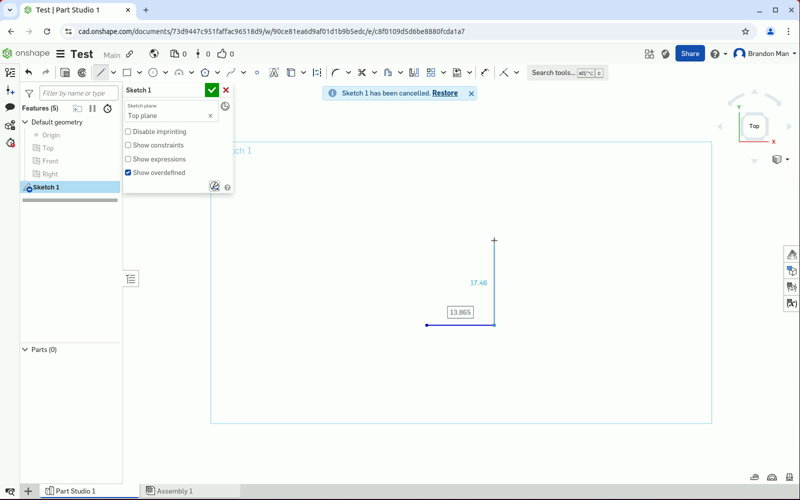
key_up(shift)
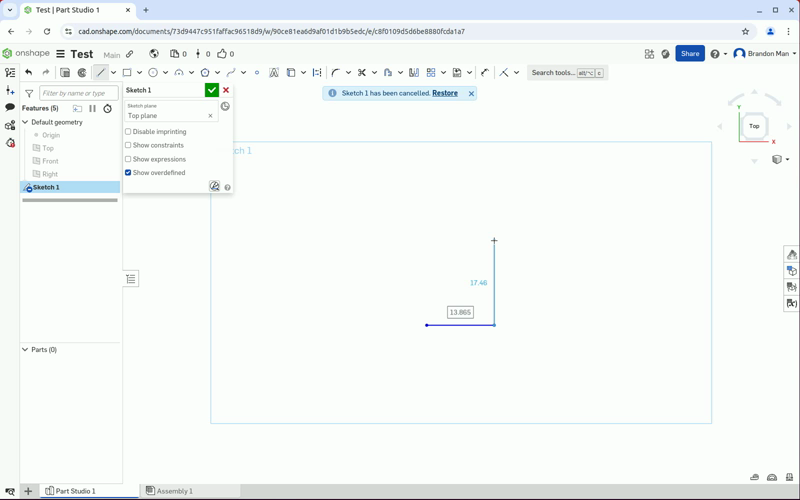
key_down(shift)
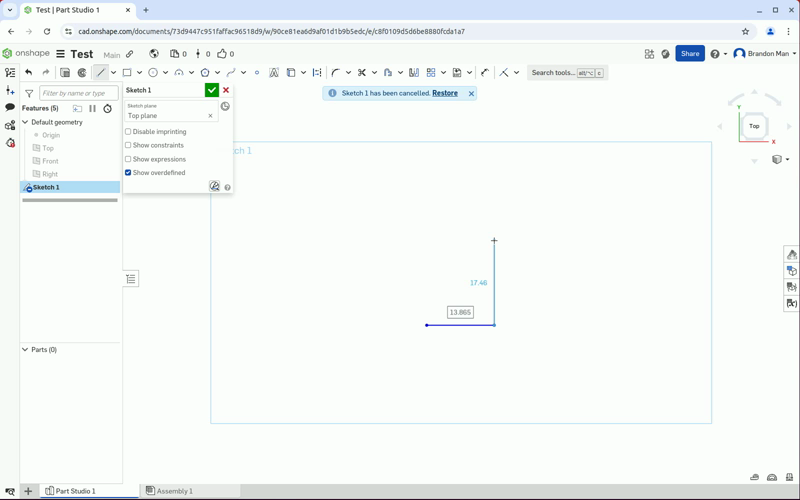
mouse_move(426, 240)
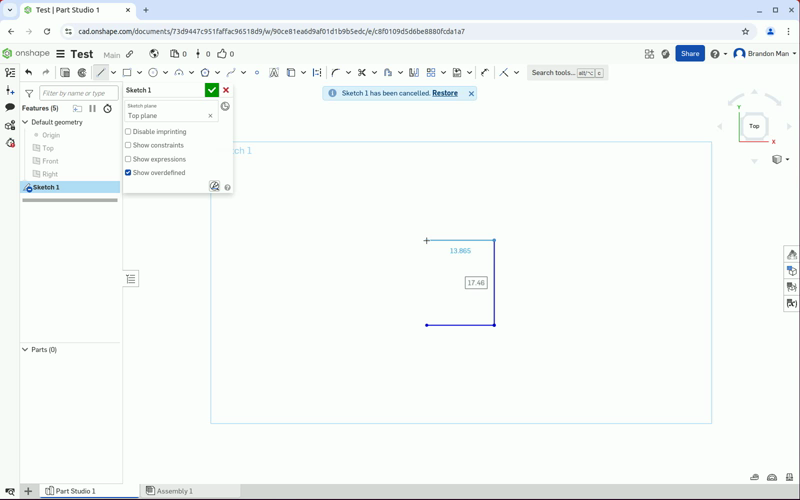
click(426, 240)
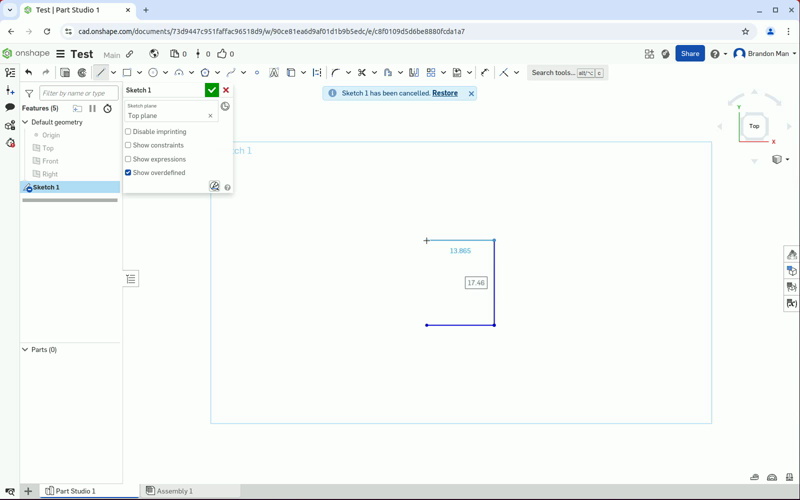
key_up(shift)
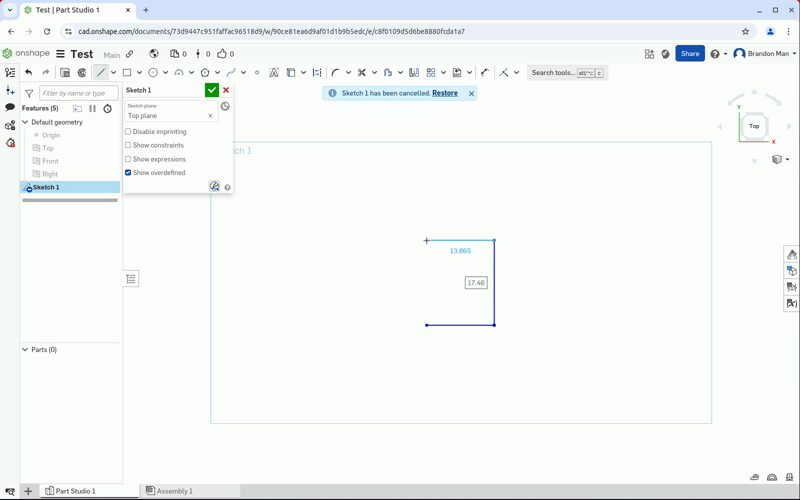
key_down(shift)
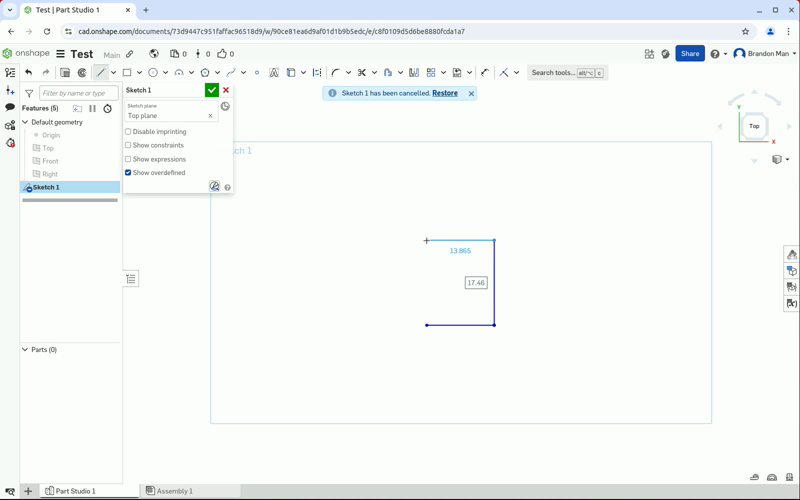
mouse_move(426, 325)
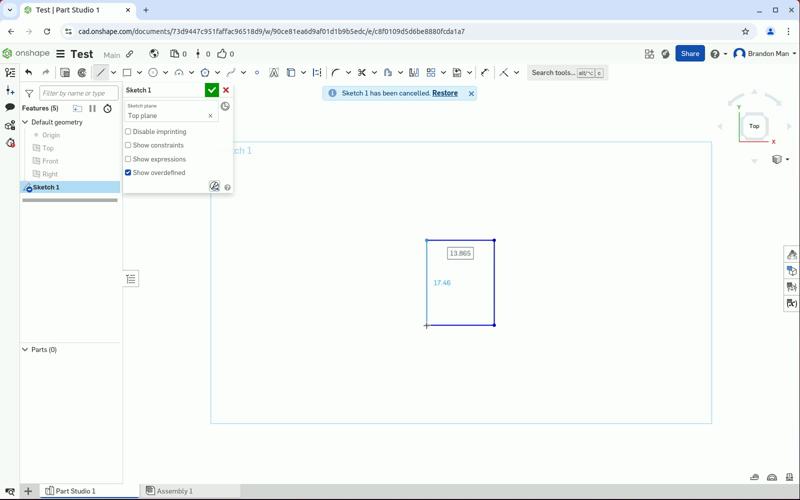
key_up(shift)
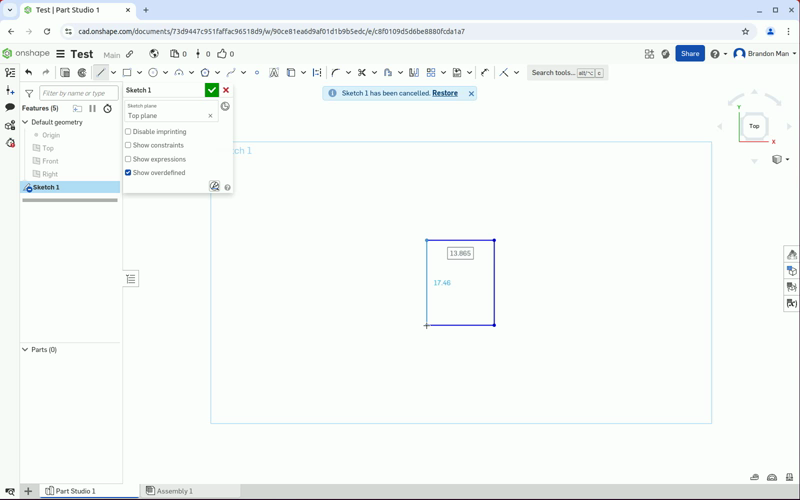
click(426, 325)
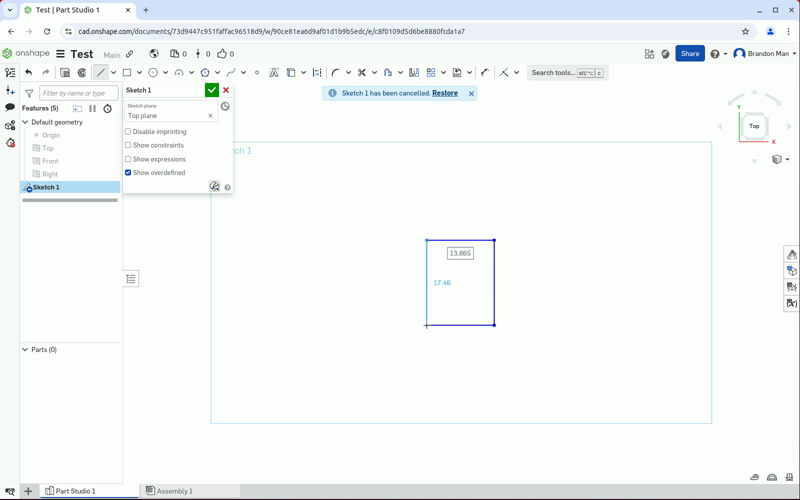
key(esc)
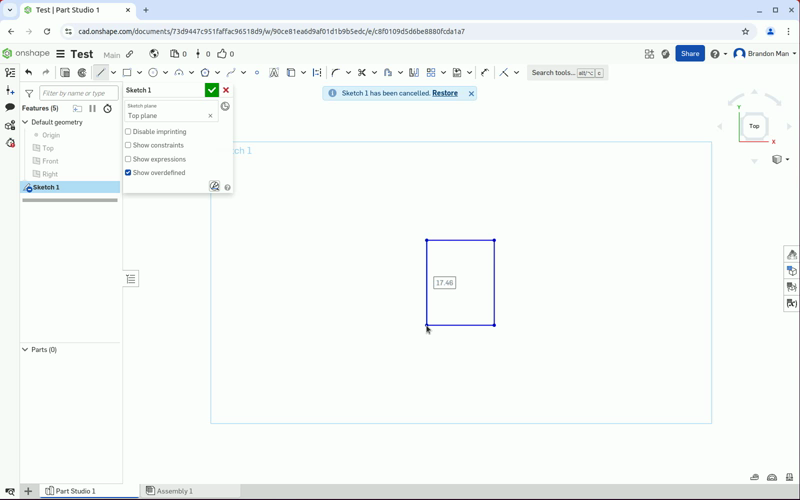
key(c)
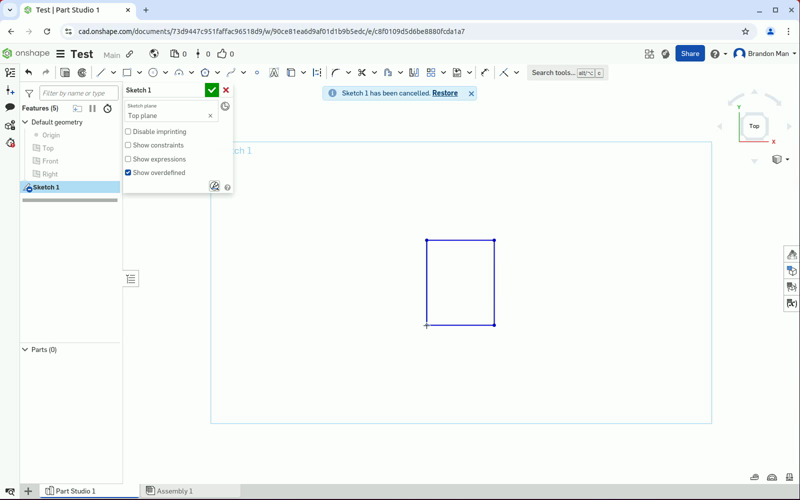
key_down(shift)
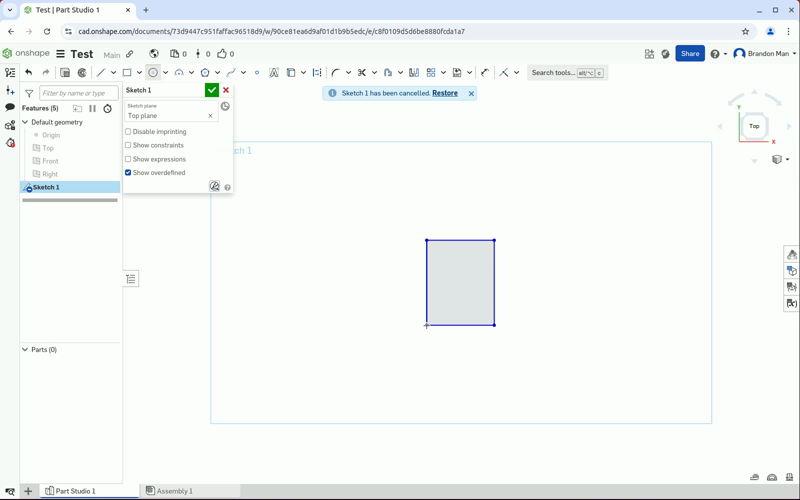
mouse_move(460, 282)
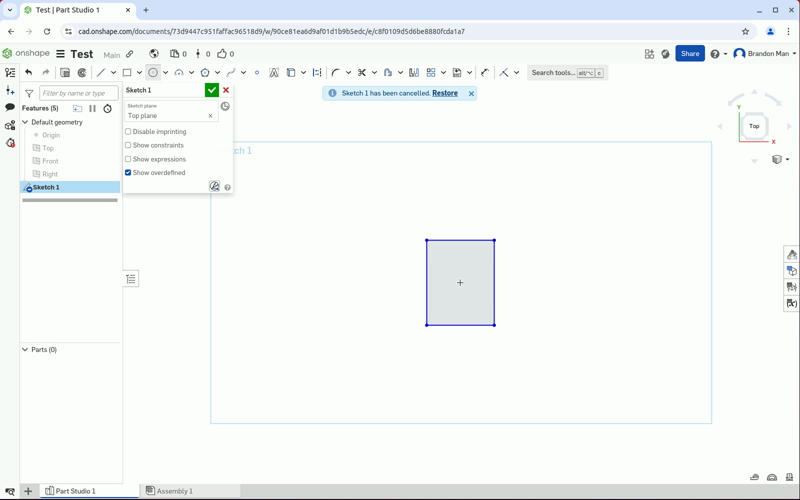
click(460, 282)
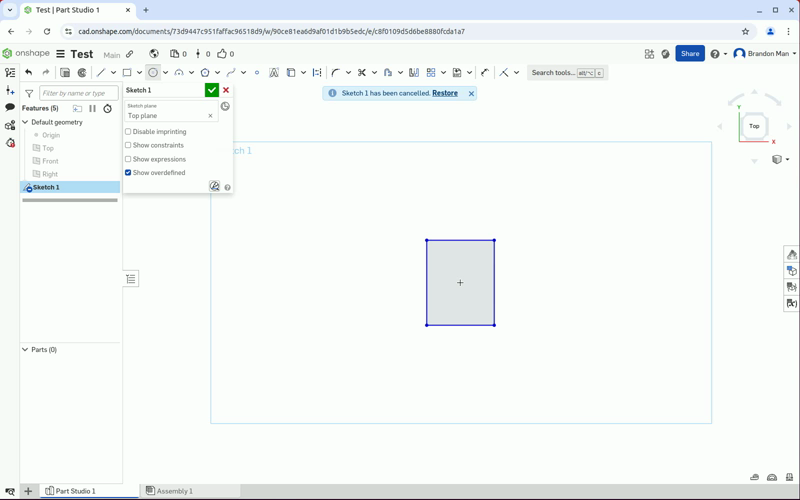
key_up(shift)
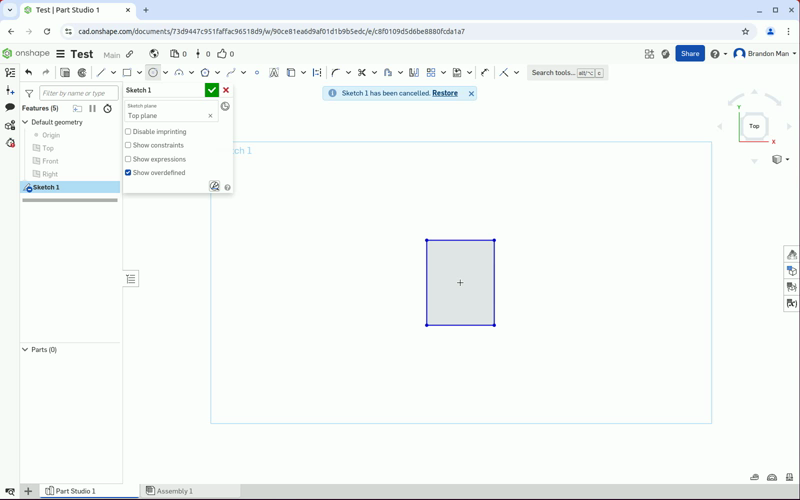
mouse_move(469, 282)
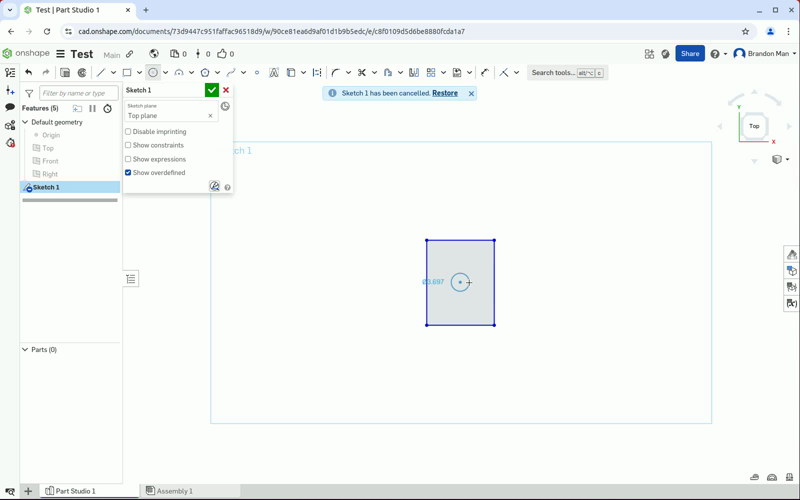
click(469, 282)
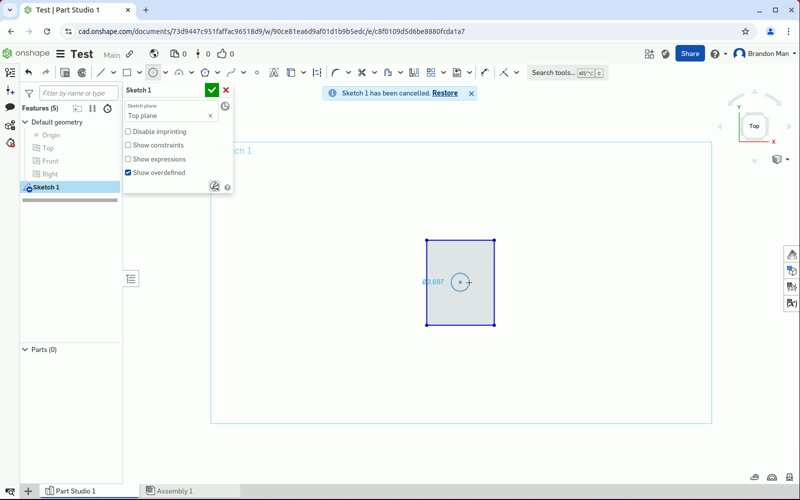
key(esc)
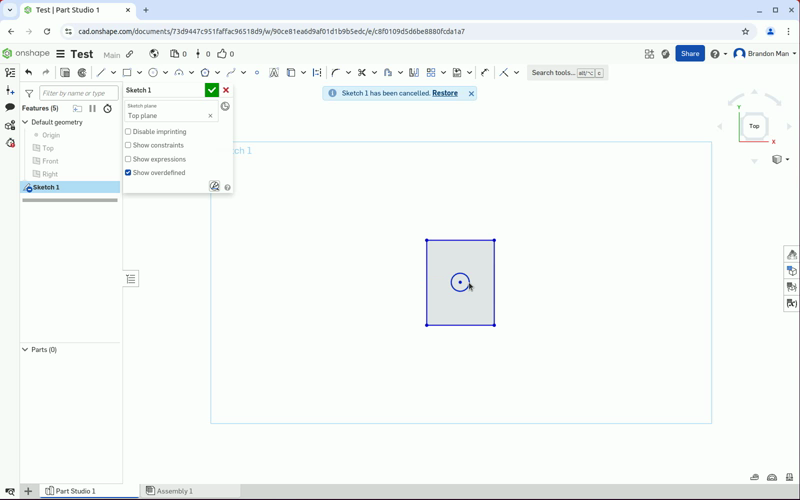
mouse_move(464, 268)
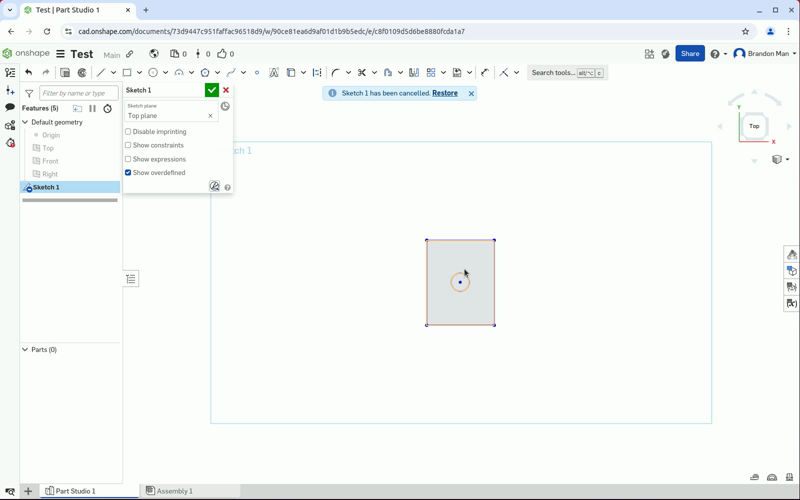
click(464, 268)
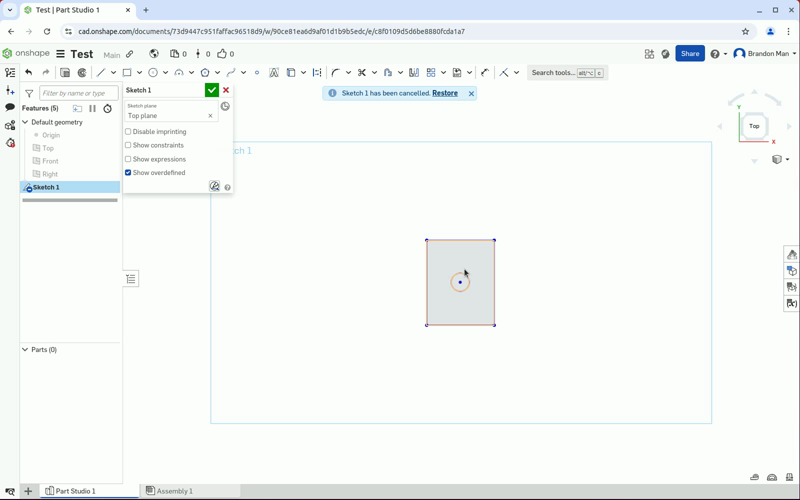
mouse_move(73, 352)
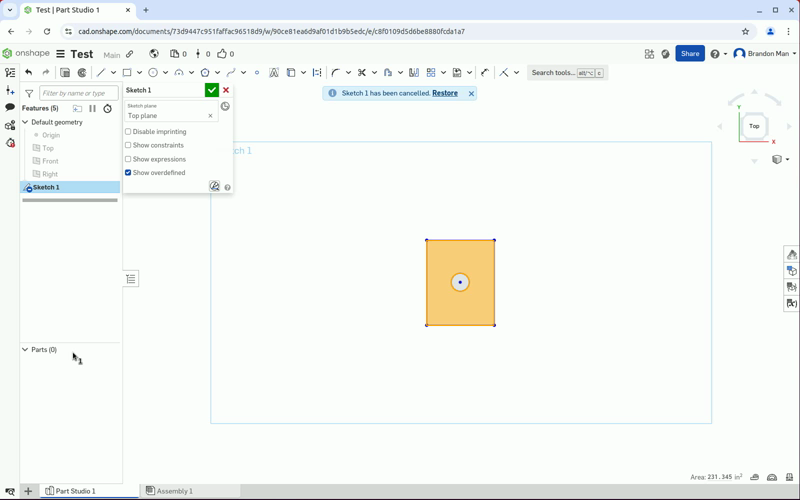
key(shift+y)
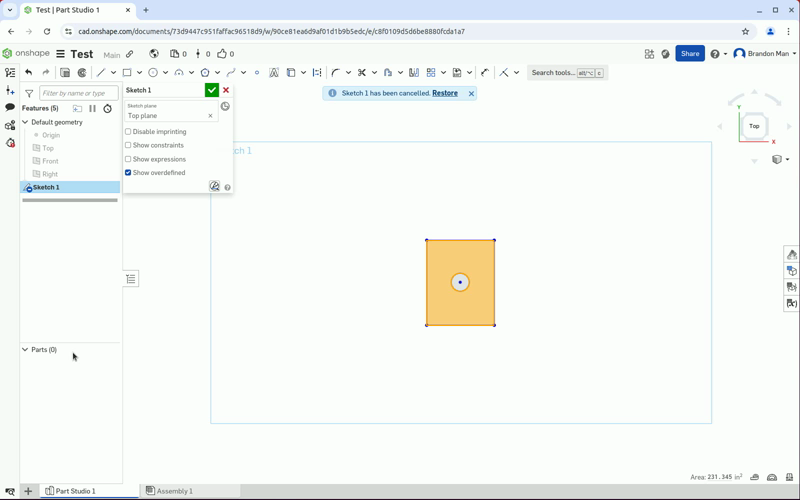
key(shift+e)
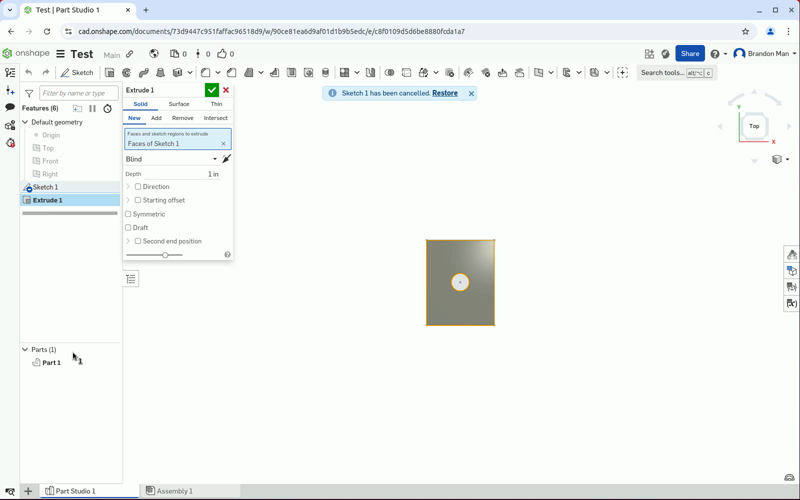
mouse_move(143, 106)
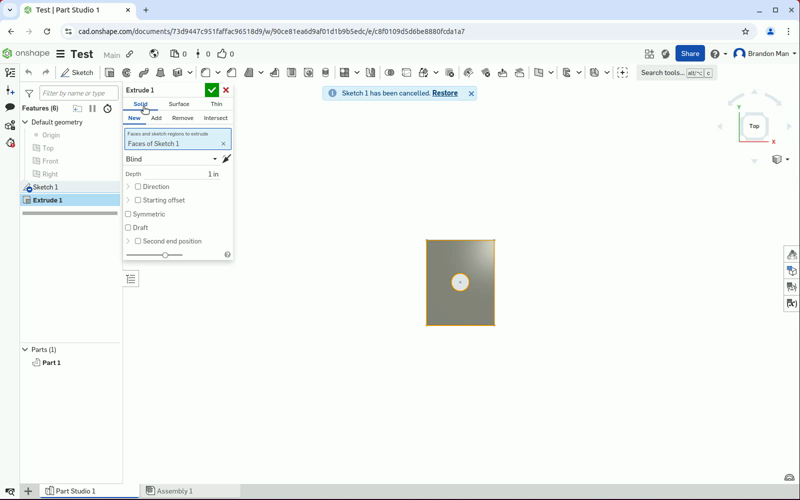
click(143, 106)
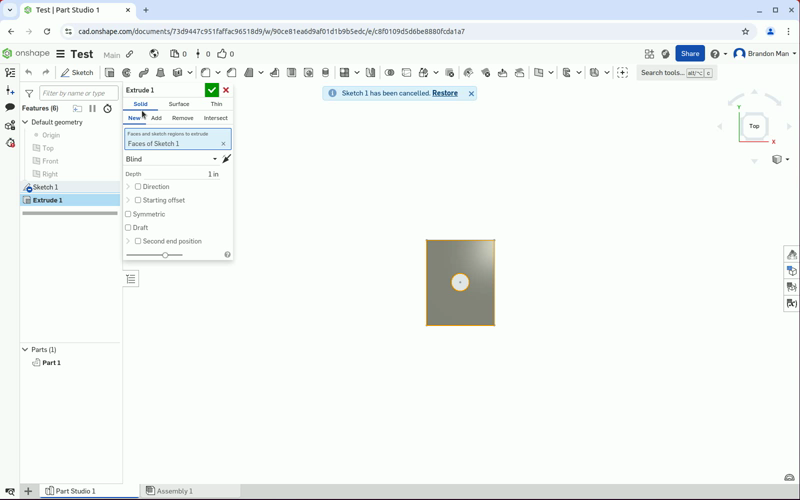
mouse_move(137, 120)
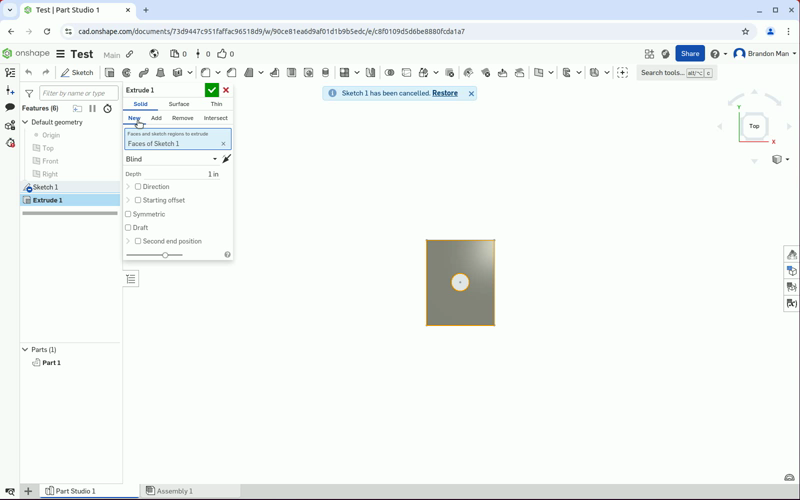
click(137, 120)
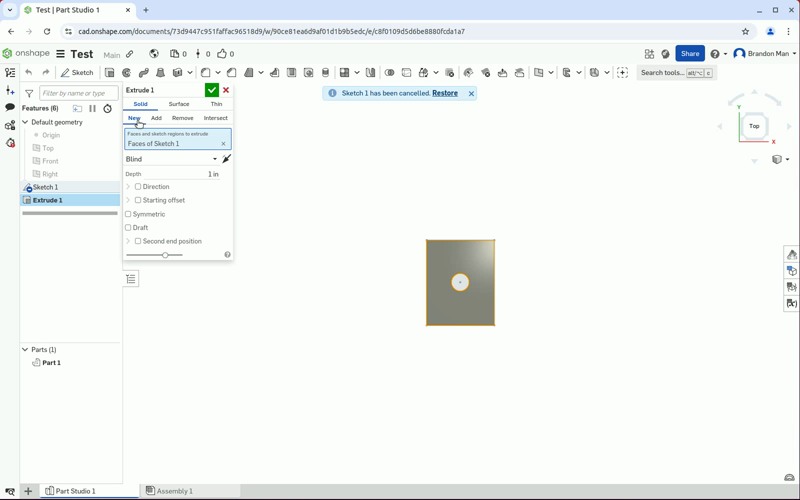
key(tab, 4)
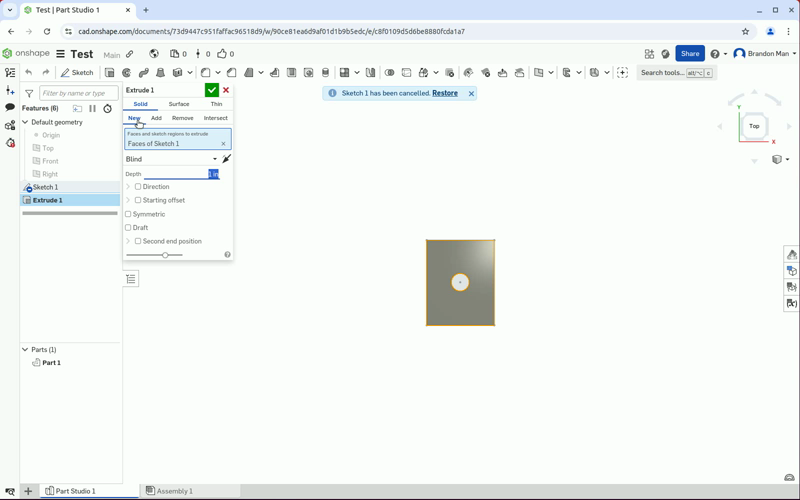
text(5.777)
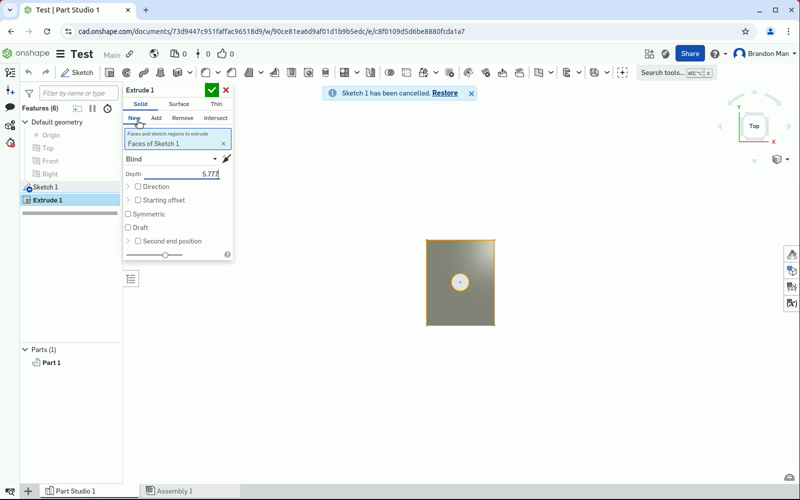
key(enter)
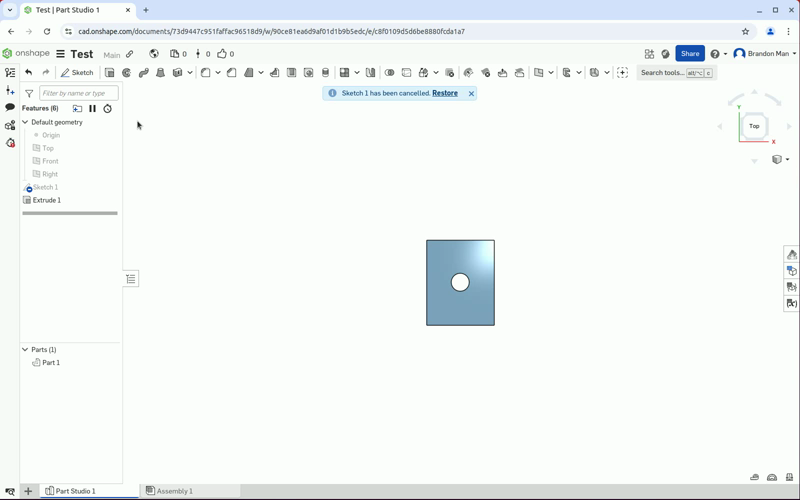
key(shift+h)
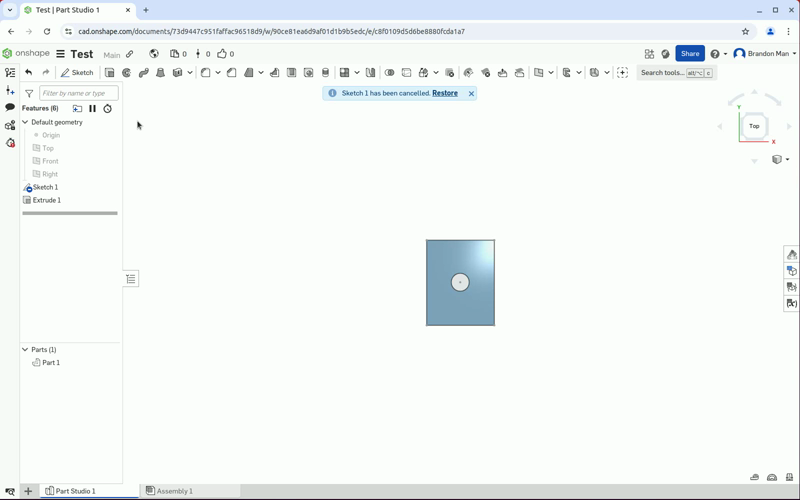
key(shift+h)
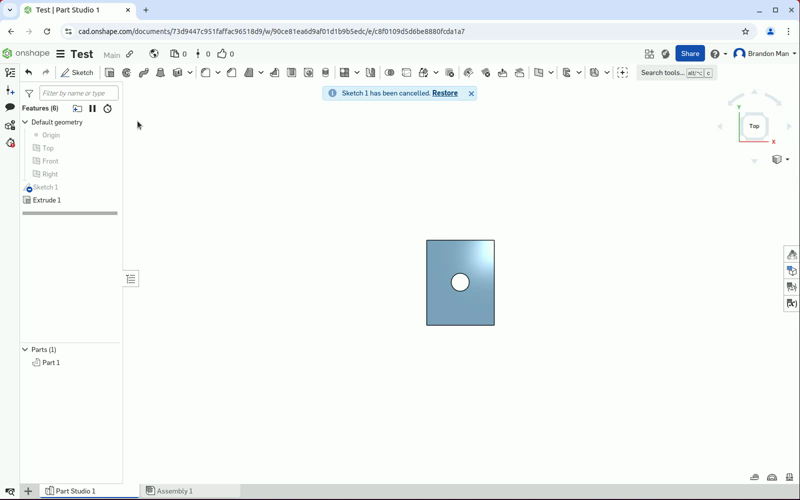
mouse_move(73, 189)
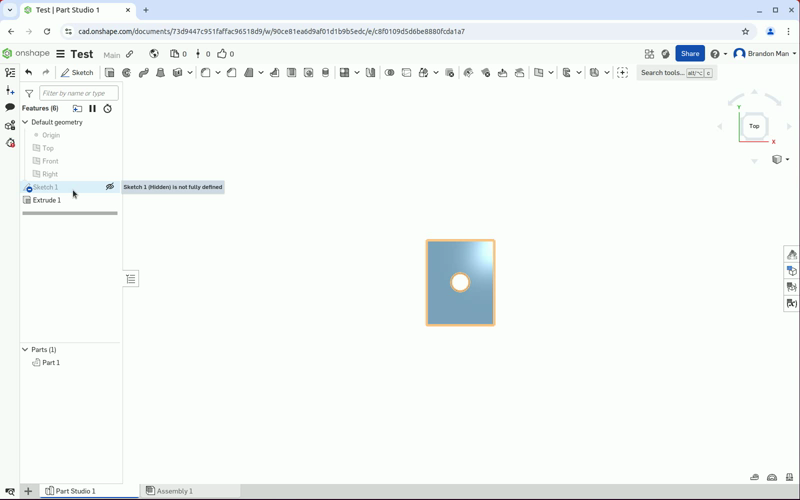
click(73, 189)
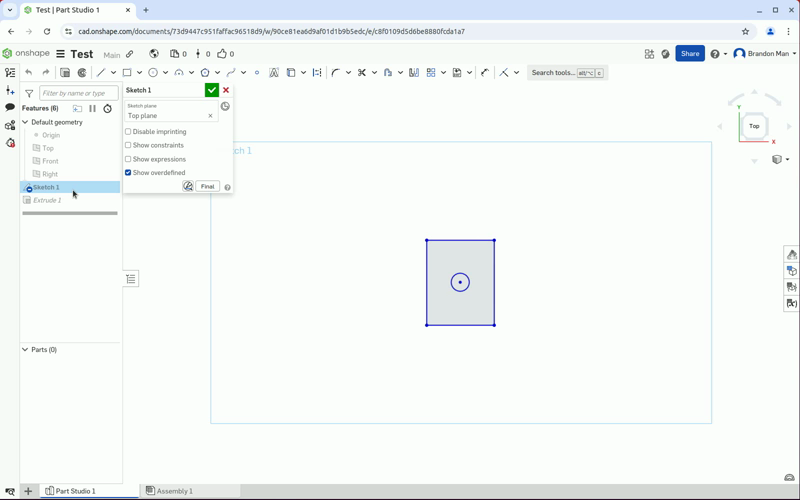
mouse_move(229, 92)
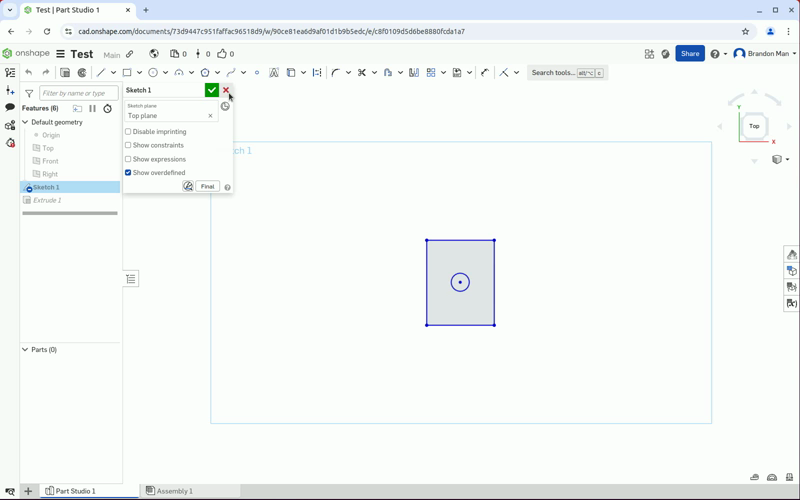
click(229, 92)
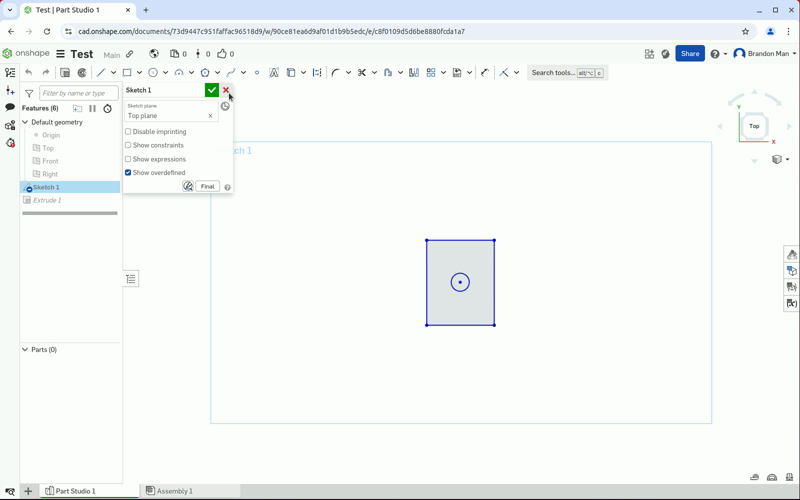
key(shift+s)
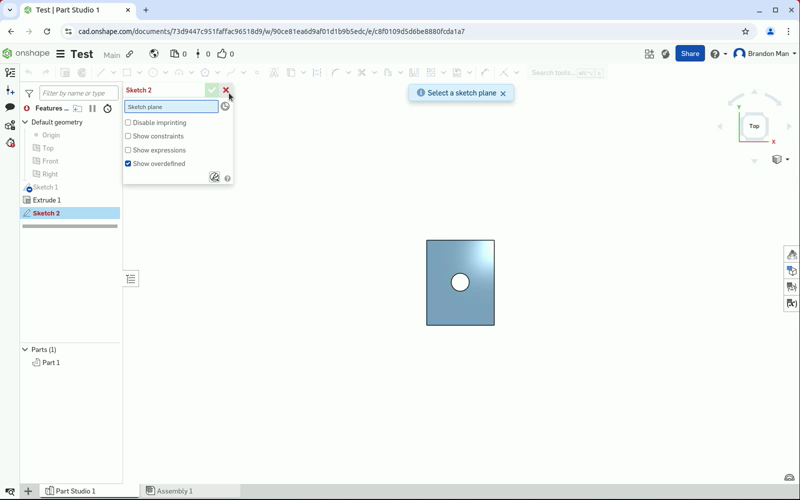
mouse_move(73, 150)
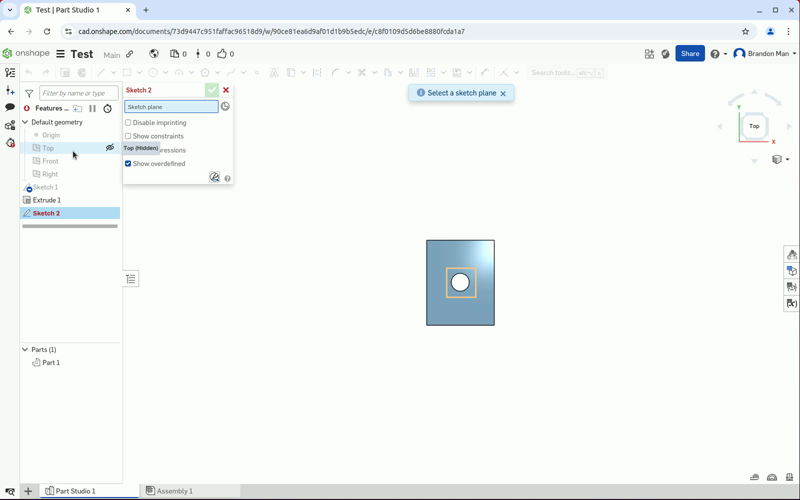
click(73, 150)
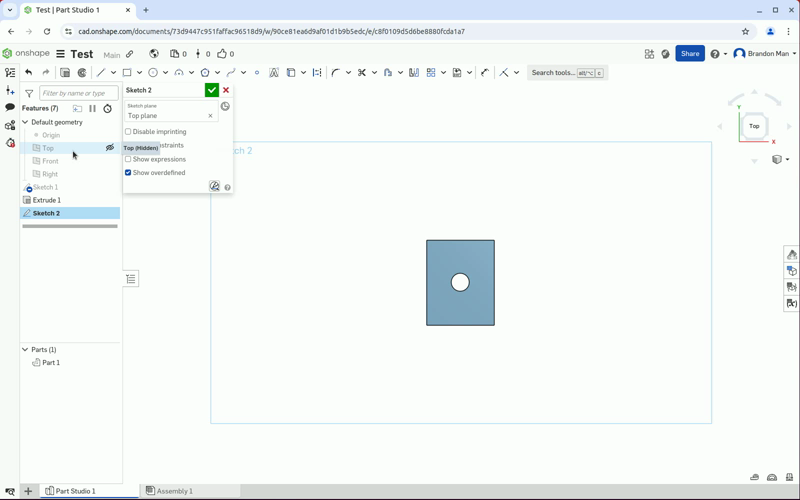
mouse_move(73, 352)
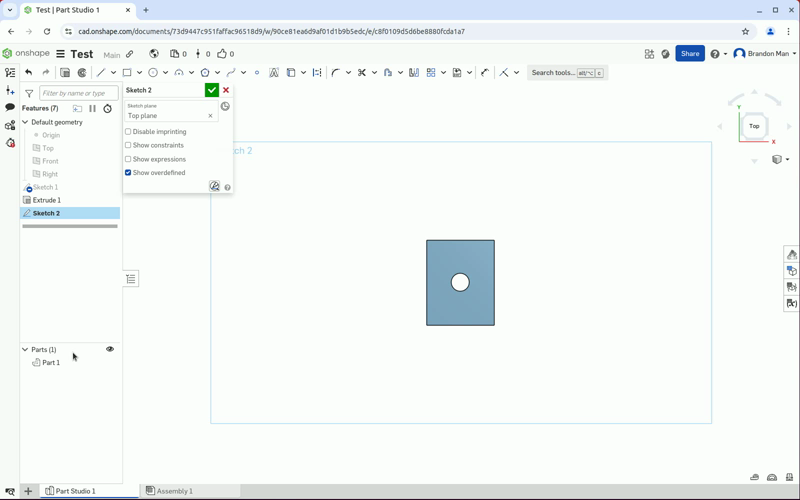
key(y)
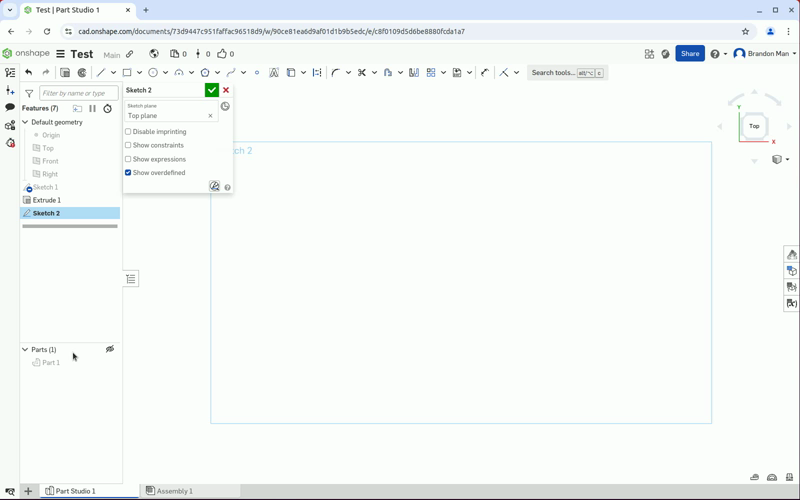
key(l)
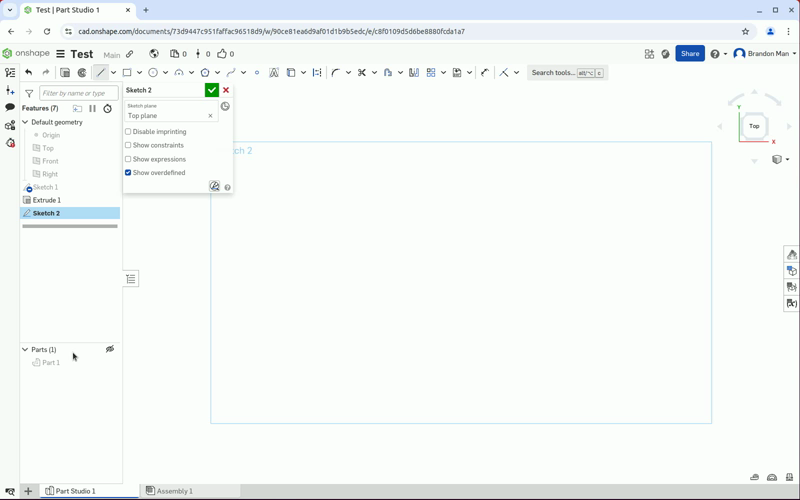
key_down(shift)
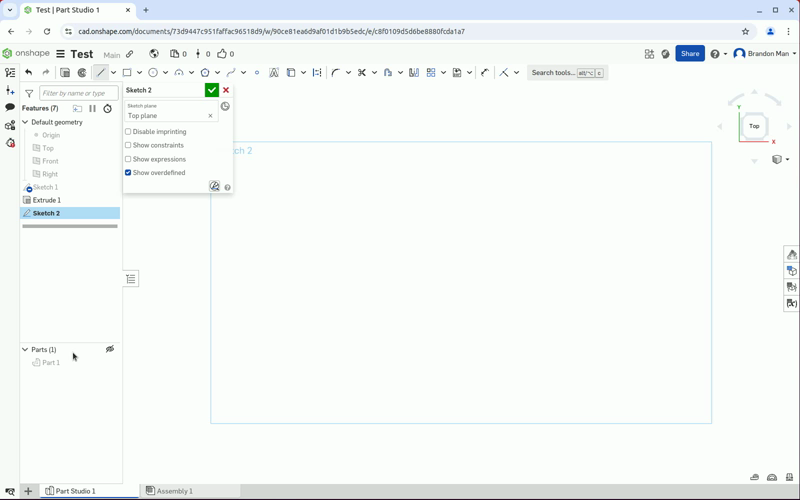
mouse_move(348, 325)
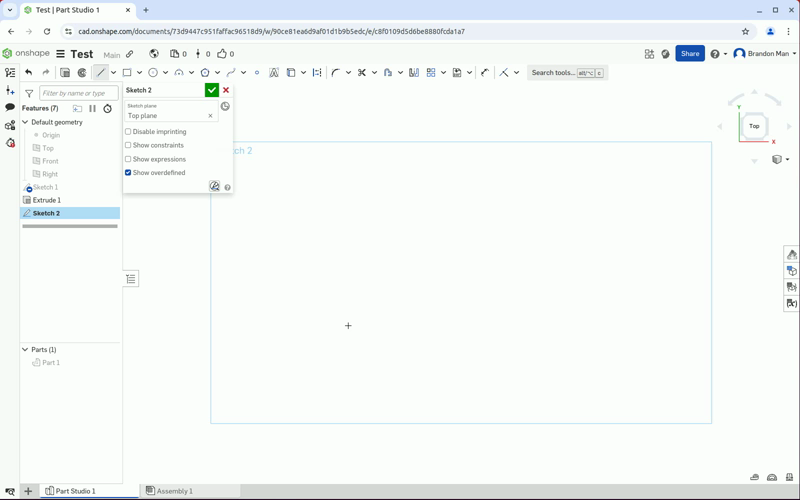
click(348, 325)
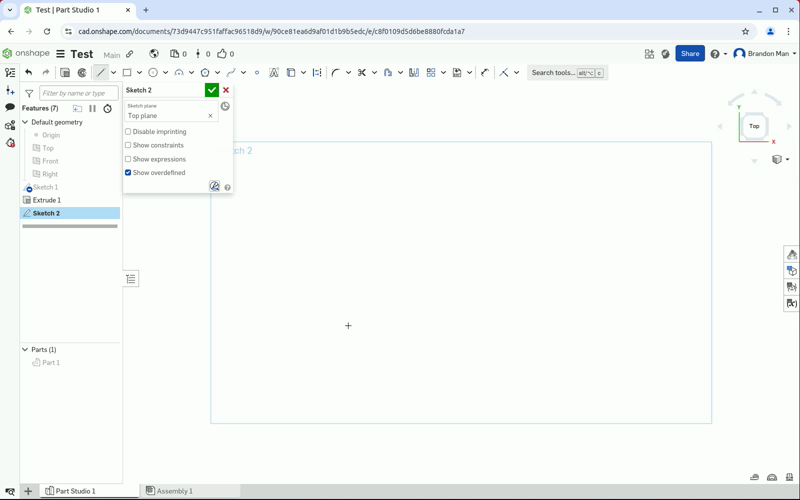
key_up(shift)
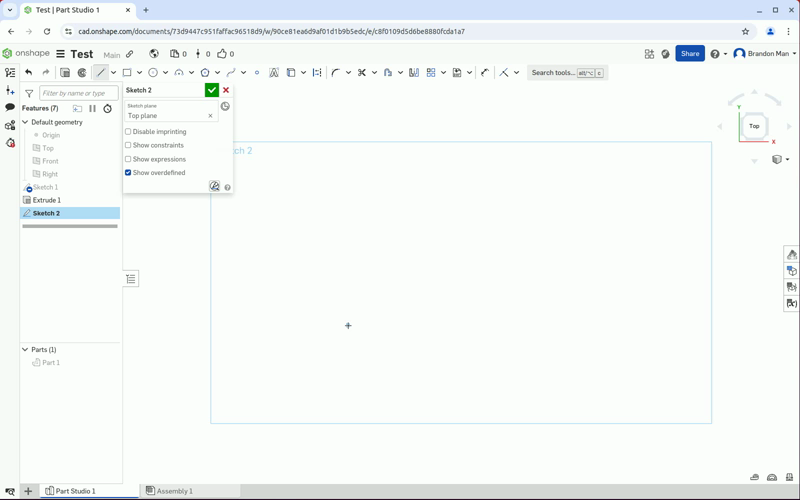
key_down(shift)
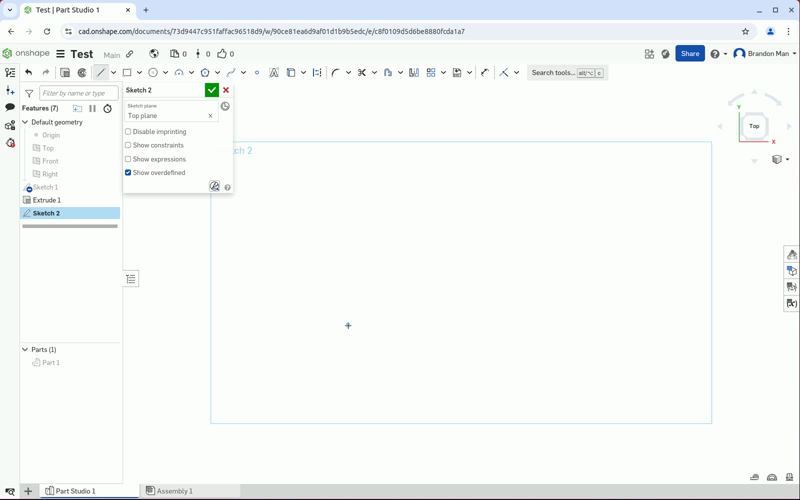
mouse_move(427, 325)
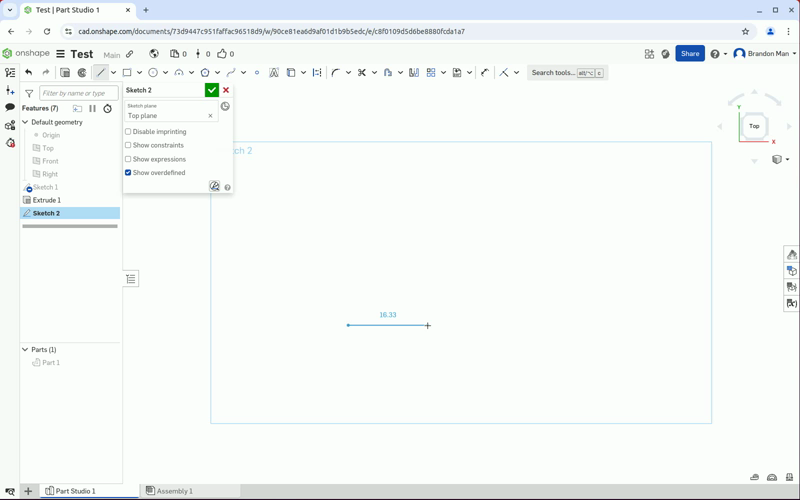
click(427, 325)
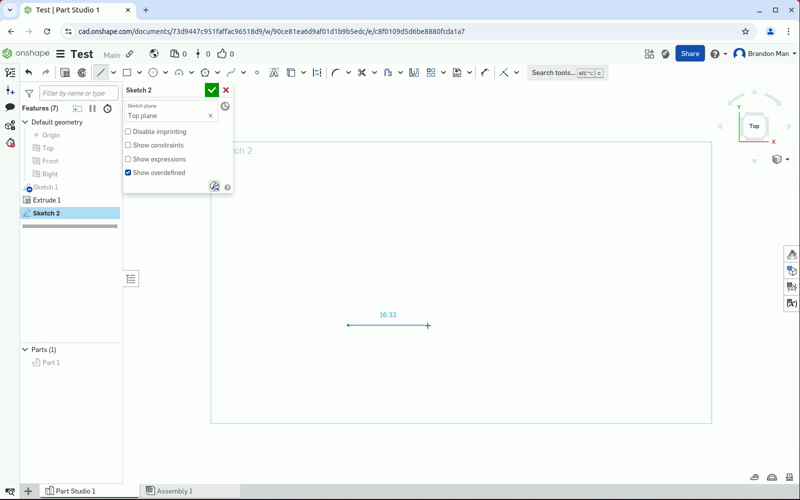
key_up(shift)
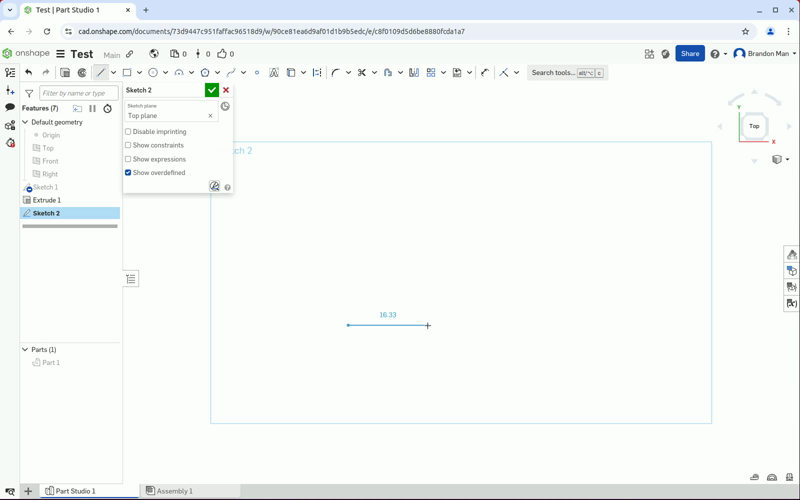
key_down(shift)
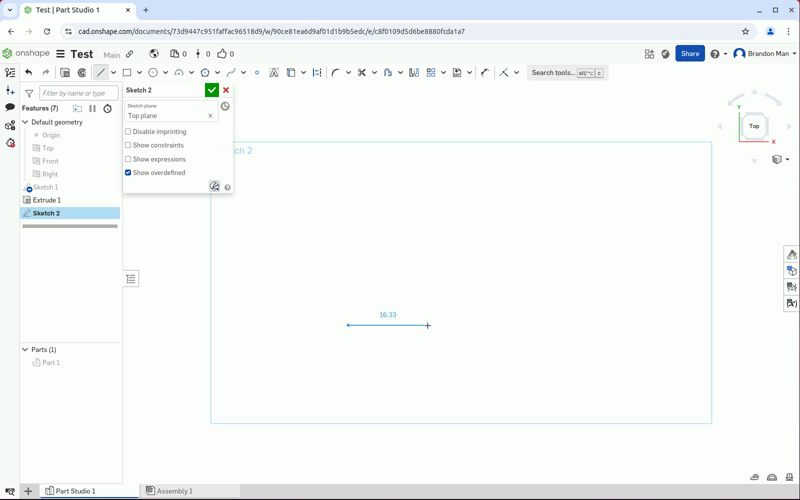
mouse_move(427, 240)
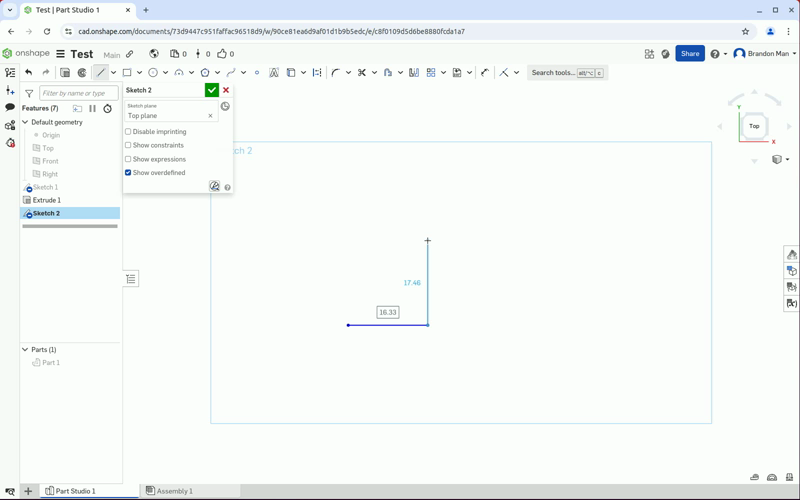
click(427, 240)
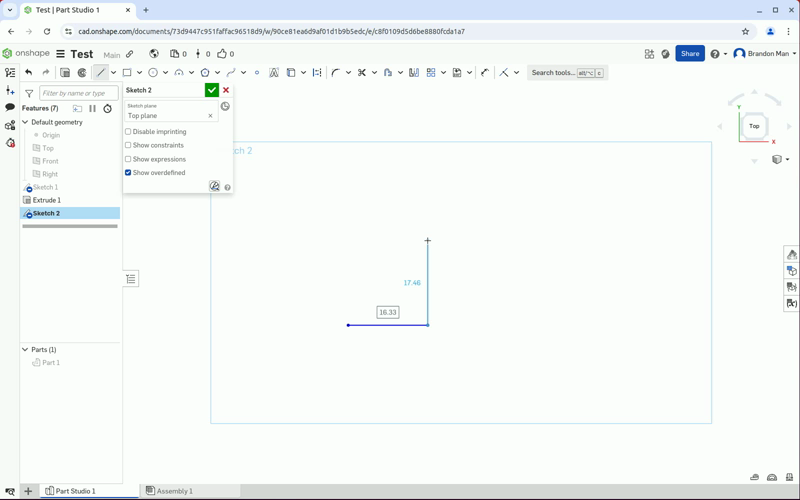
key_up(shift)
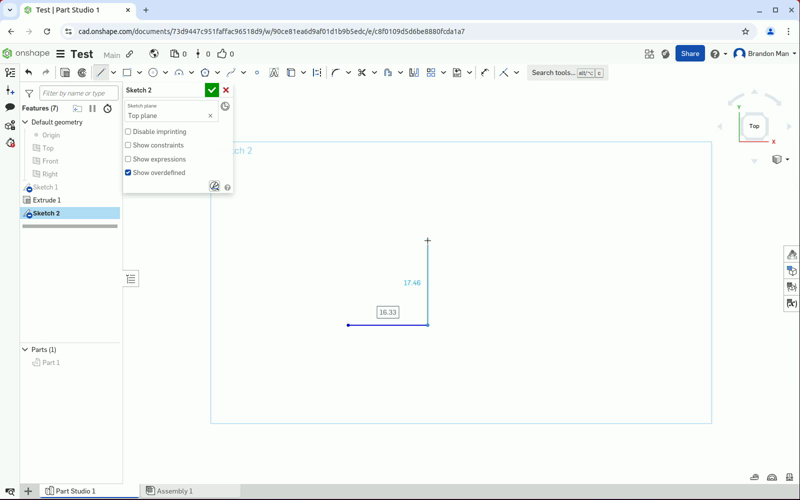
key_down(shift)
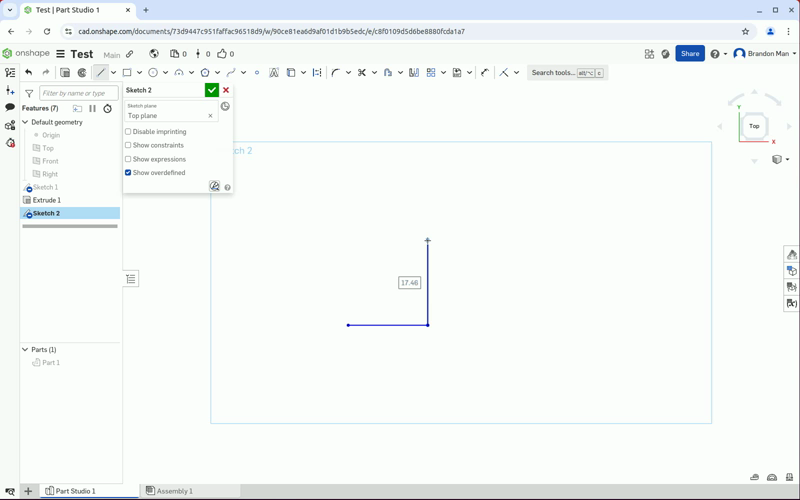
mouse_move(348, 240)
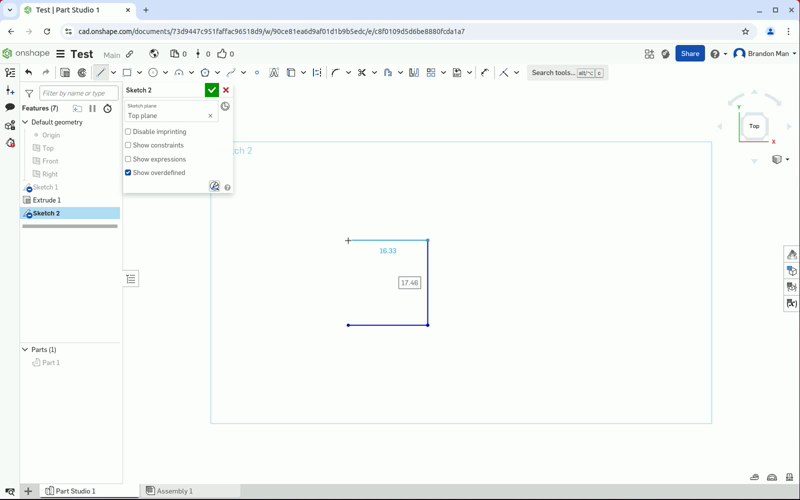
click(348, 240)
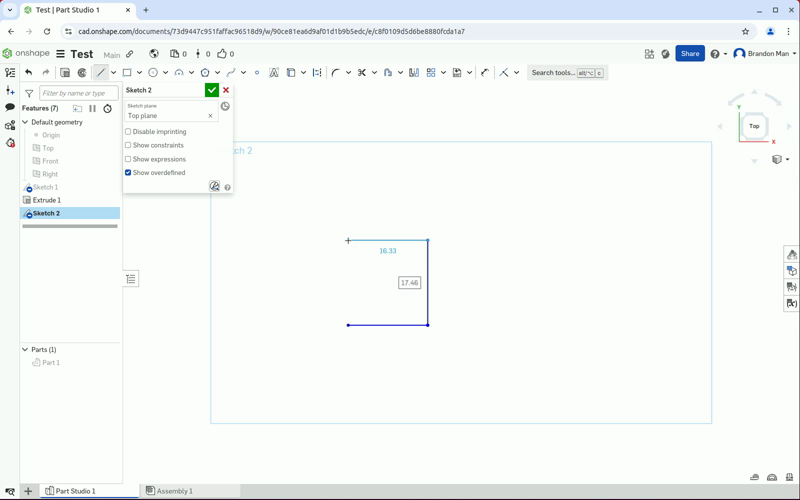
key_up(shift)
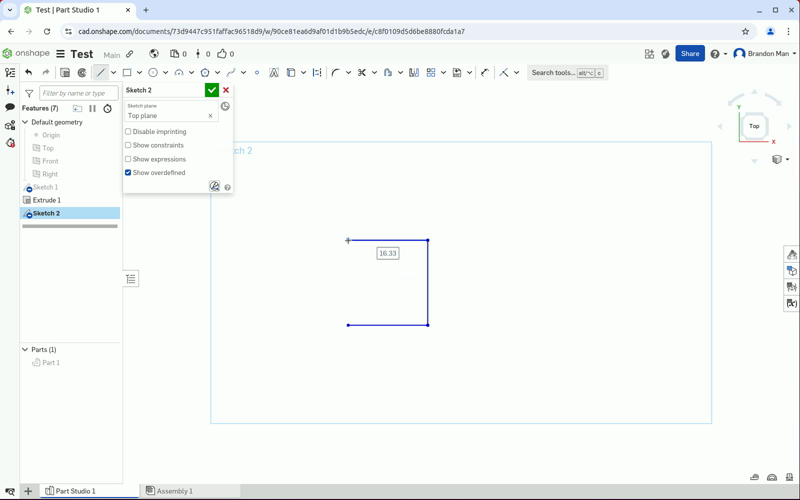
key_down(shift)
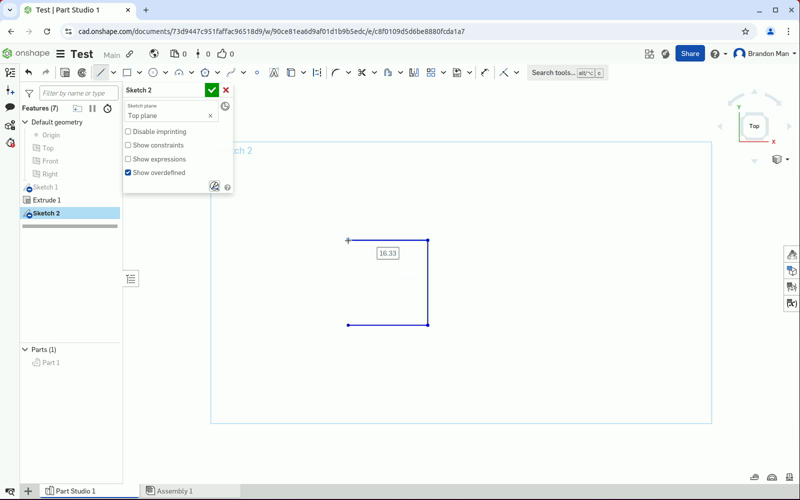
mouse_move(348, 325)
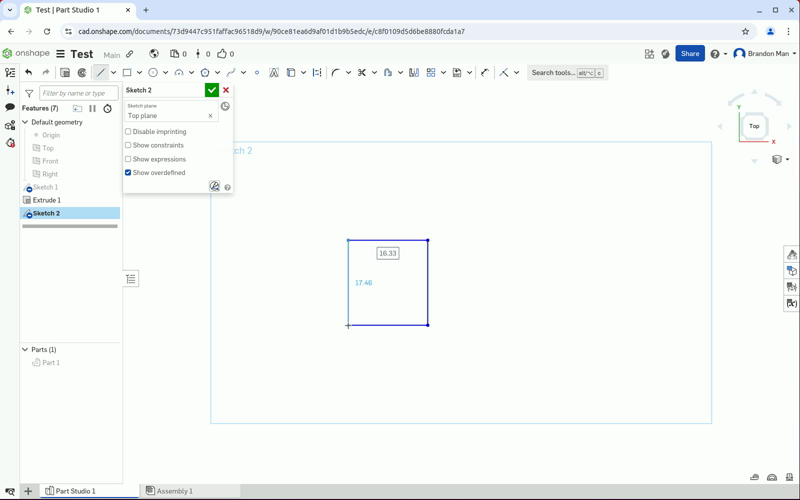
key_up(shift)
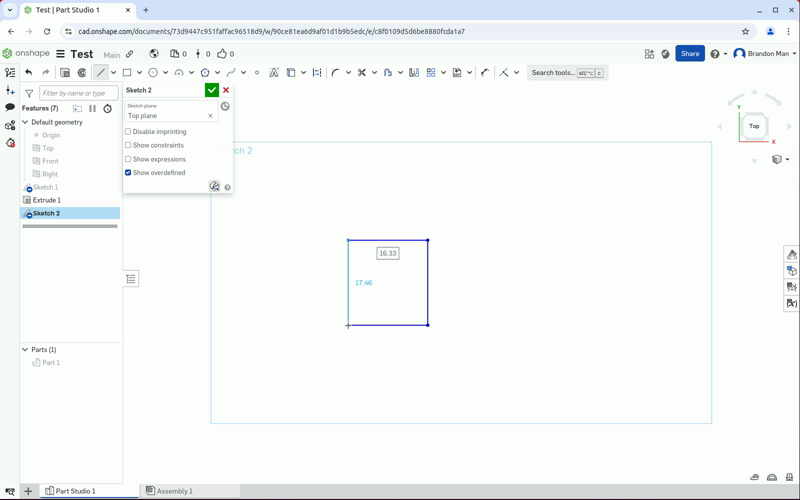
click(348, 325)
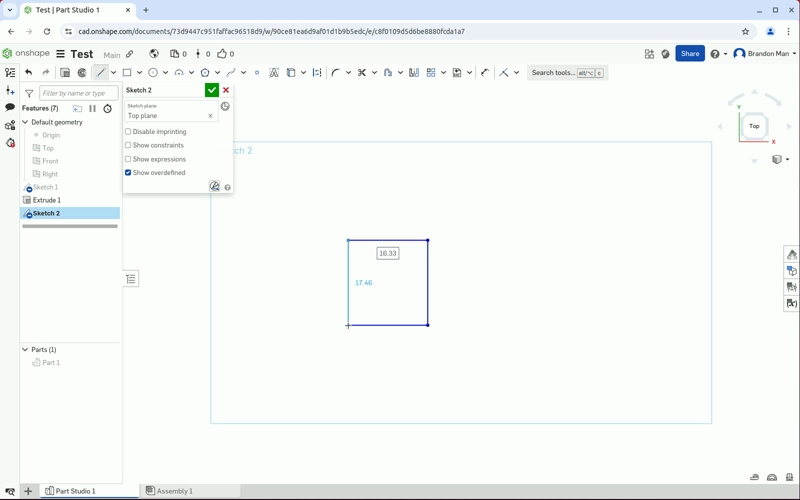
key(esc)
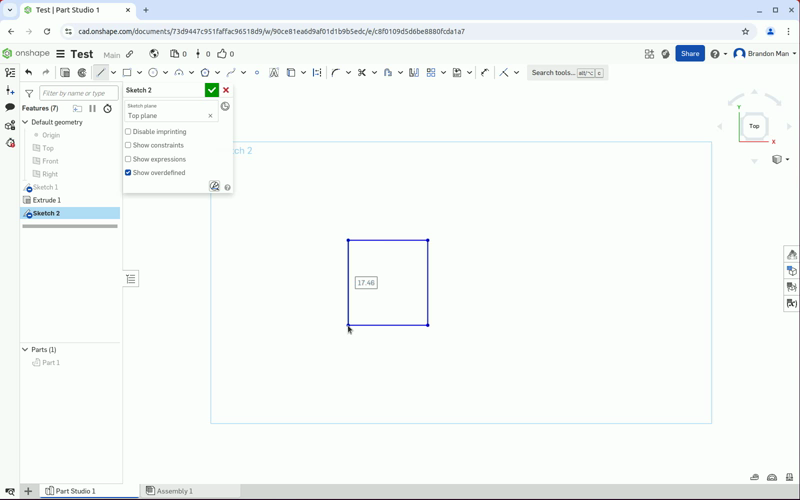
key(l)
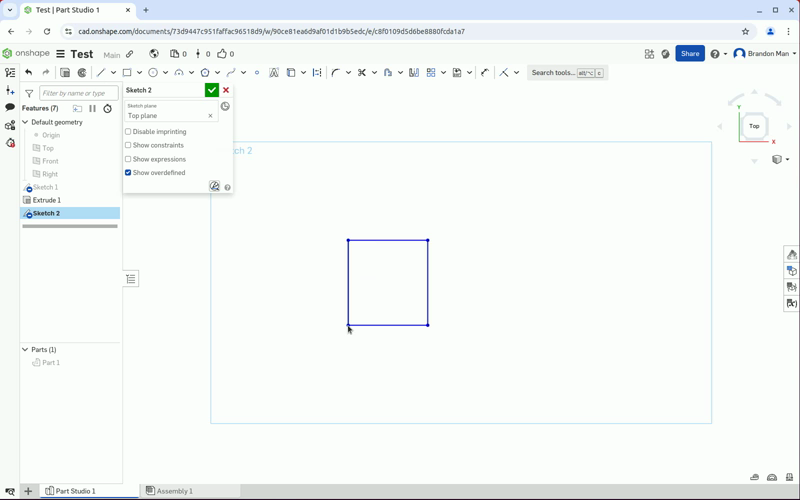
key_down(shift)
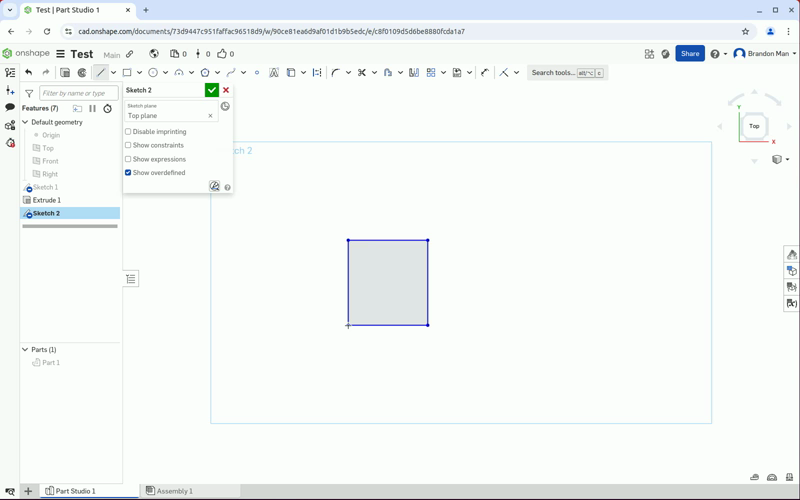
mouse_move(373, 296)
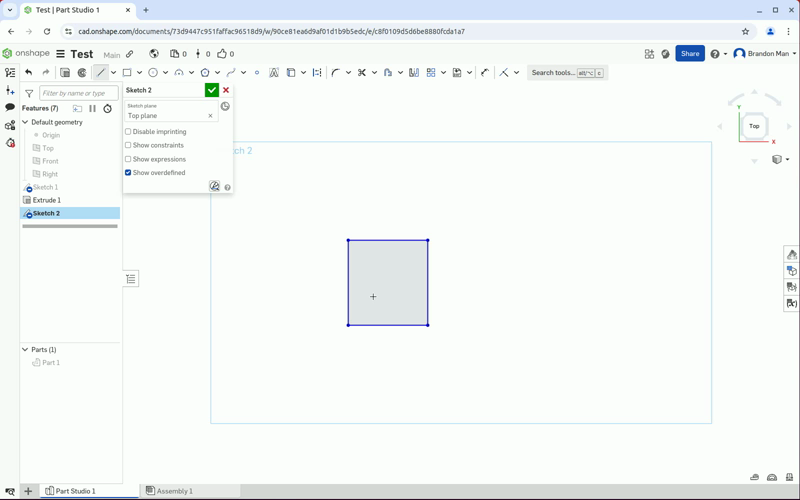
click(373, 296)
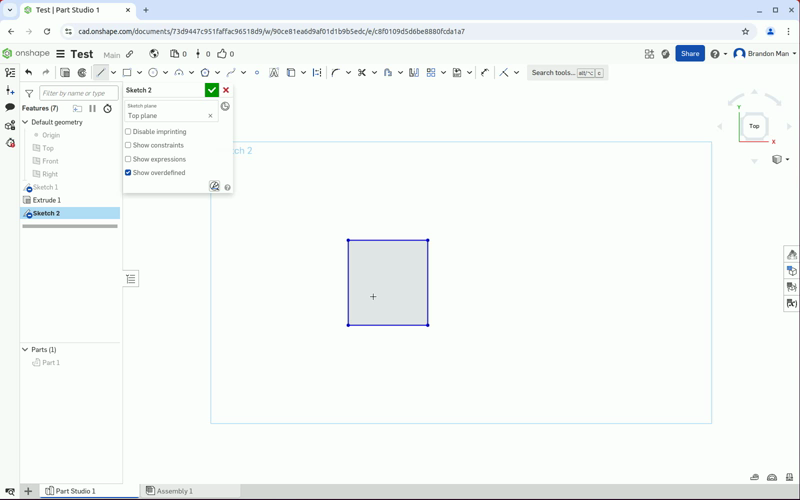
key_up(shift)
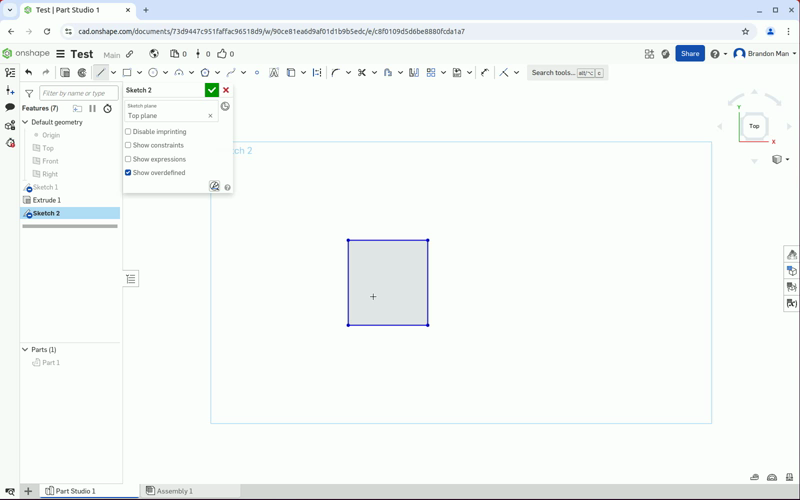
key_down(shift)
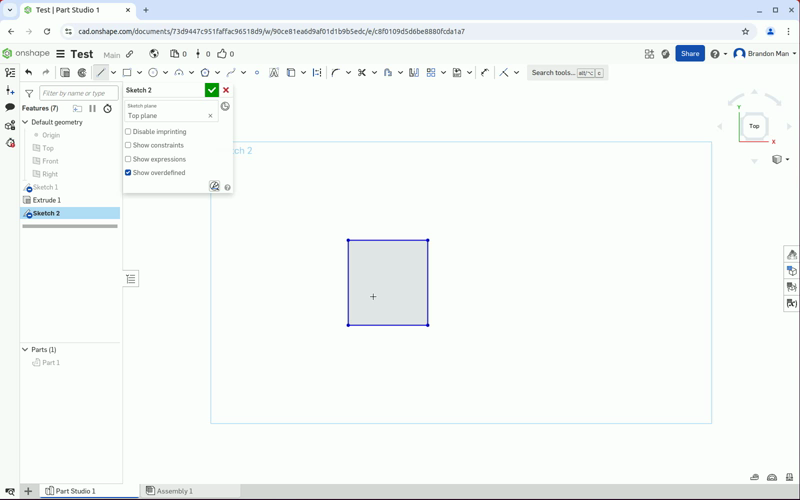
mouse_move(403, 296)
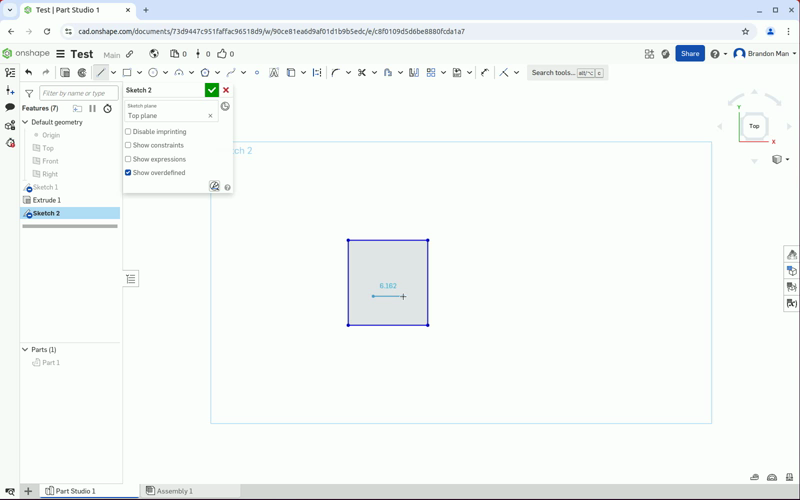
mouse_move(384, 296)
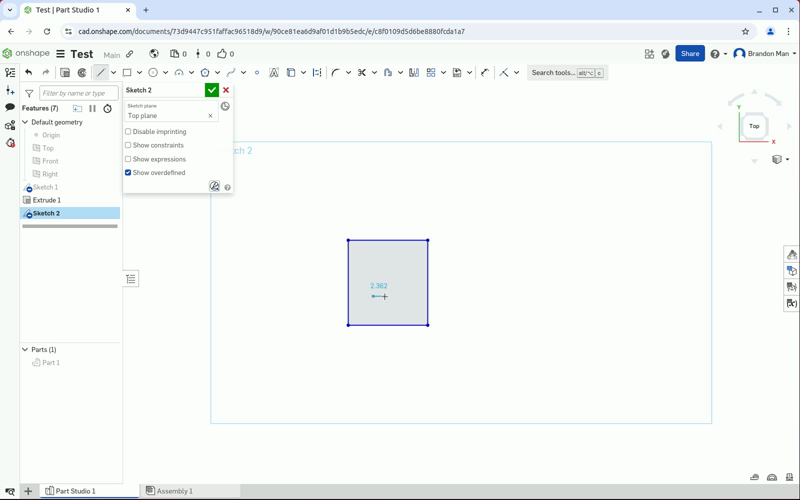
click(384, 296)
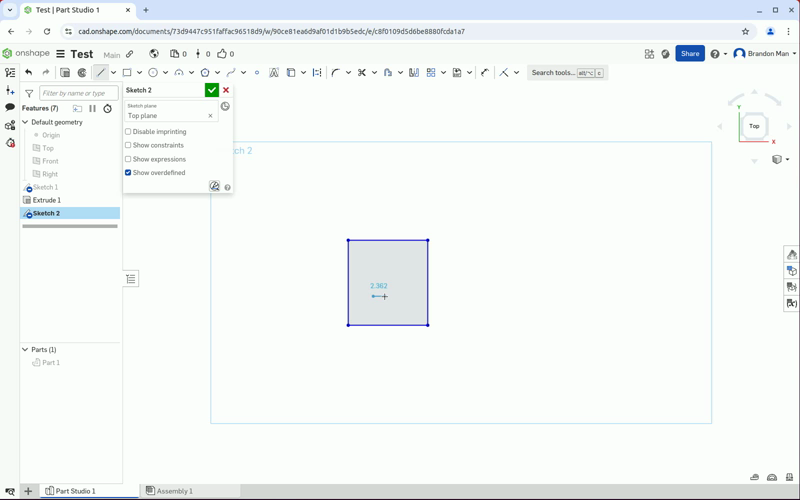
key_up(shift)
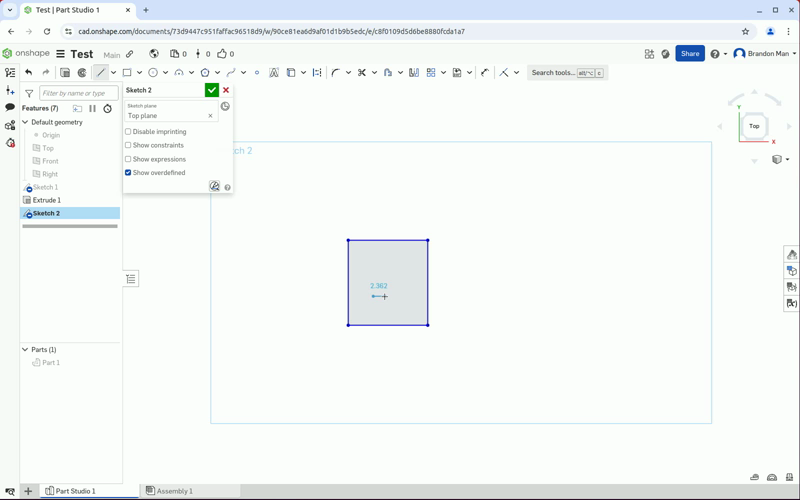
key(esc)
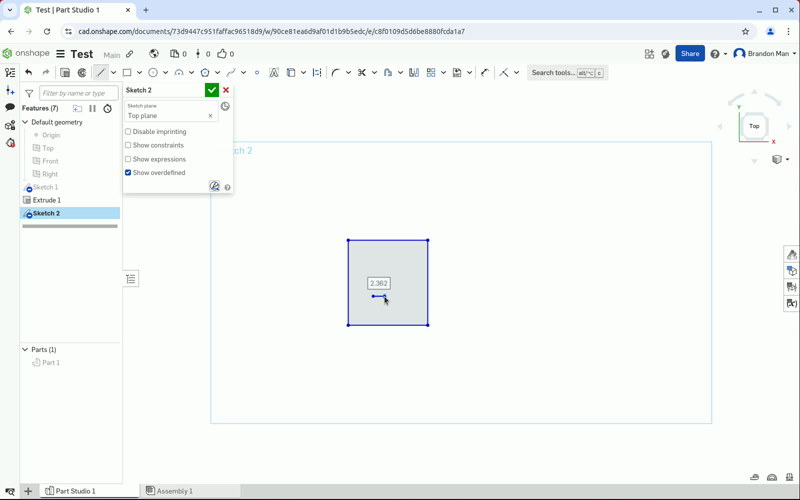
key(a)
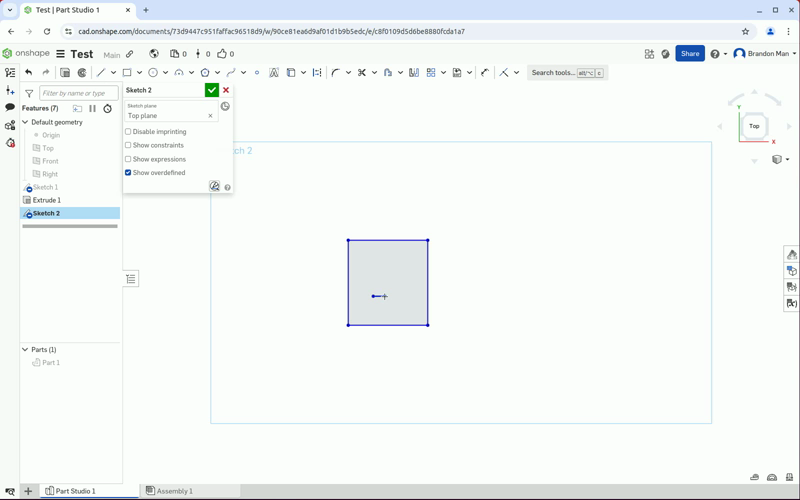
mouse_move(384, 296)
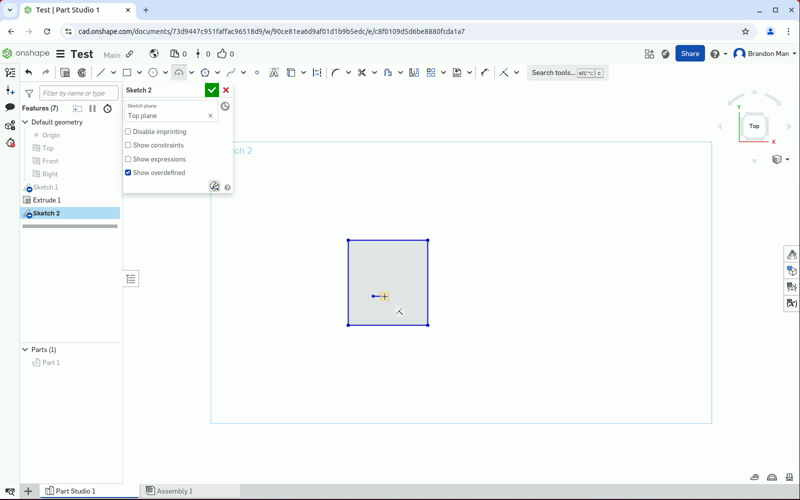
click(384, 296)
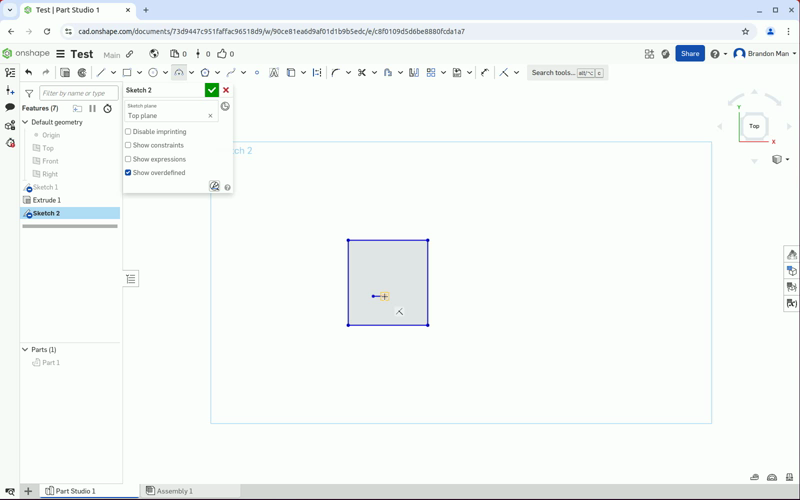
key_down(shift)
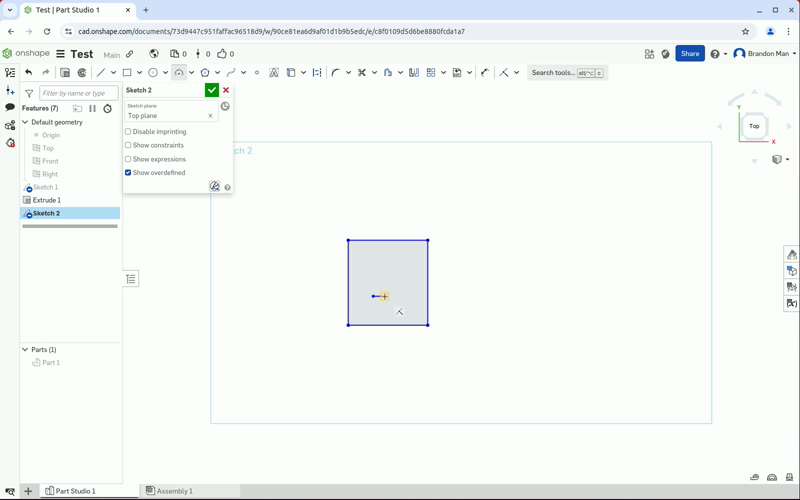
mouse_move(384, 268)
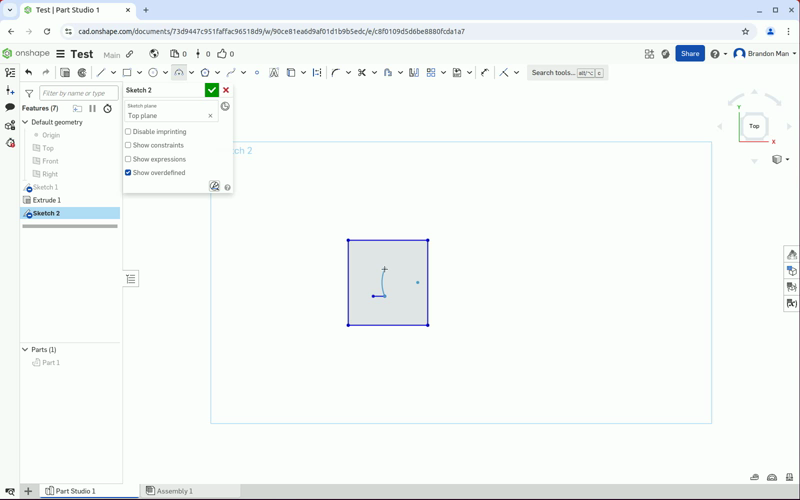
click(384, 268)
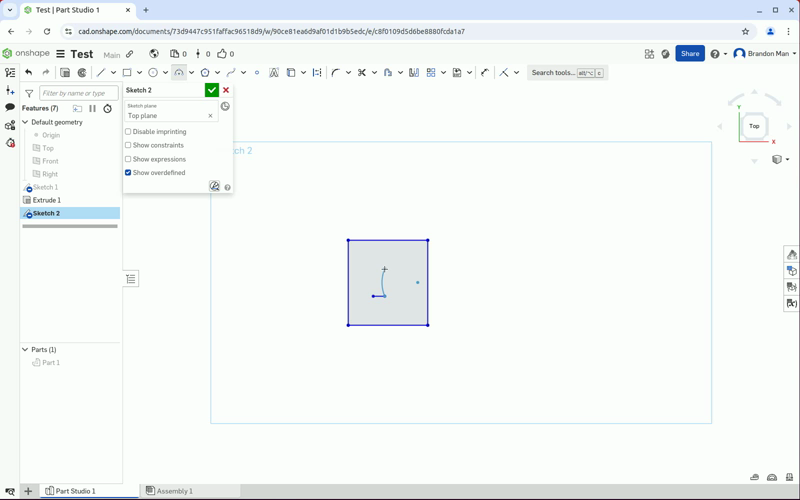
mouse_move(398, 282)
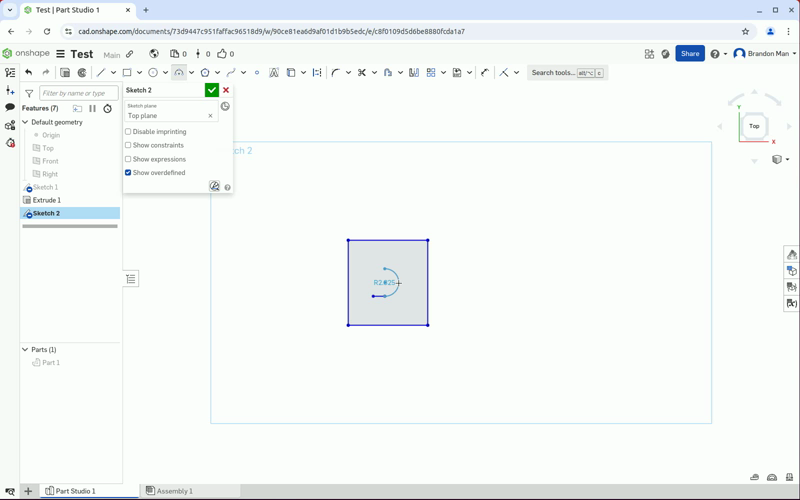
click(398, 282)
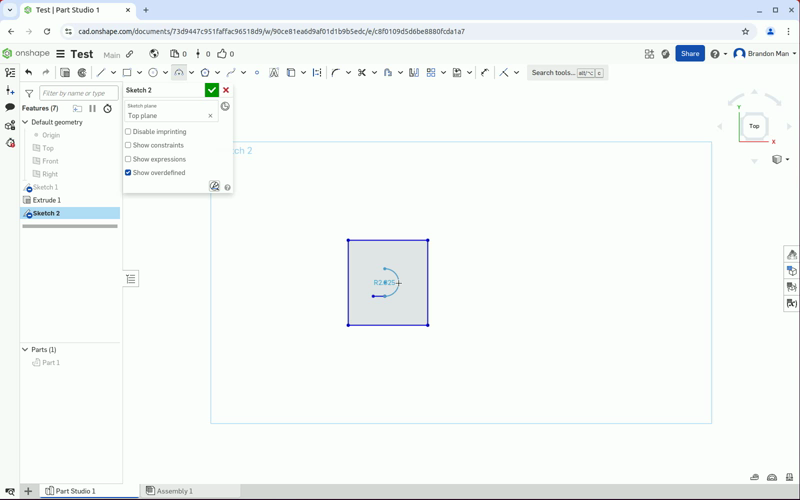
key_up(shift)
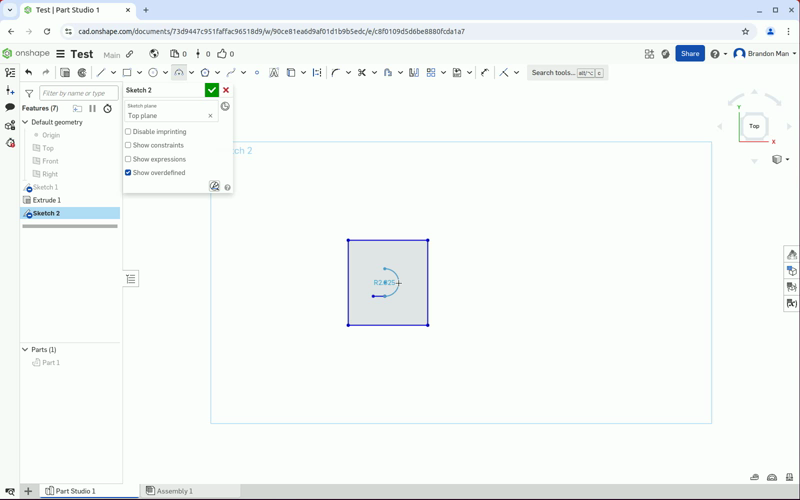
key(esc)
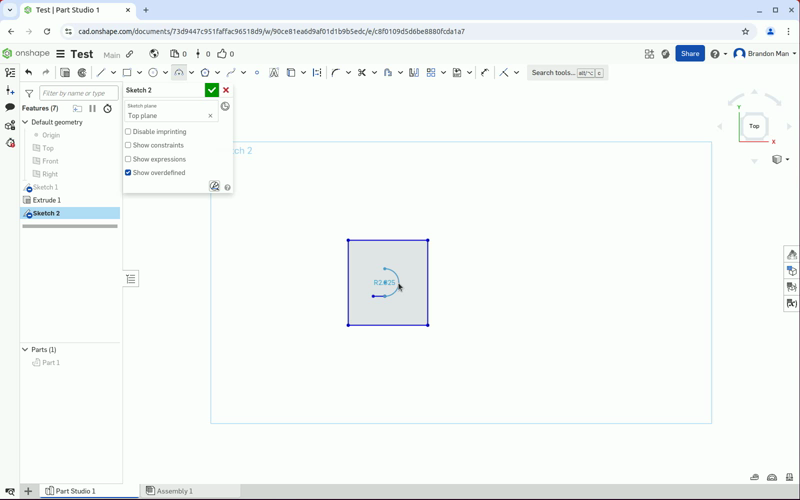
key(l)
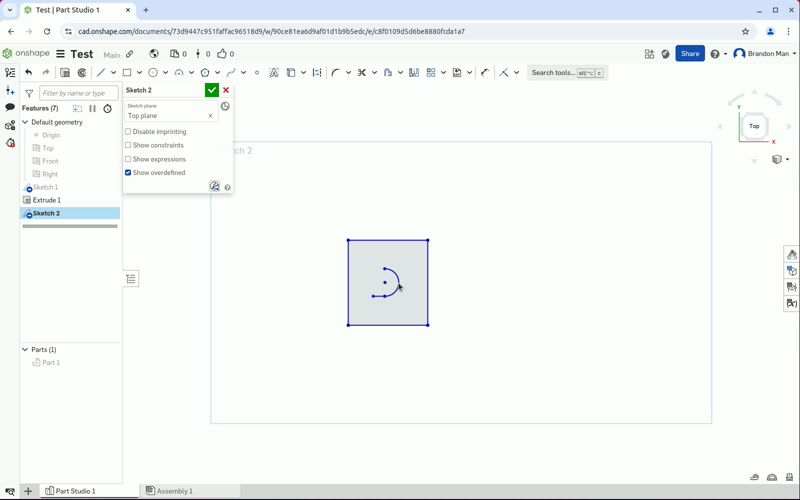
mouse_move(384, 268)
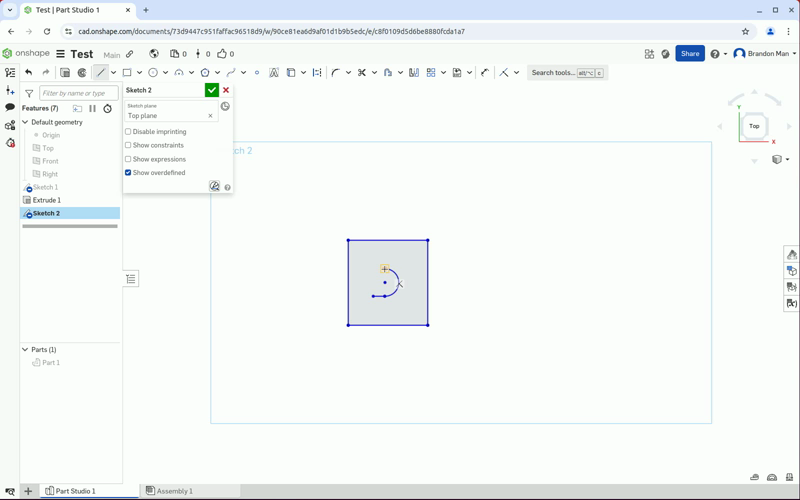
click(384, 268)
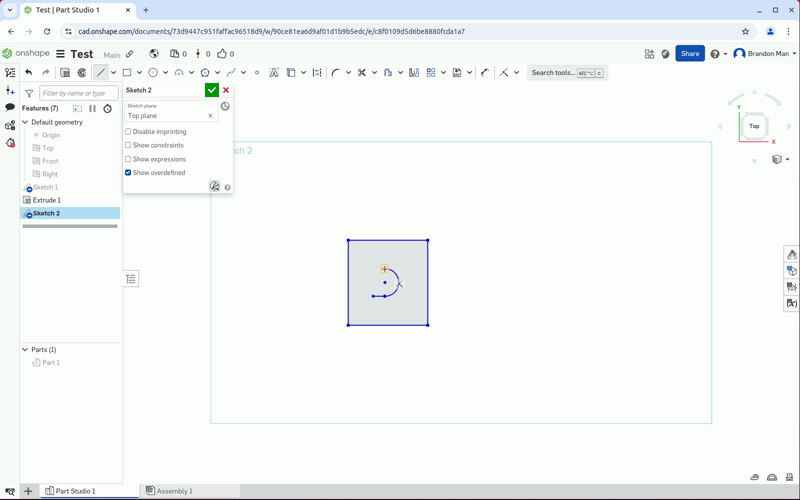
key_down(shift)
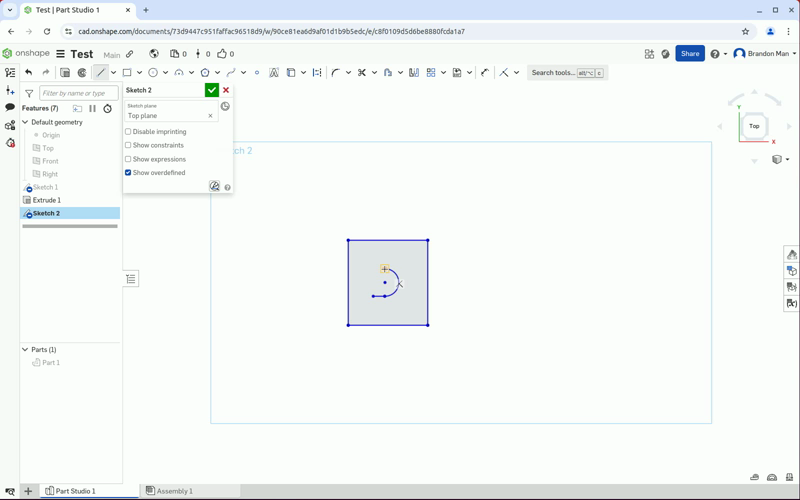
mouse_move(414, 268)
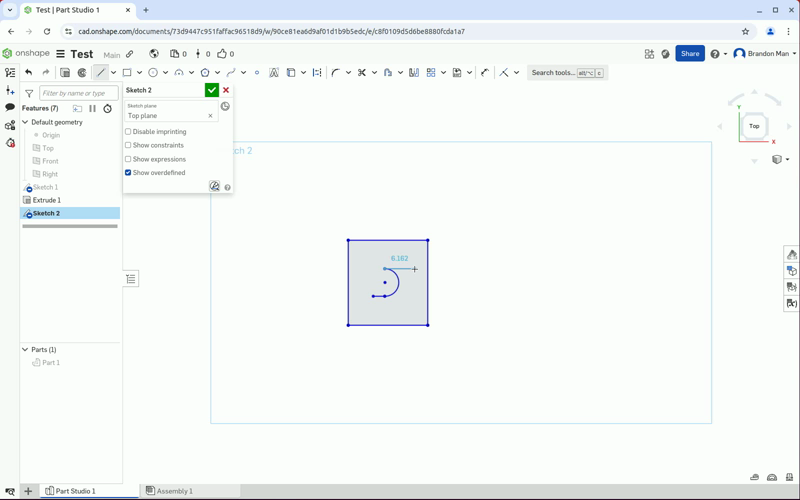
mouse_move(373, 268)
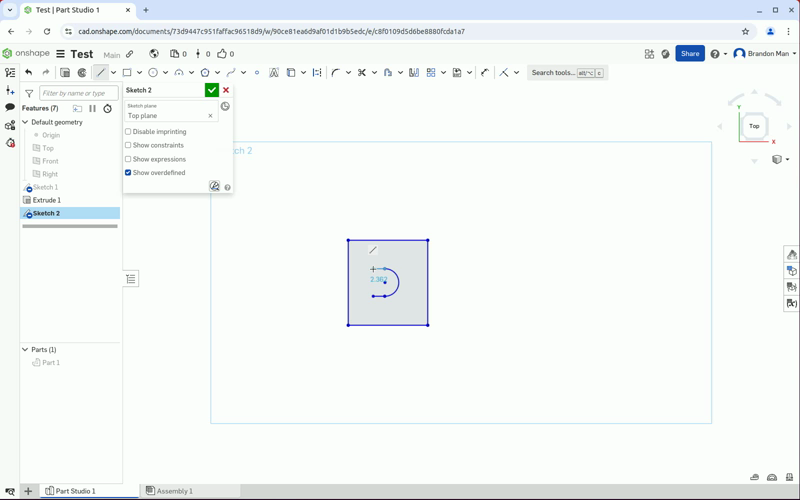
click(373, 268)
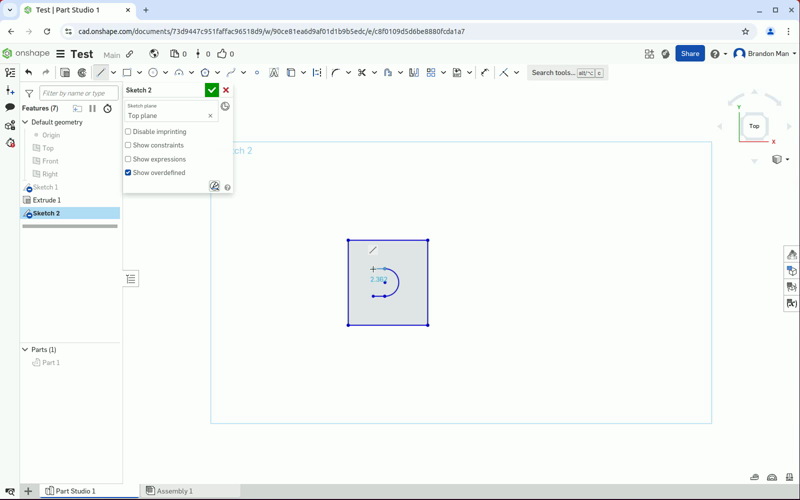
key_up(shift)
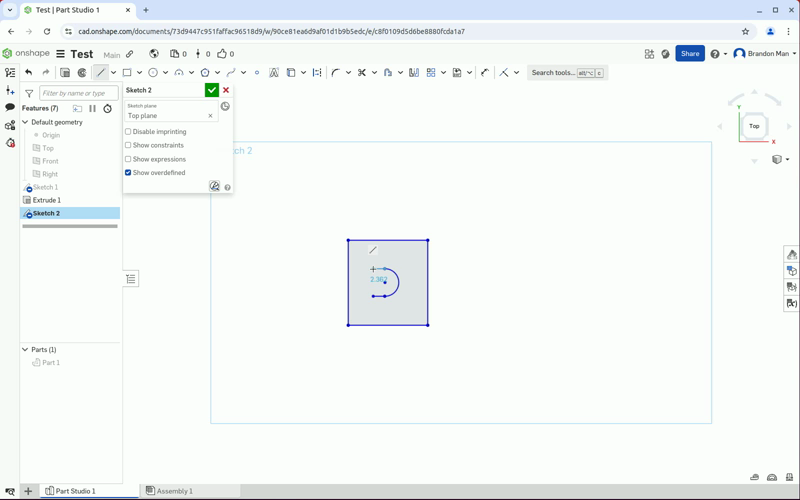
key(esc)
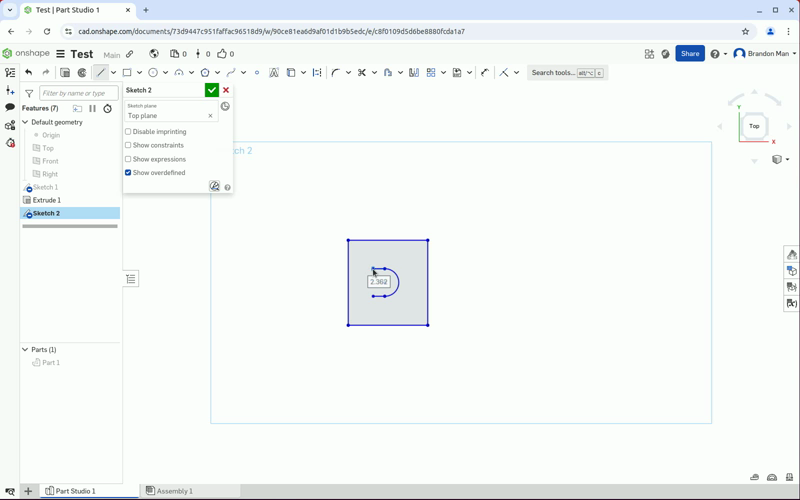
key(a)
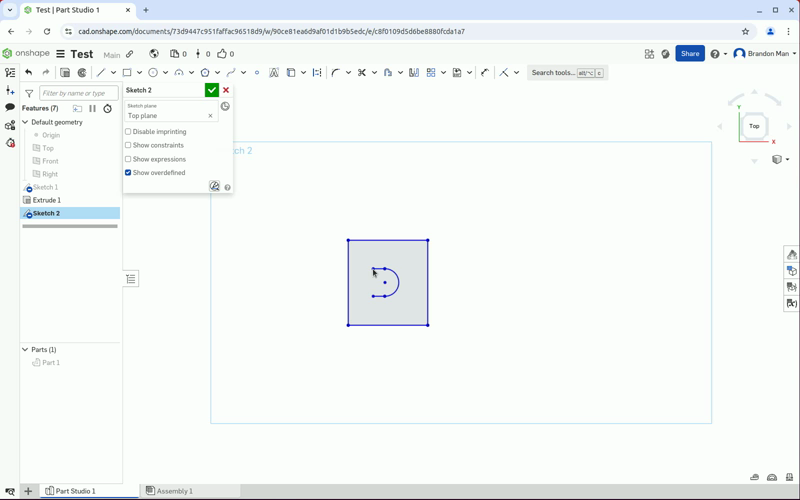
mouse_move(373, 268)
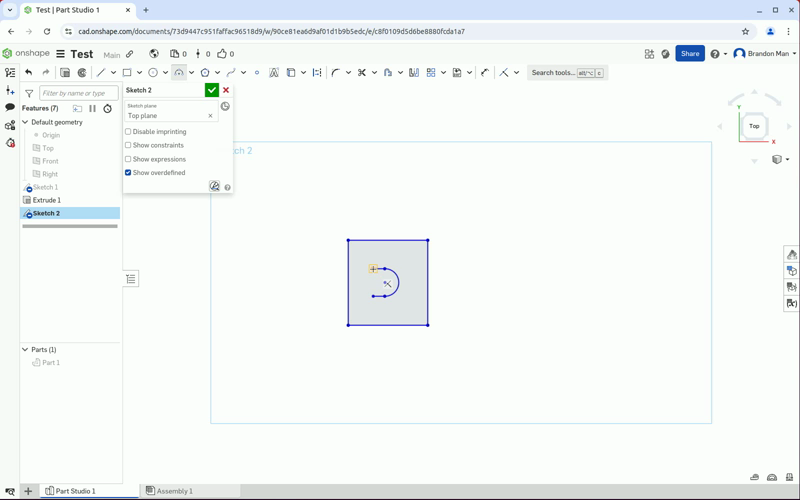
click(373, 268)
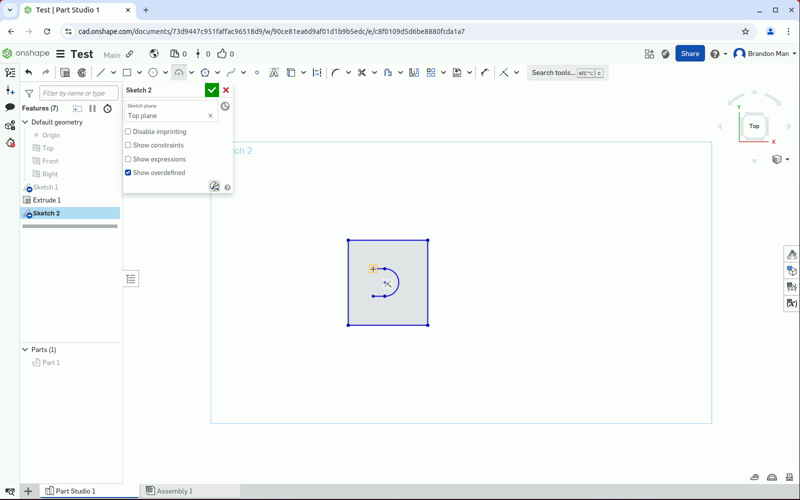
mouse_move(373, 296)
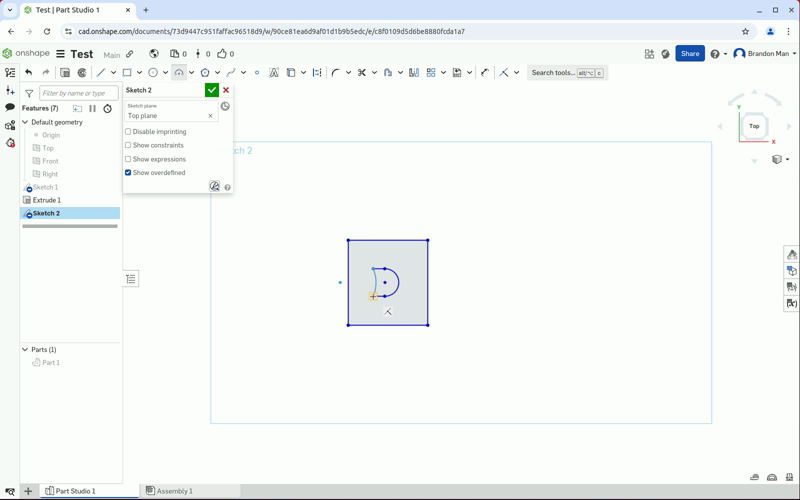
click(373, 296)
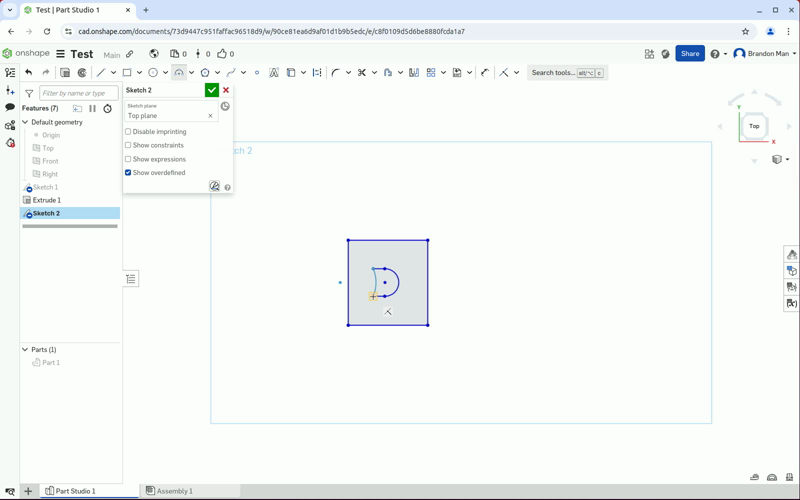
key_down(shift)
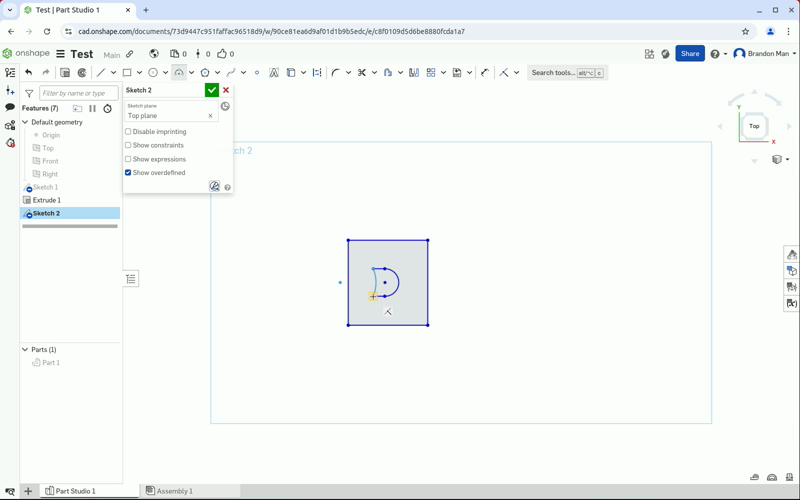
mouse_move(359, 282)
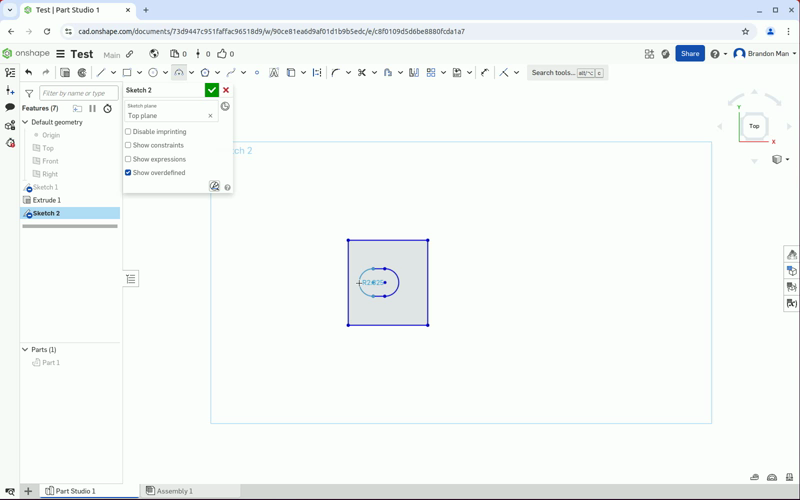
click(359, 282)
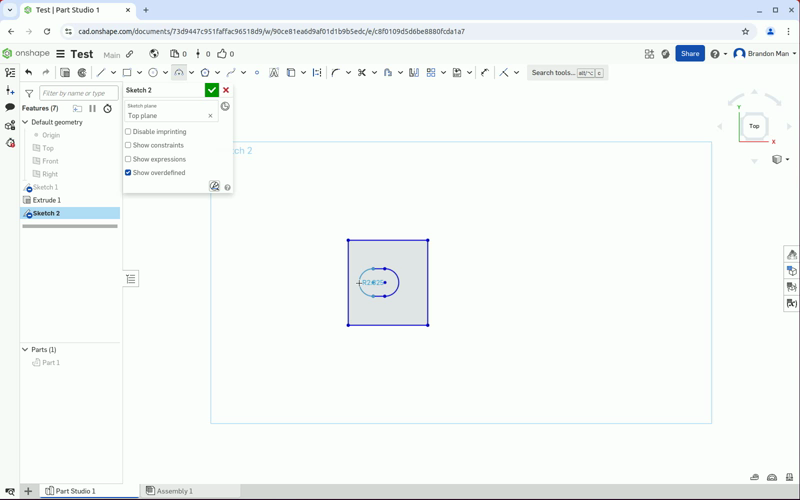
key_up(shift)
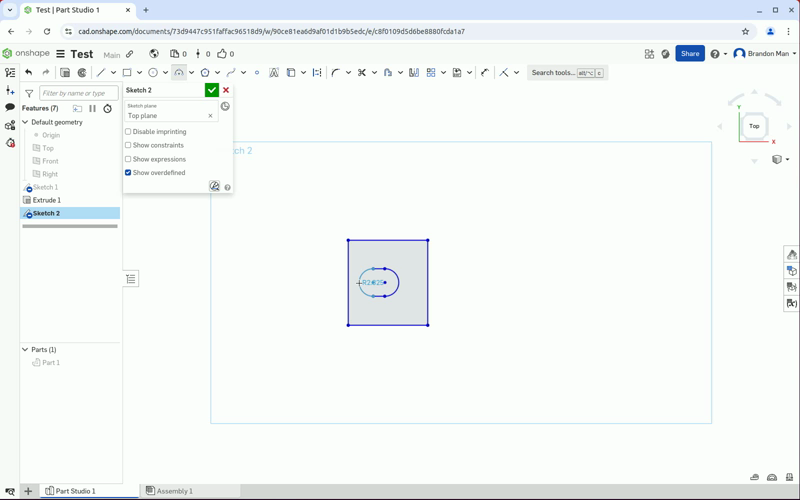
key(esc)
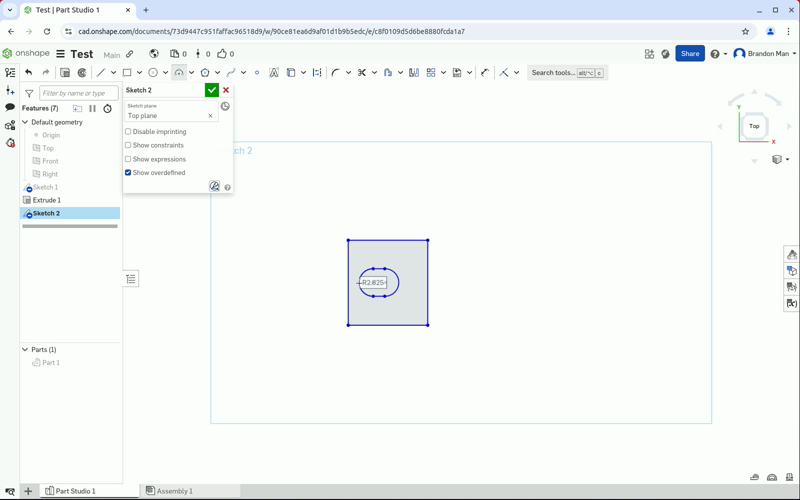
key(c)
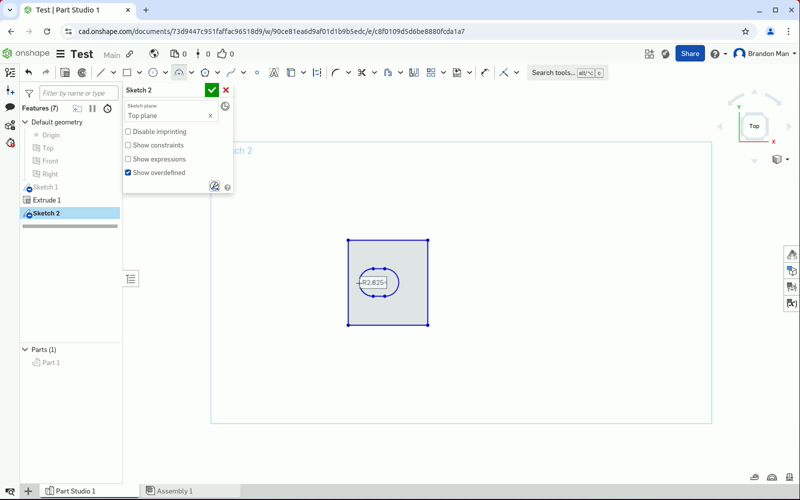
key_down(shift)
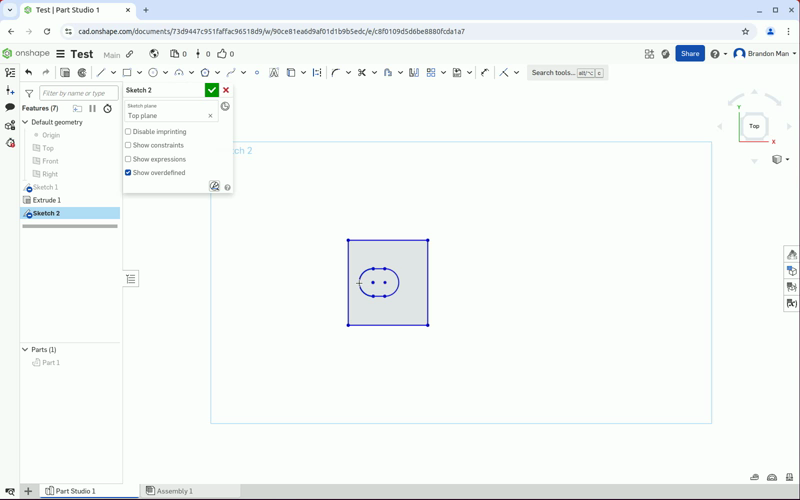
mouse_move(416, 282)
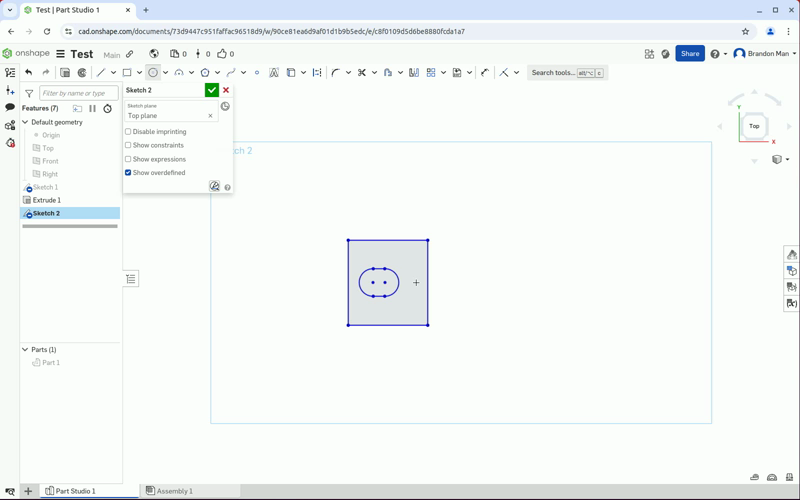
click(416, 282)
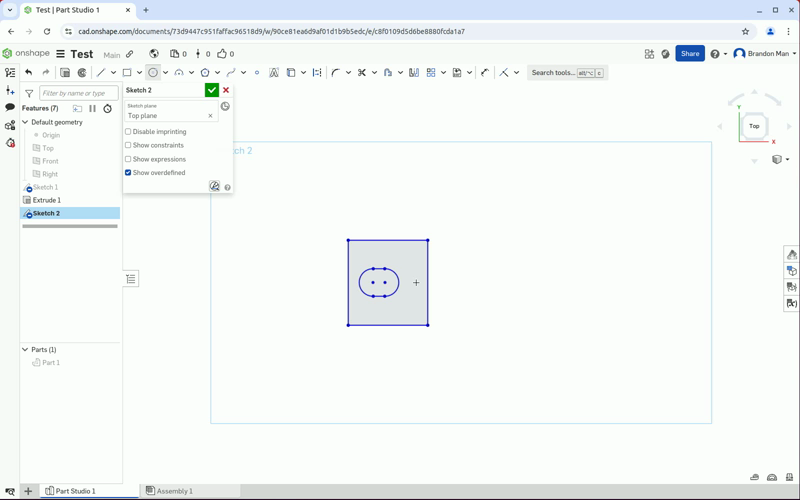
key_up(shift)
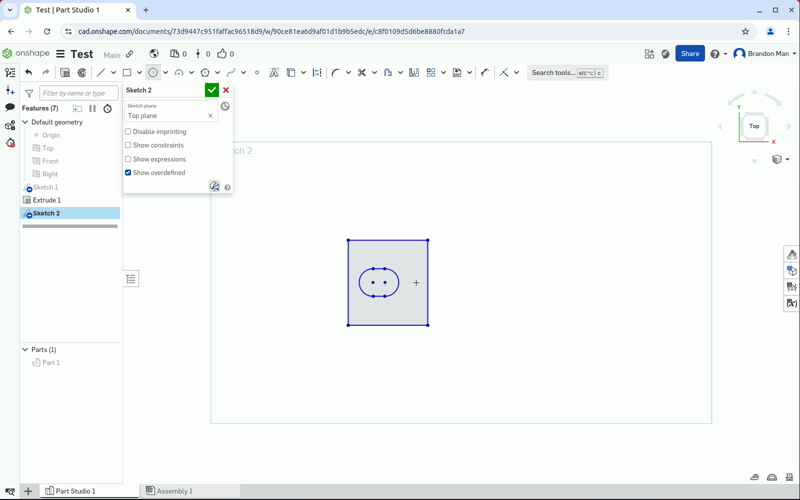
mouse_move(425, 282)
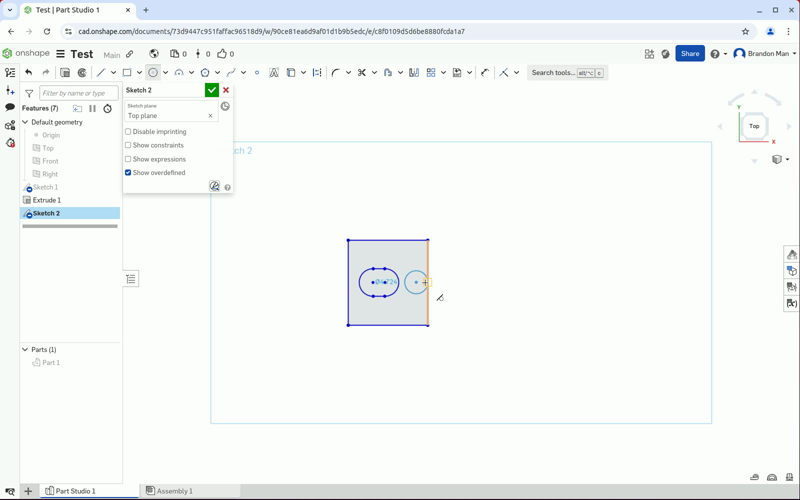
click(425, 282)
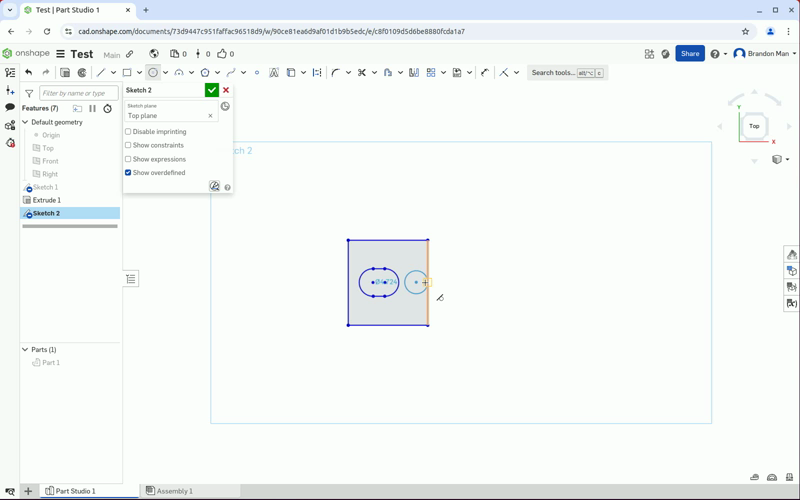
key(esc)
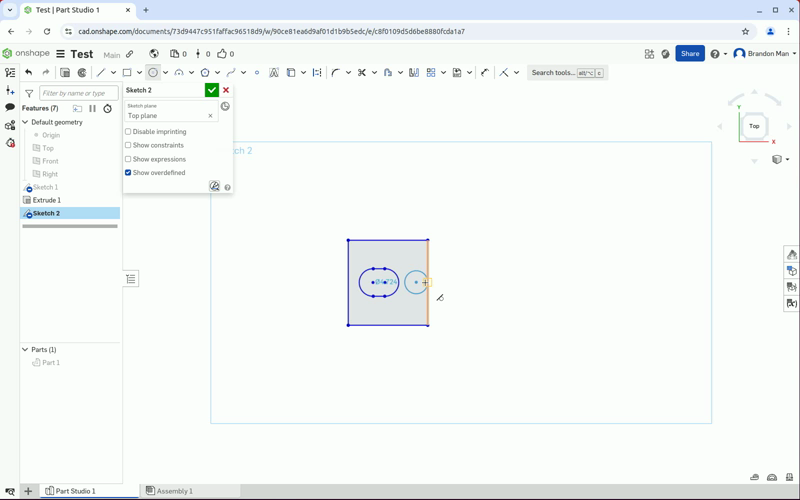
mouse_move(406, 301)
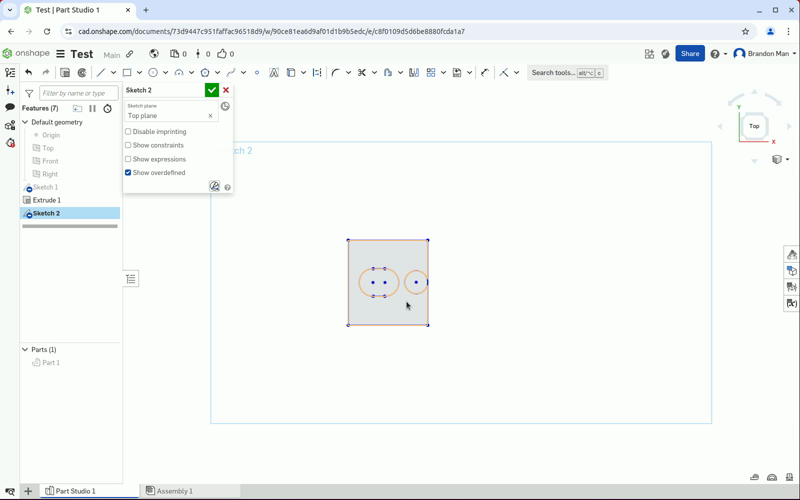
click(406, 301)
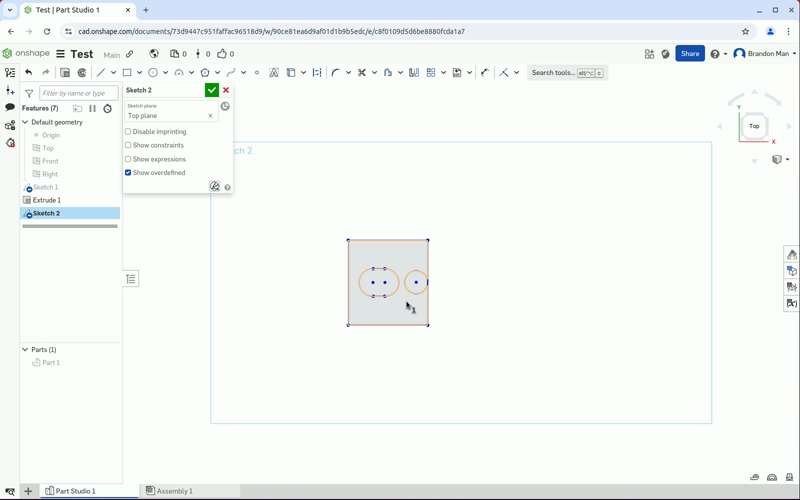
mouse_move(73, 352)
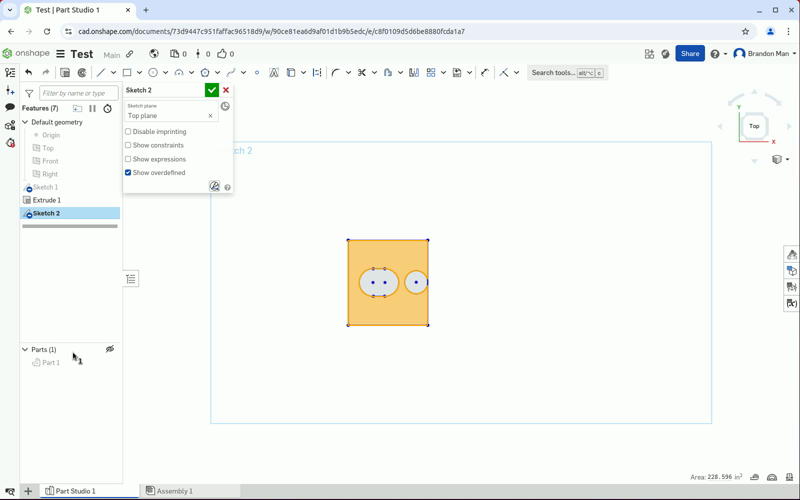
key(shift+y)
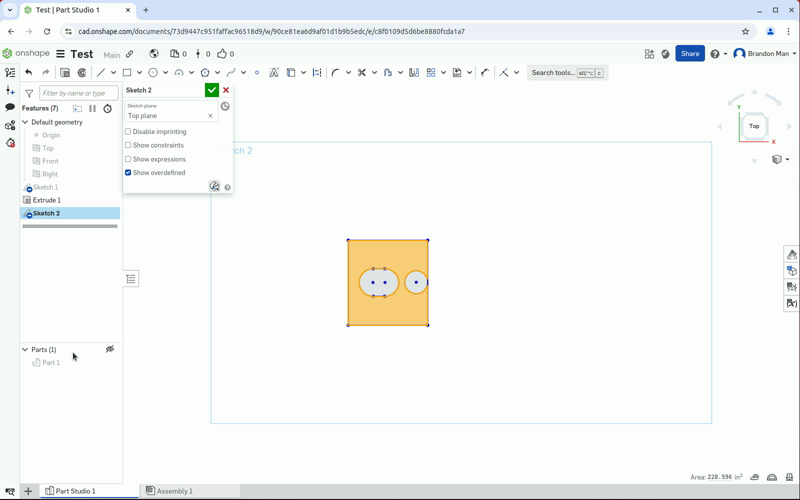
key(shift+e)
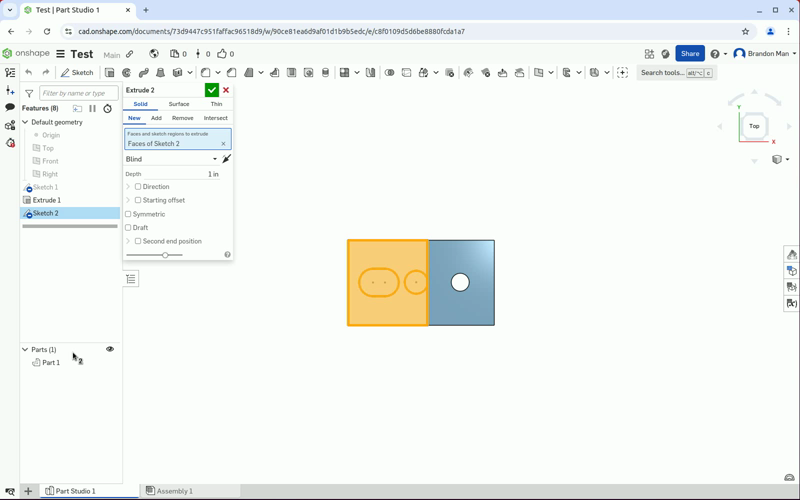
mouse_move(143, 106)
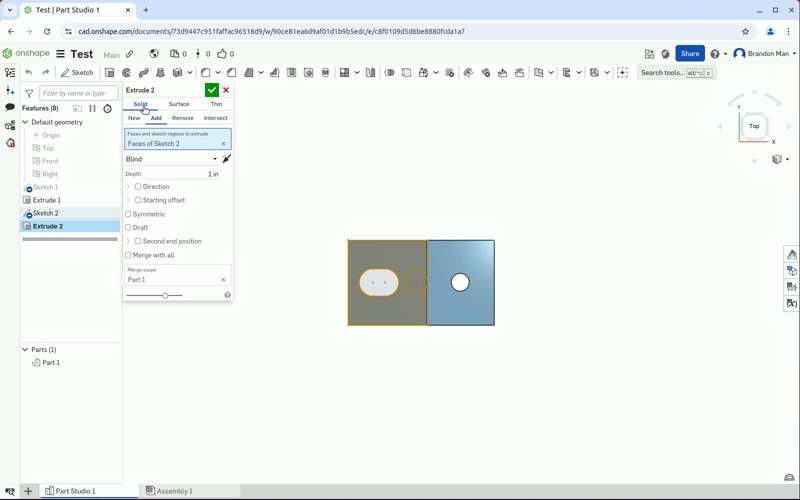
click(143, 106)
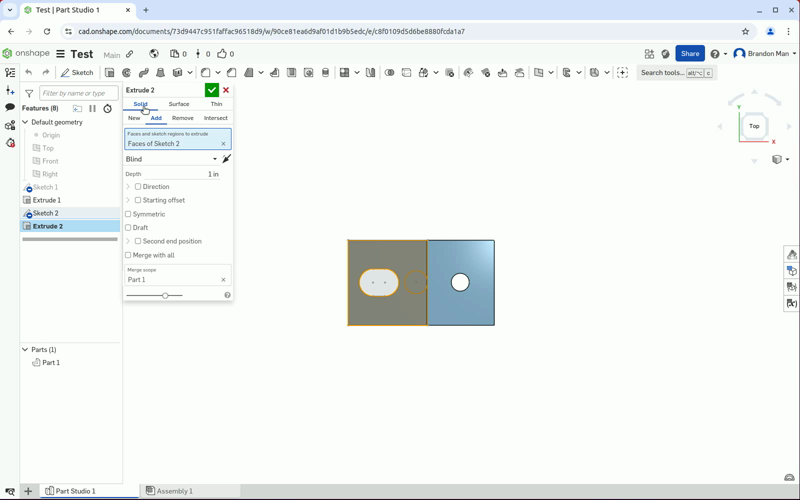
mouse_move(137, 120)
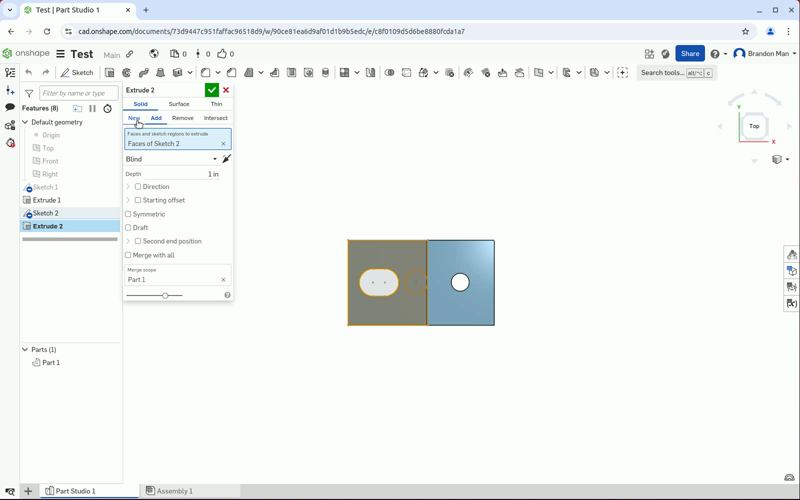
click(137, 120)
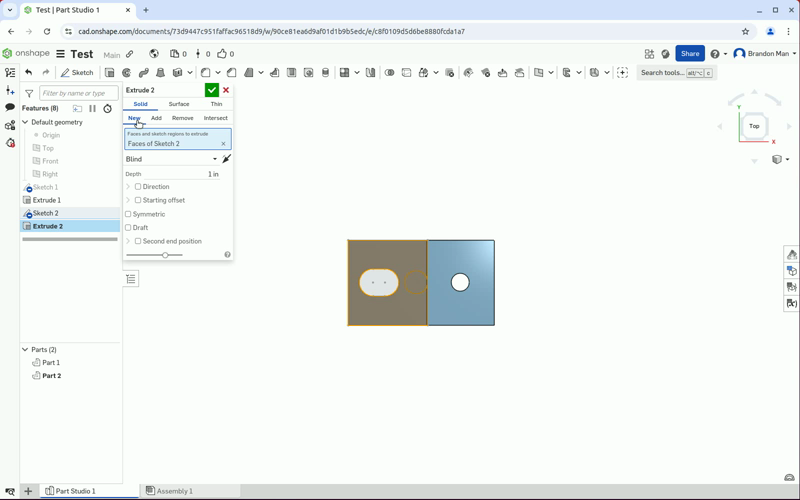
key(tab, 4)
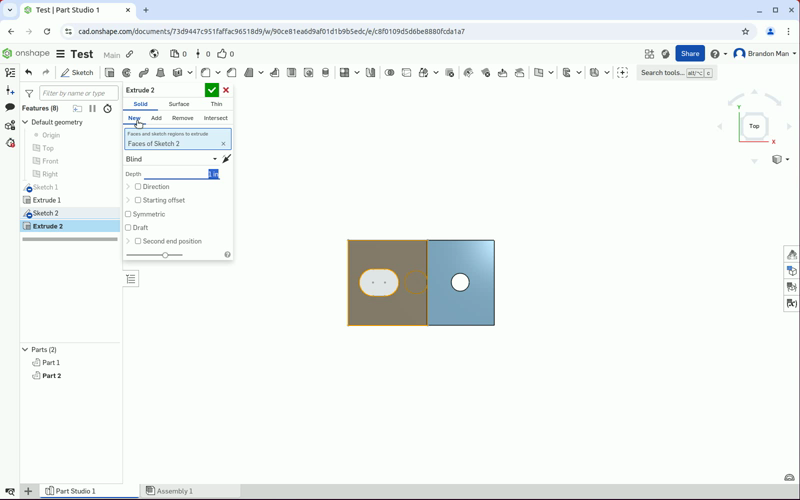
text(5.777)
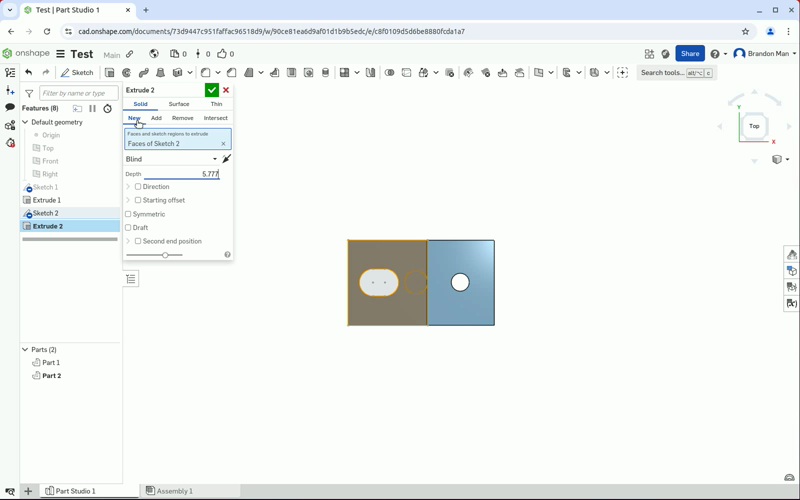
key(enter)
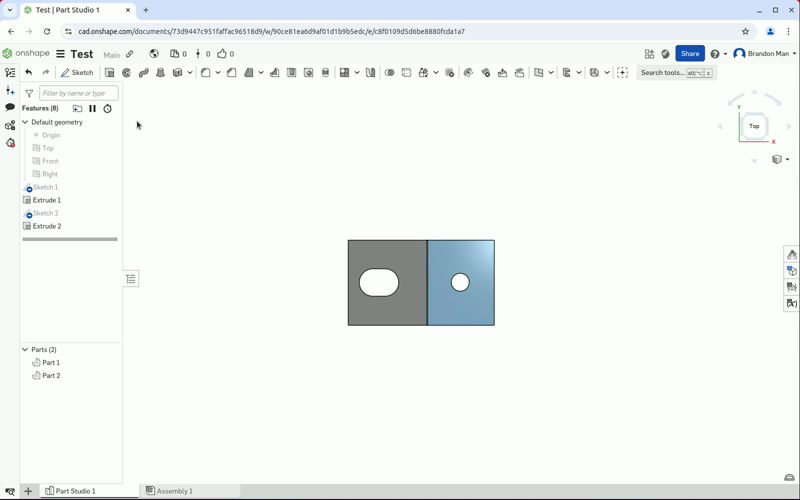
key(shift+h)
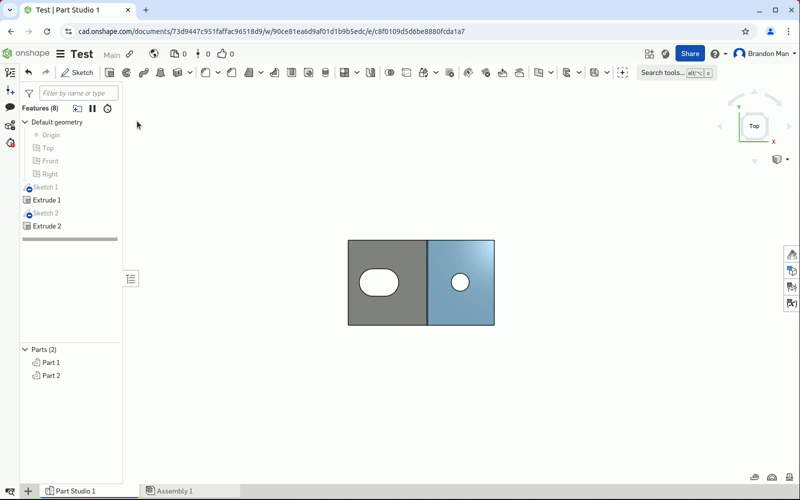
key(shift+h)
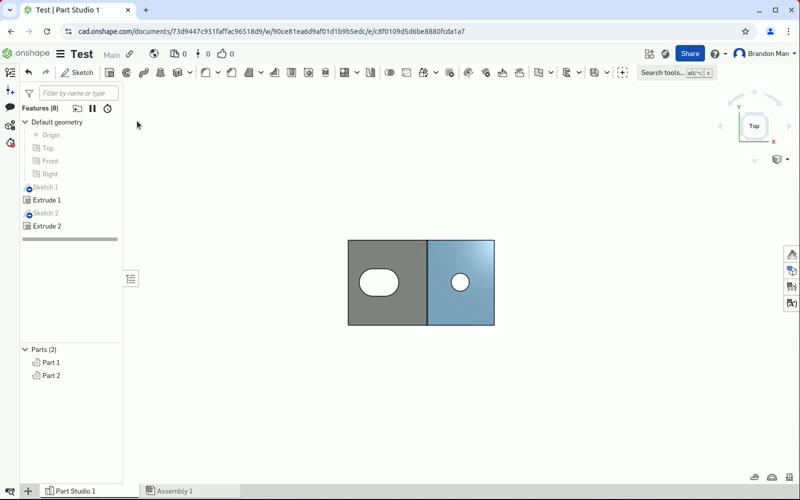
mouse_move(73, 189)
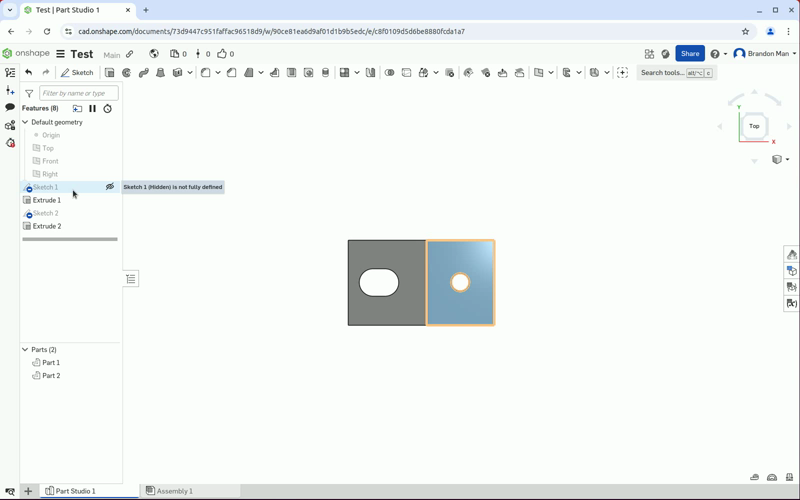
click(73, 189)
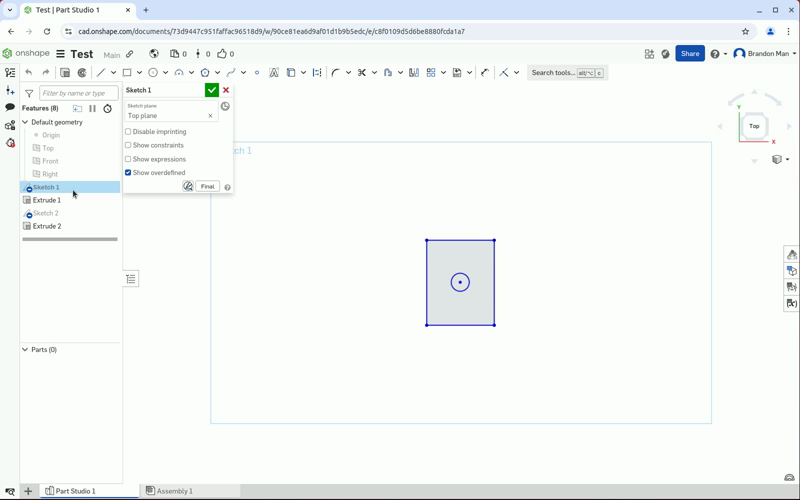
mouse_move(229, 92)
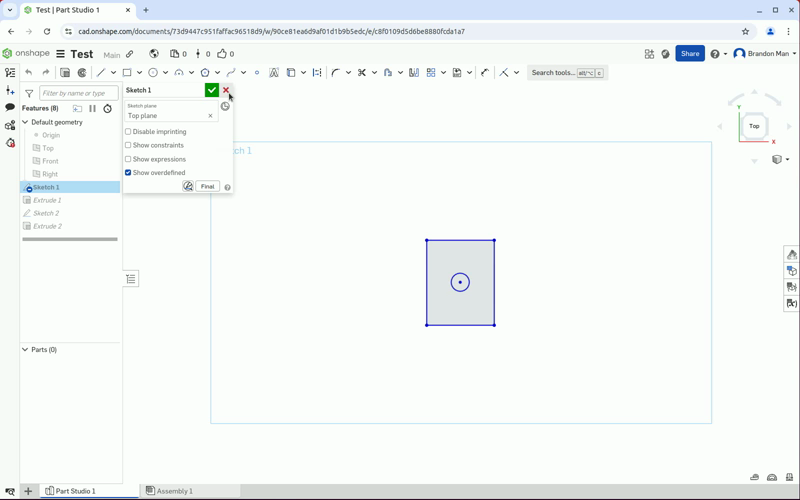
click(229, 92)
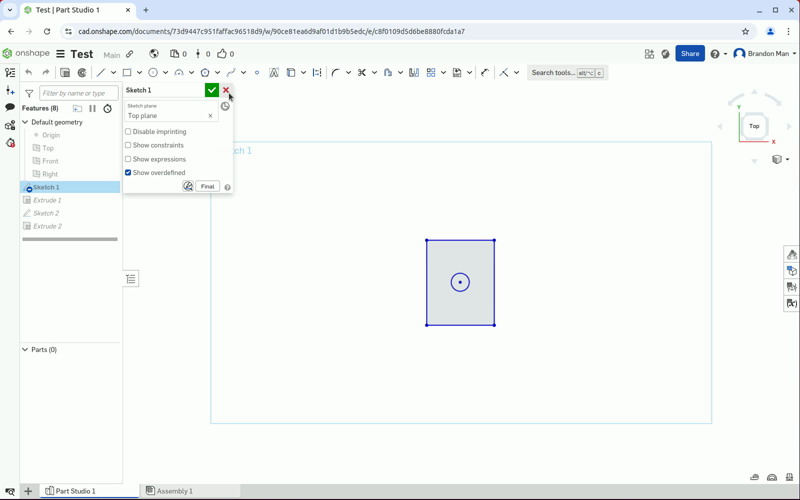
key(shift+s)
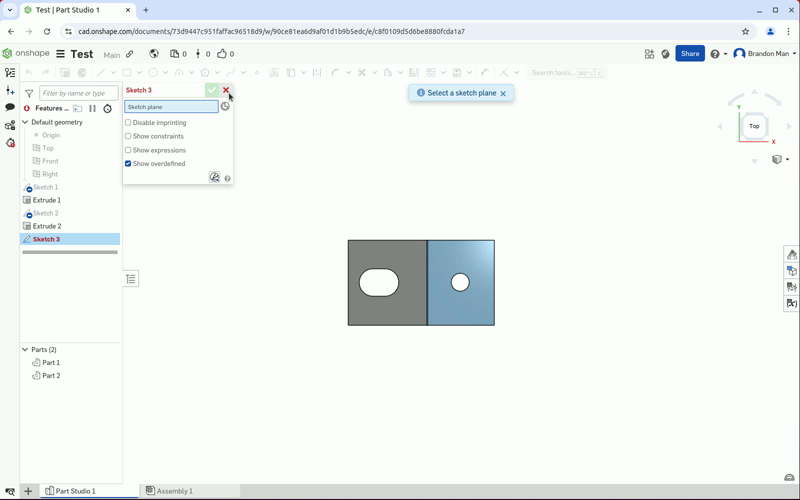
mouse_move(73, 150)
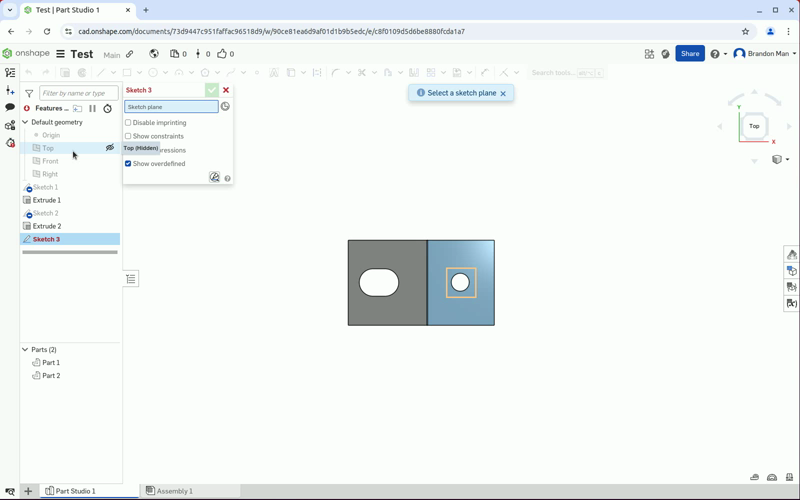
click(73, 150)
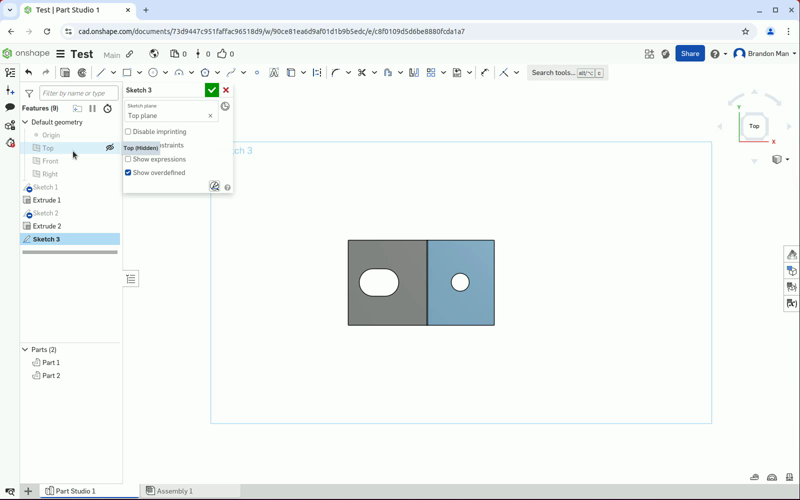
mouse_move(73, 352)
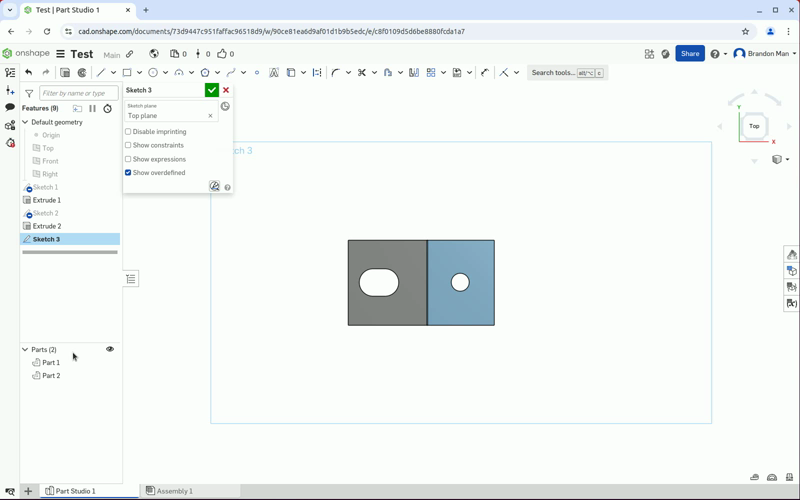
key(y)
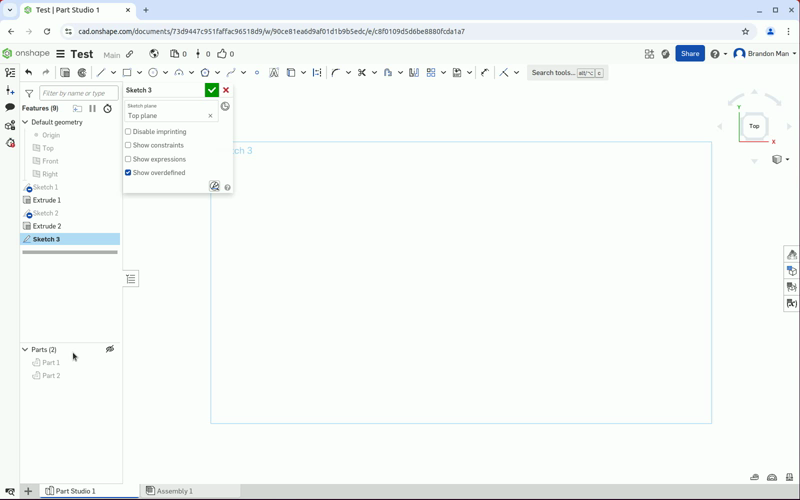
key(l)
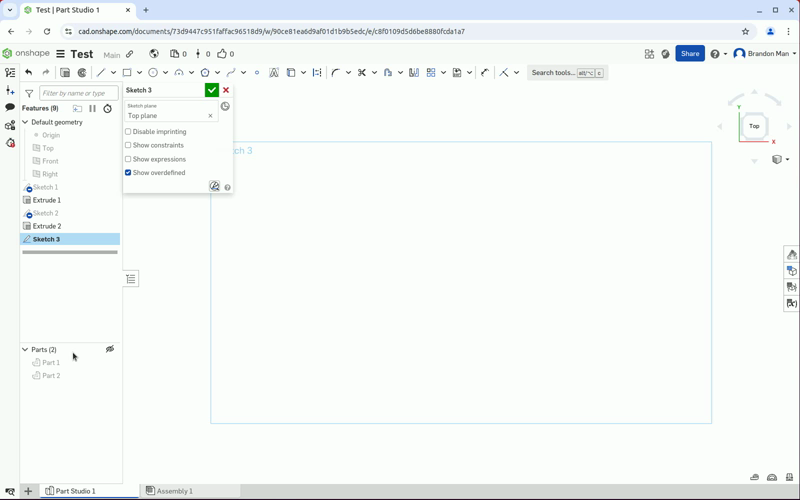
key_down(shift)
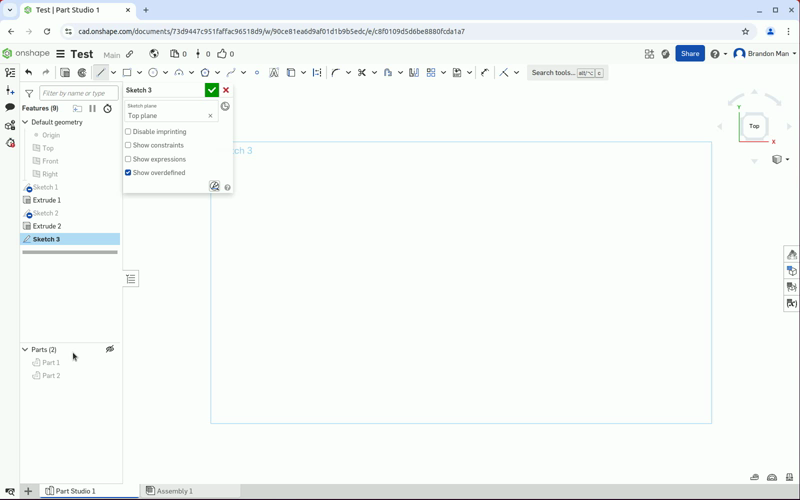
mouse_move(494, 325)
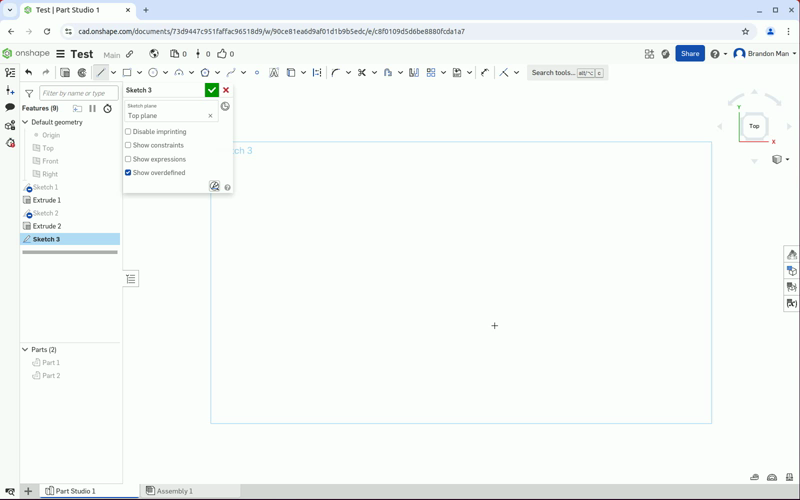
click(494, 325)
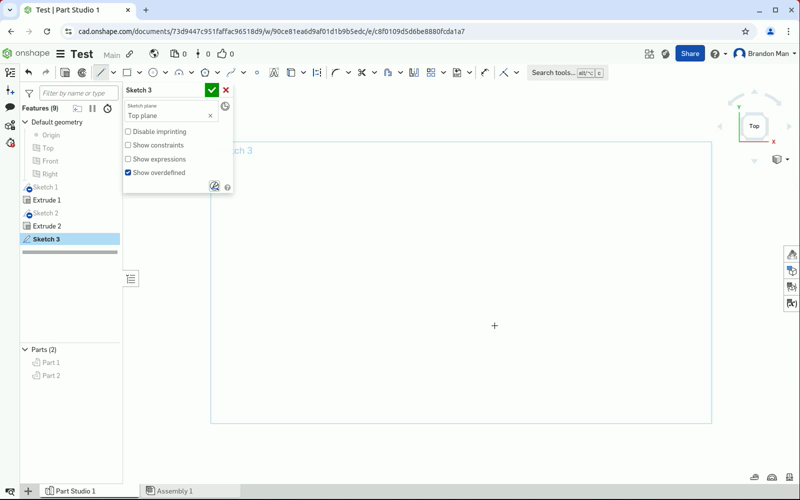
key_up(shift)
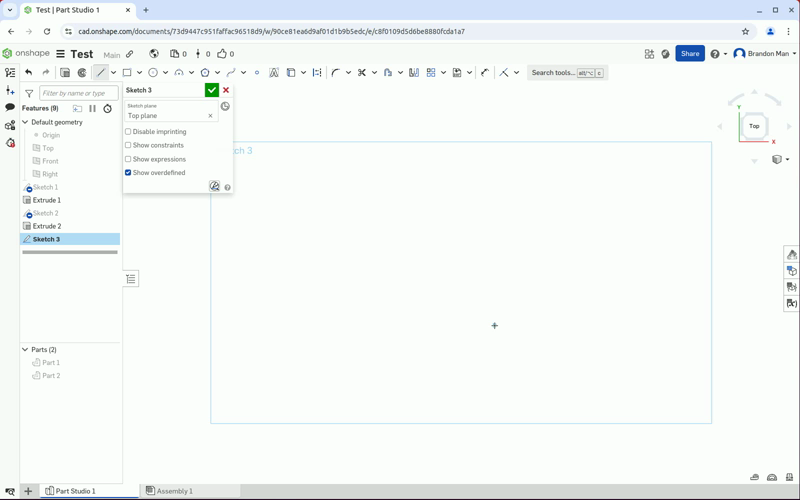
key_down(shift)
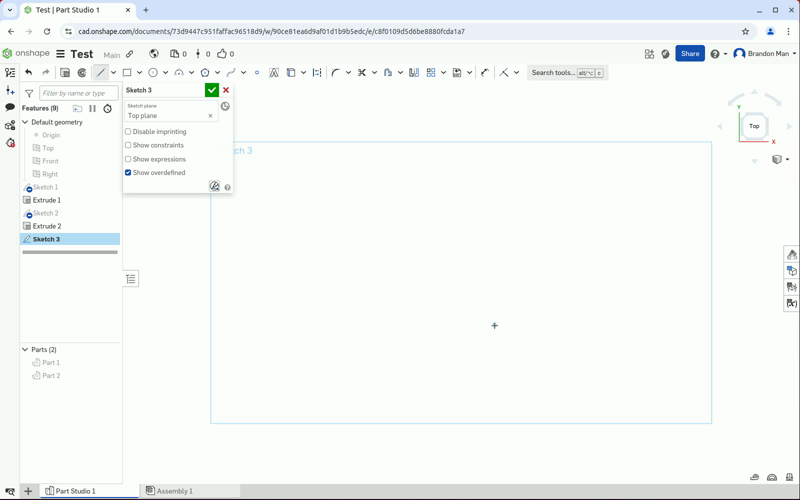
mouse_move(574, 325)
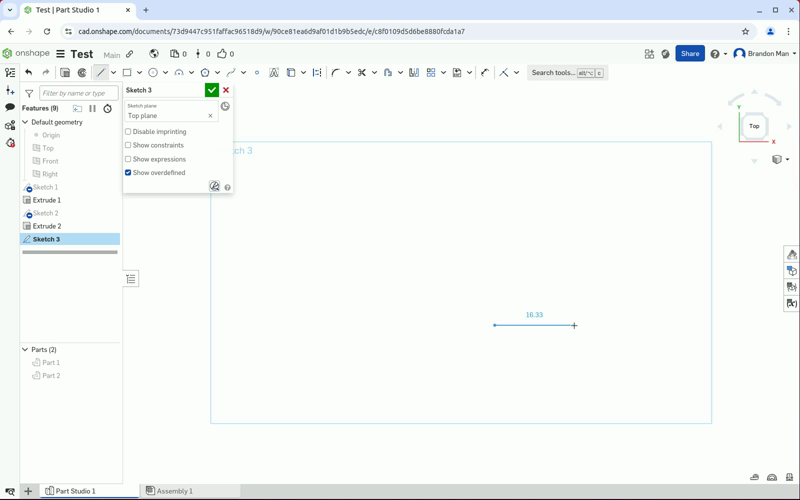
click(574, 325)
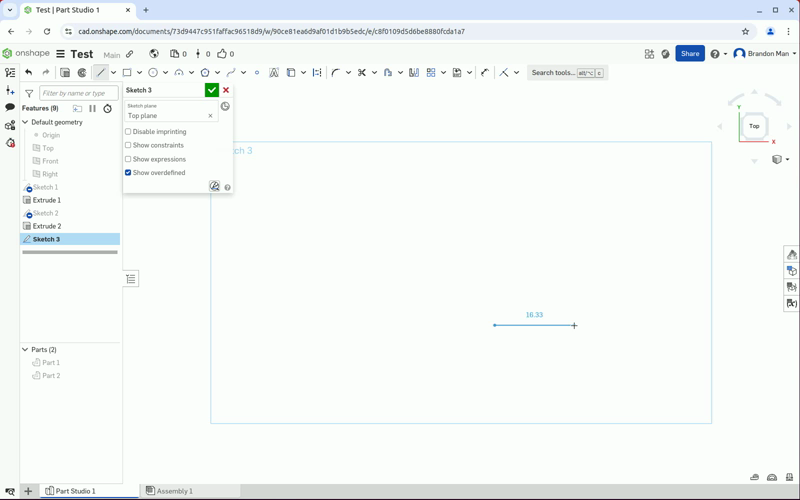
key_up(shift)
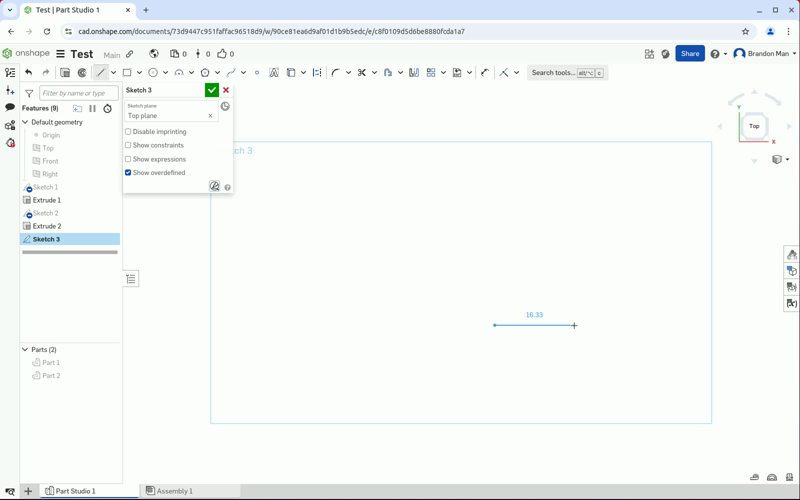
key_down(shift)
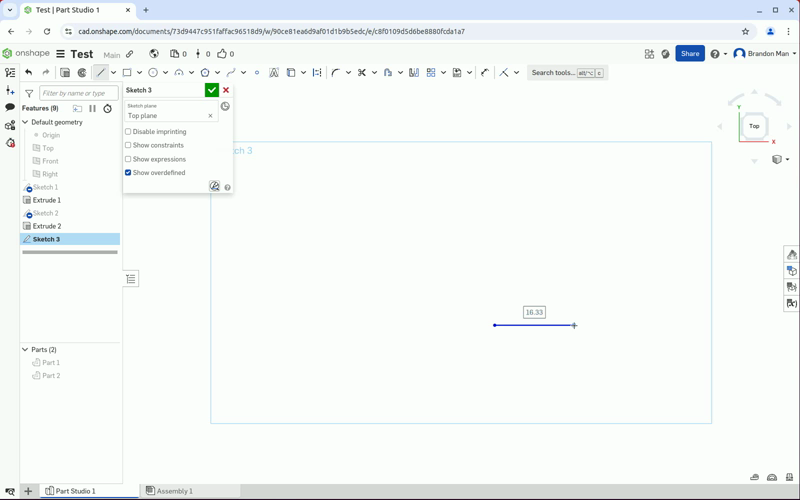
mouse_move(574, 240)
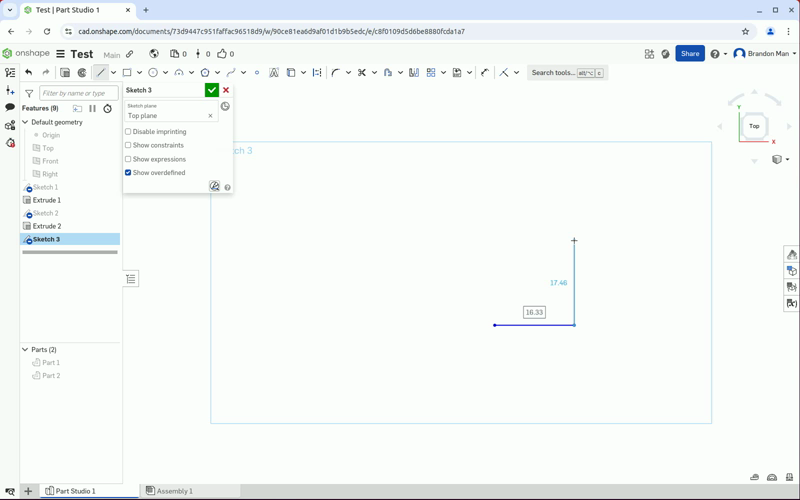
click(574, 240)
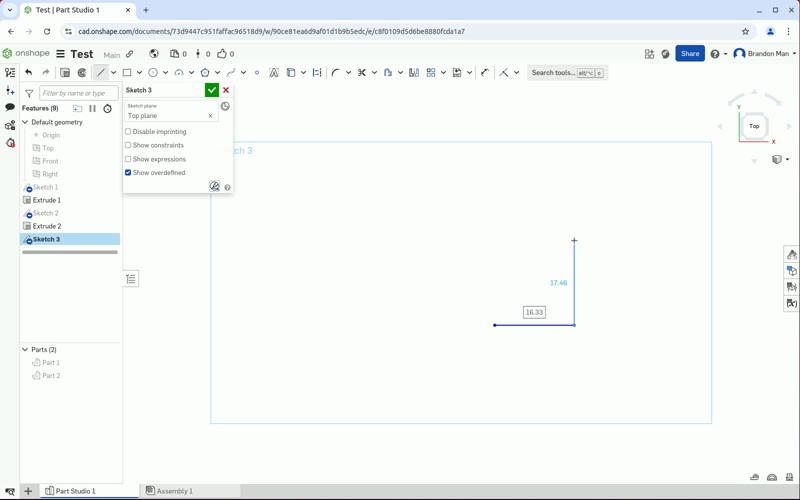
key_up(shift)
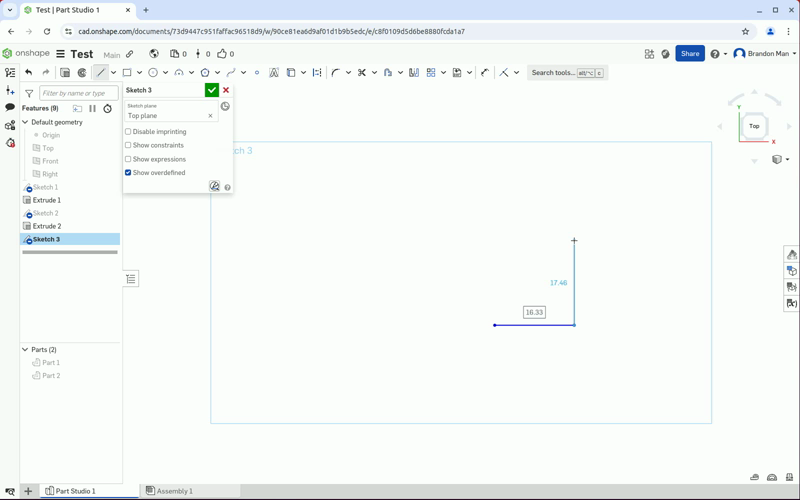
key_down(shift)
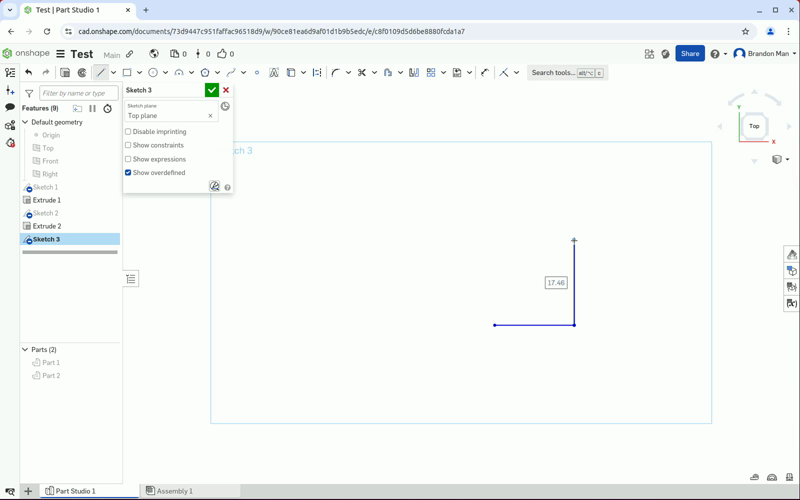
mouse_move(494, 240)
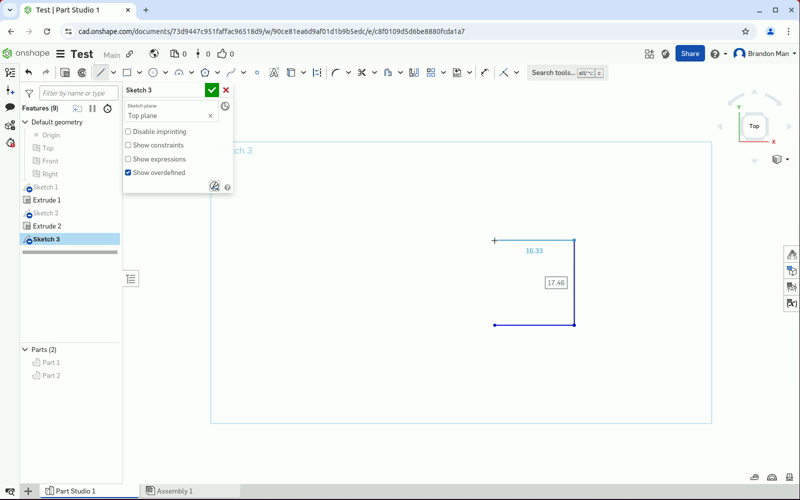
click(494, 240)
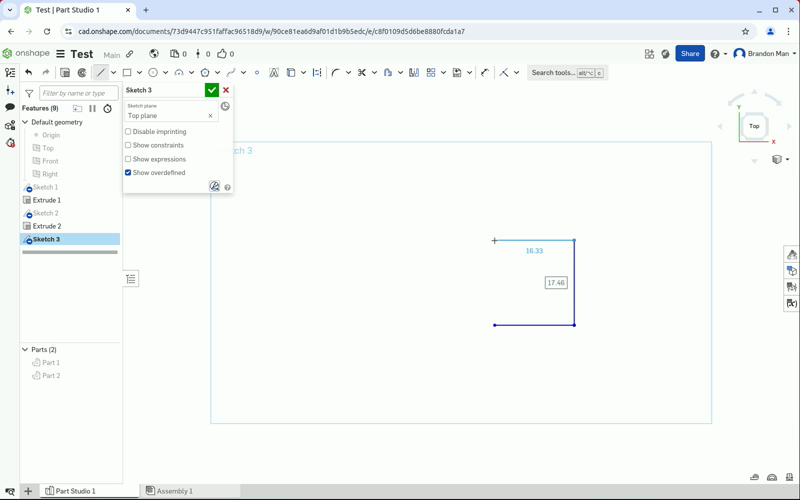
key_up(shift)
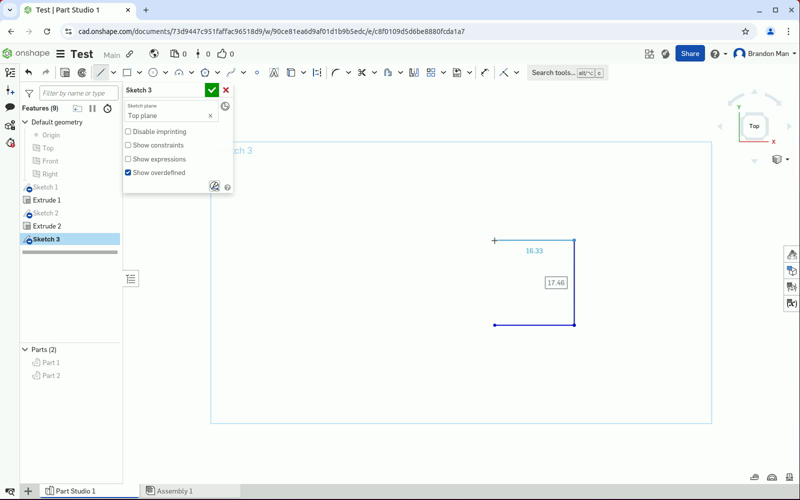
key_down(shift)
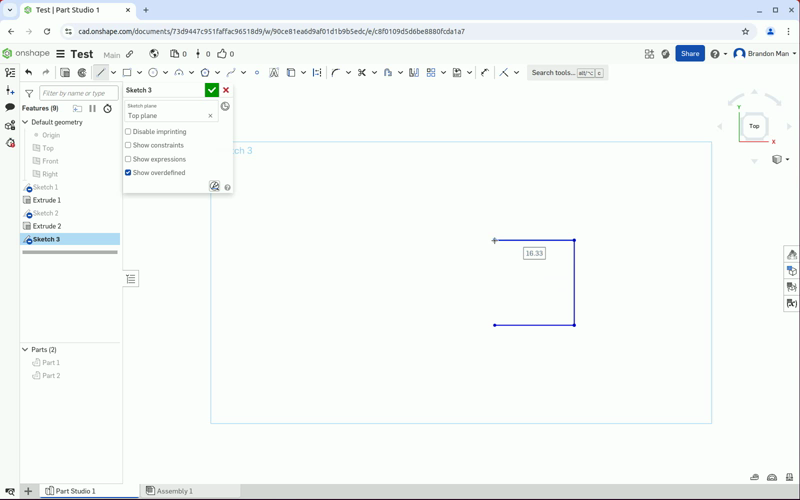
mouse_move(494, 325)
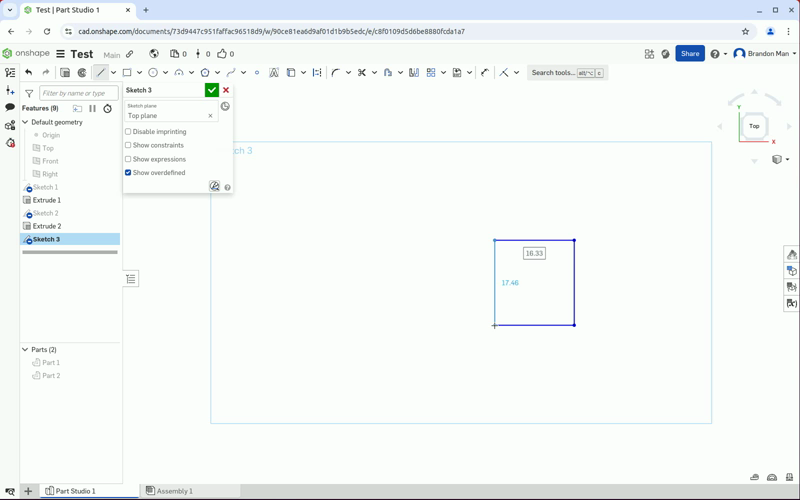
key_up(shift)
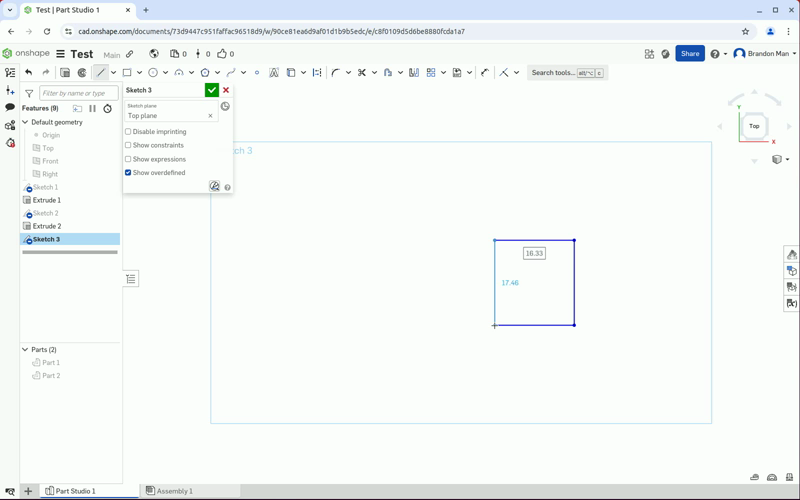
click(494, 325)
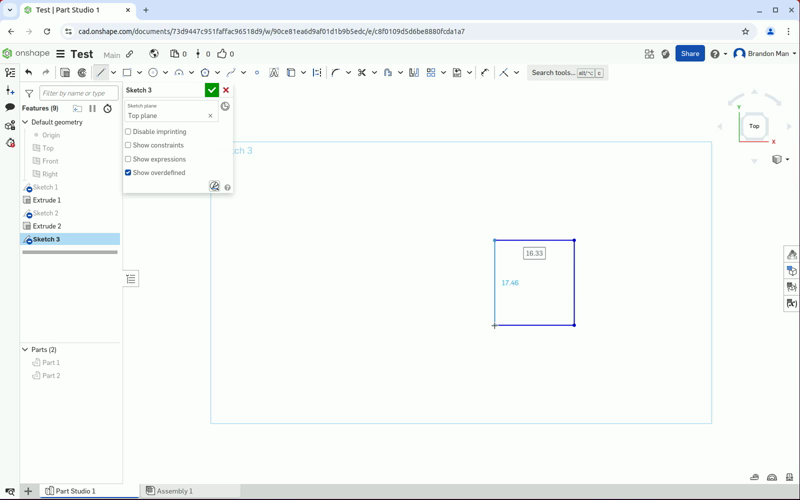
key(esc)
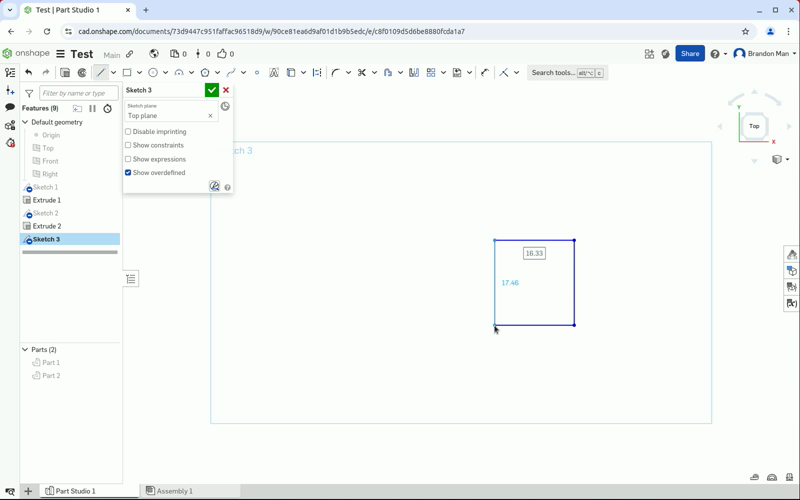
key(c)
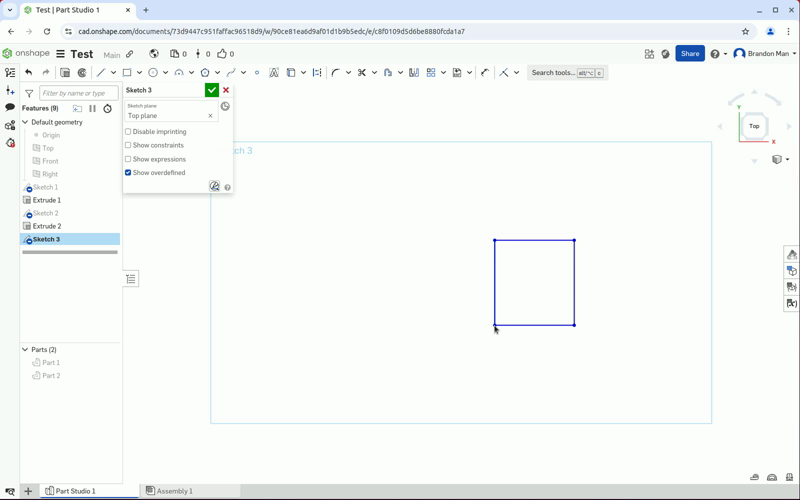
key_down(shift)
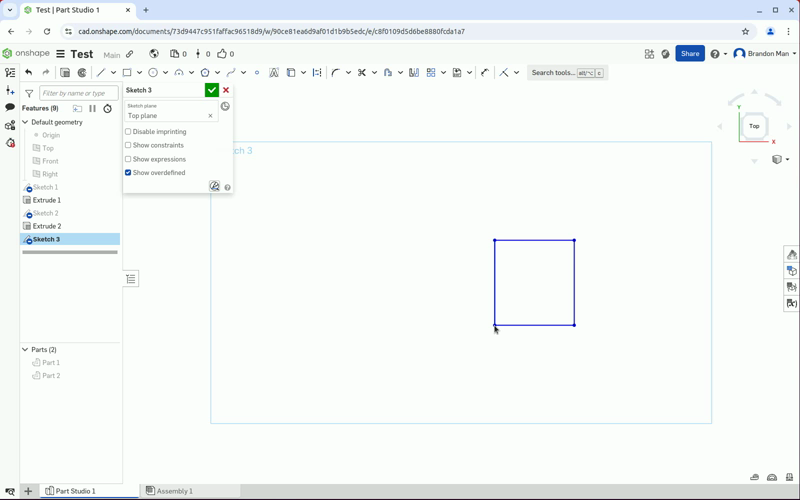
mouse_move(506, 282)
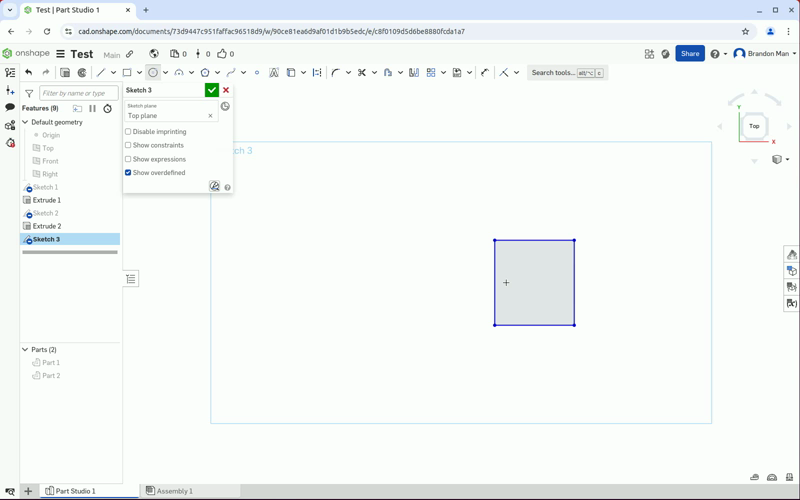
click(506, 282)
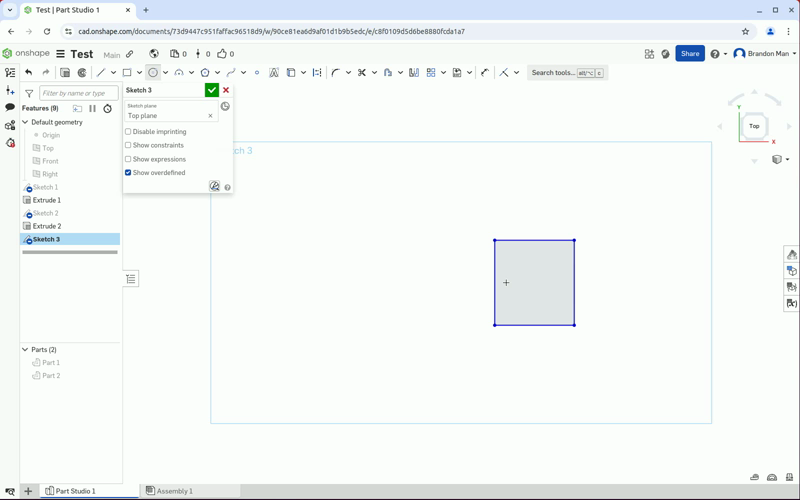
key_up(shift)
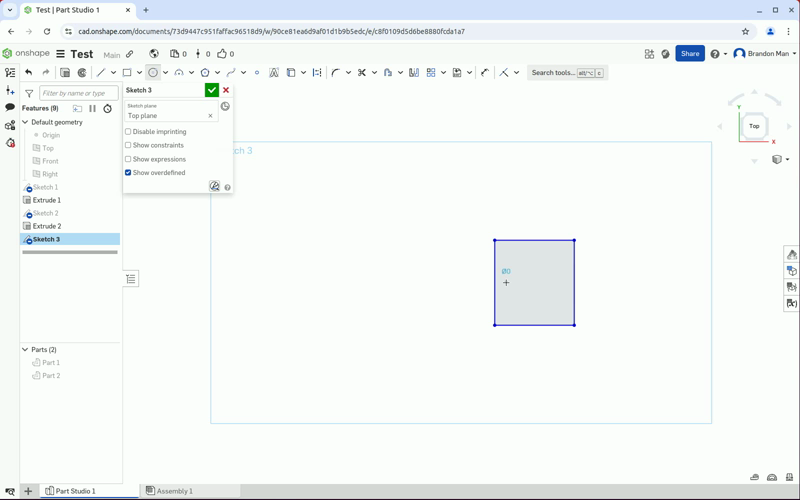
mouse_move(515, 282)
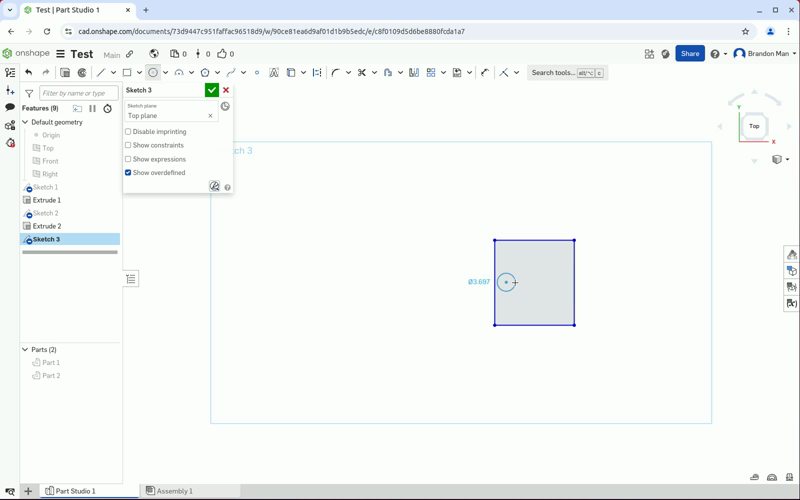
click(515, 282)
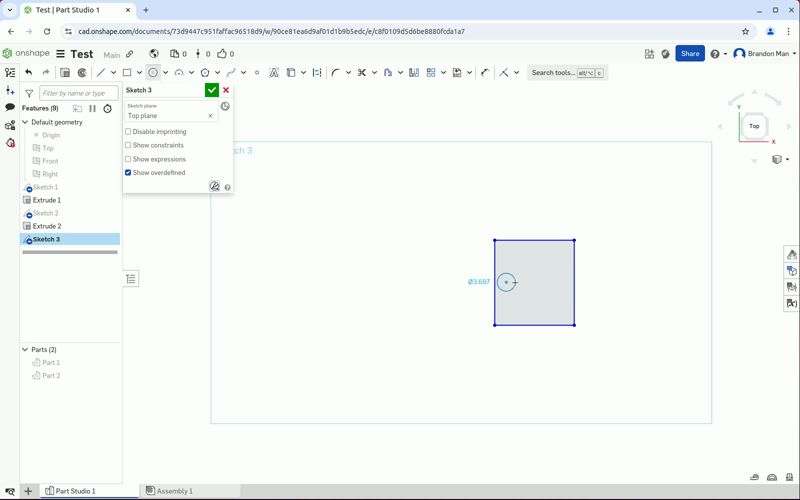
key(esc)
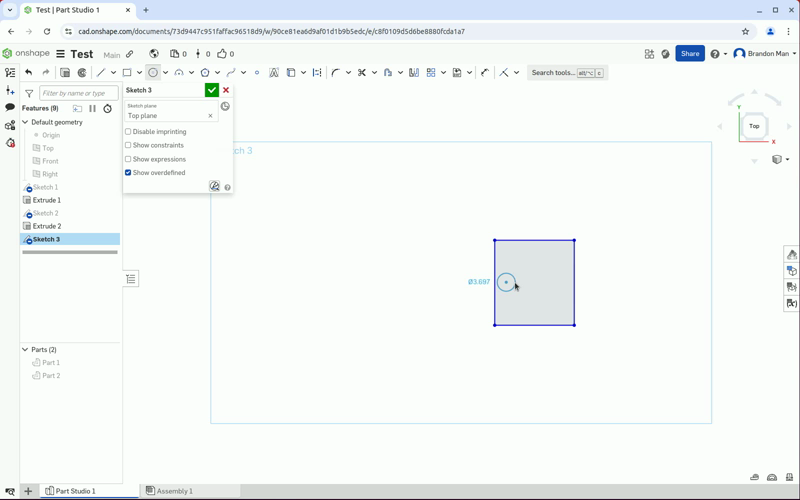
key(l)
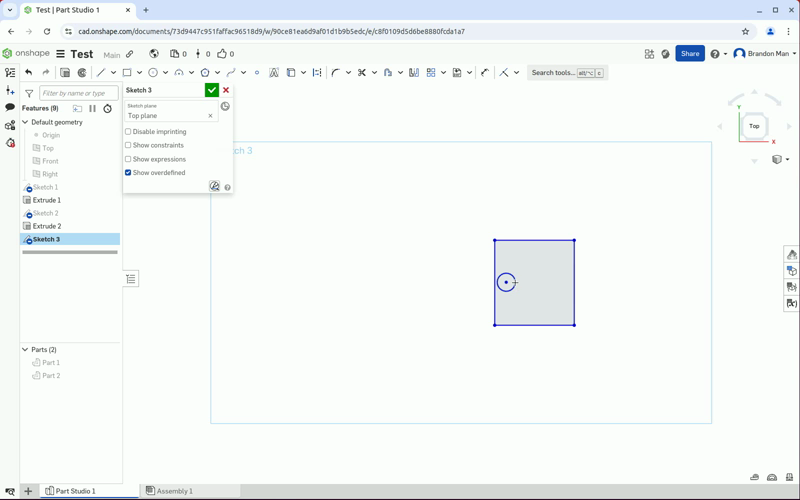
key_down(shift)
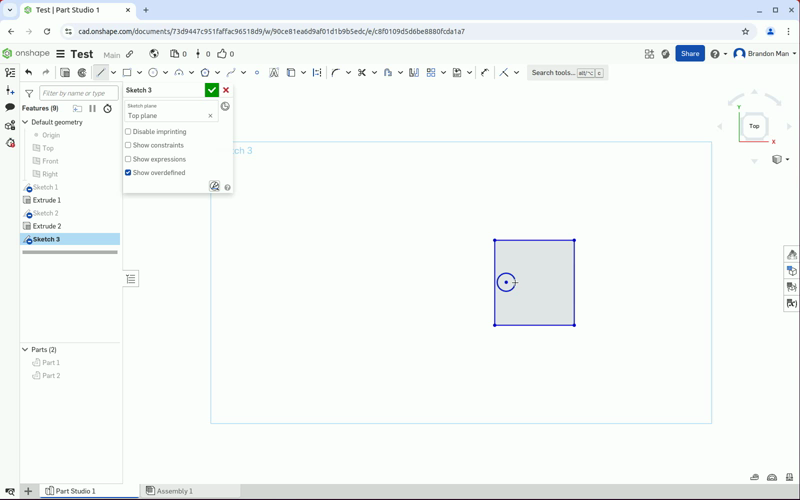
mouse_move(537, 296)
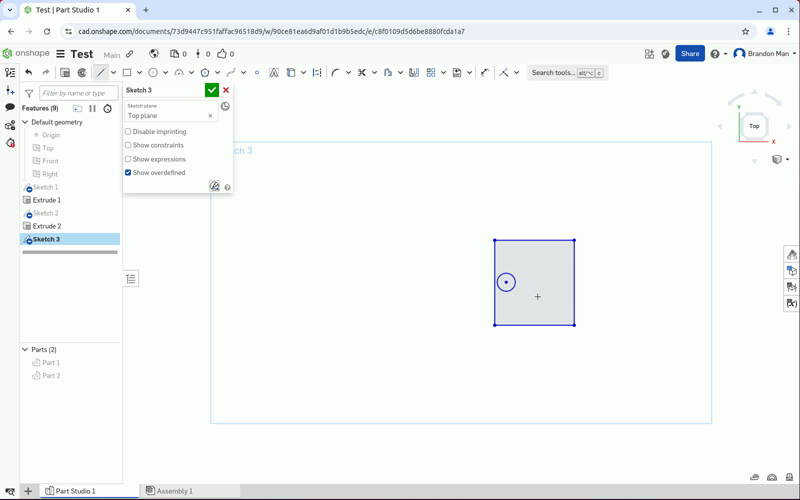
click(537, 296)
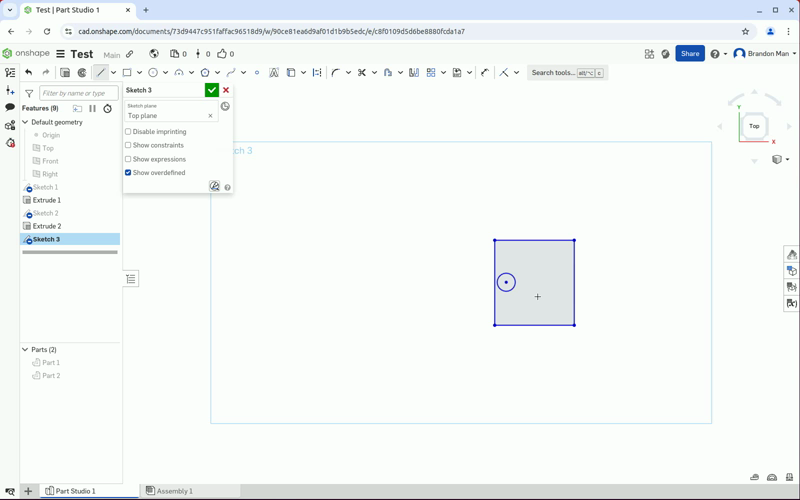
key_up(shift)
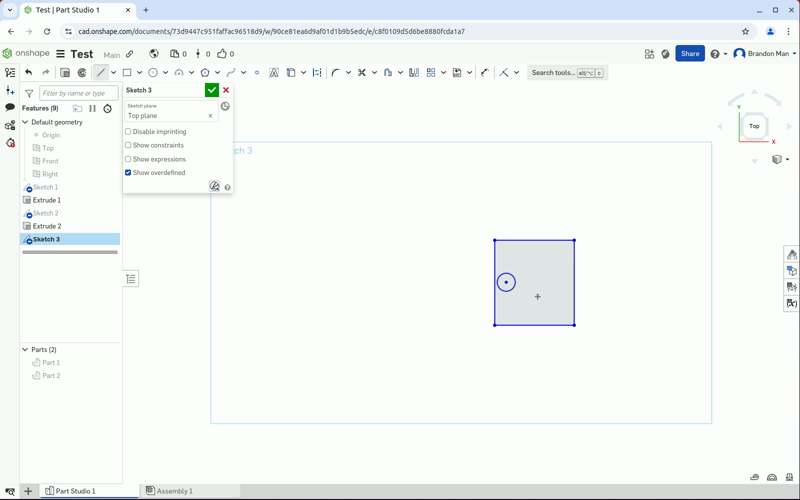
key_down(shift)
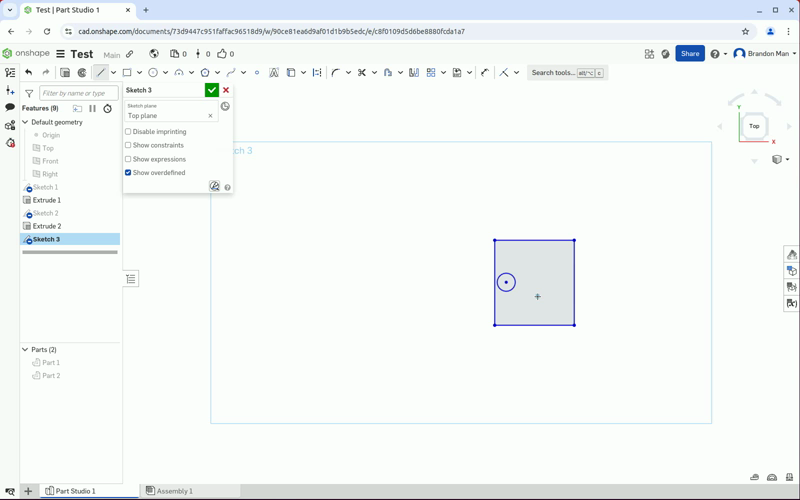
mouse_move(567, 296)
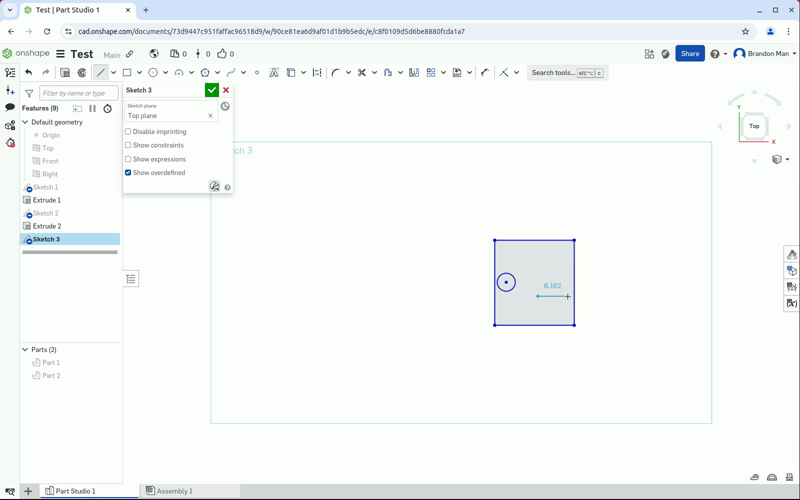
mouse_move(548, 296)
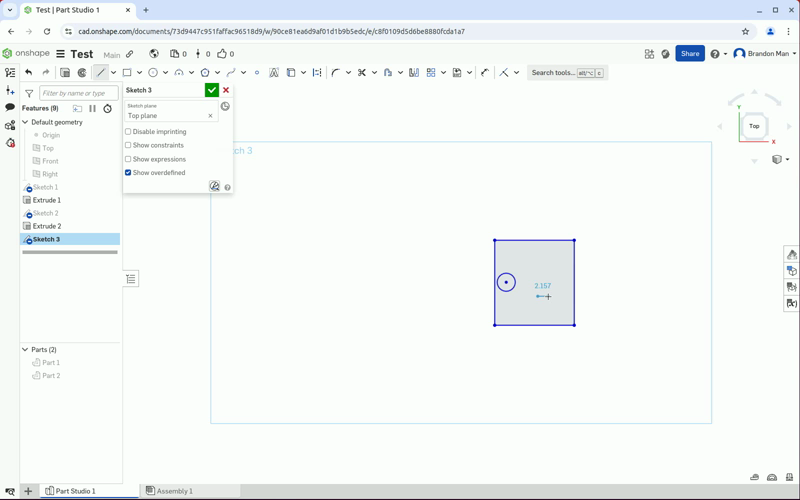
click(548, 296)
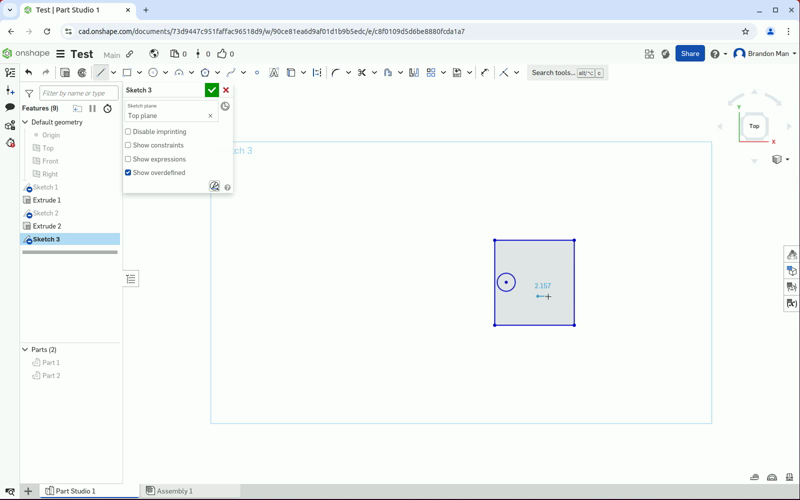
key_up(shift)
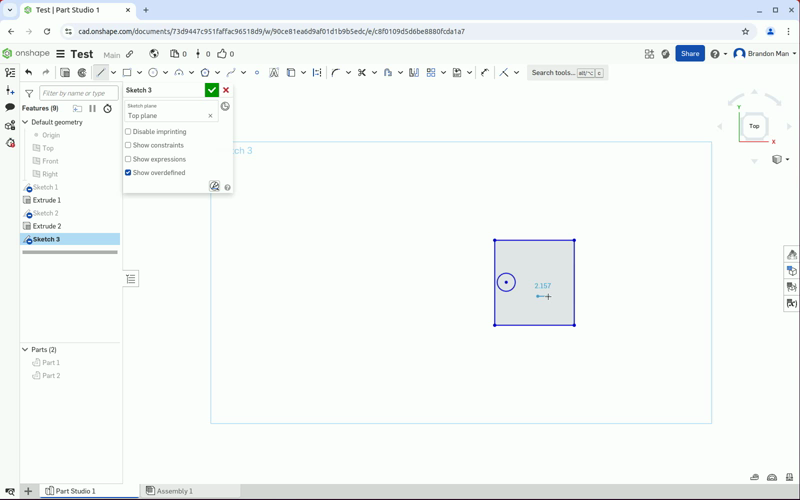
key(esc)
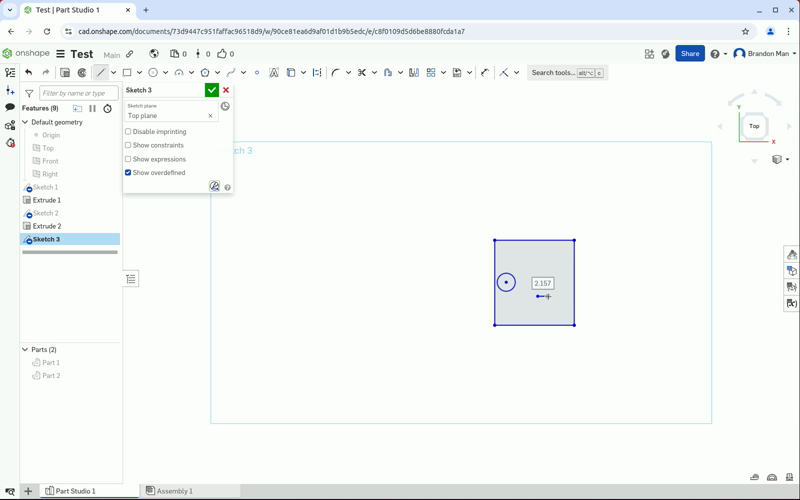
key(a)
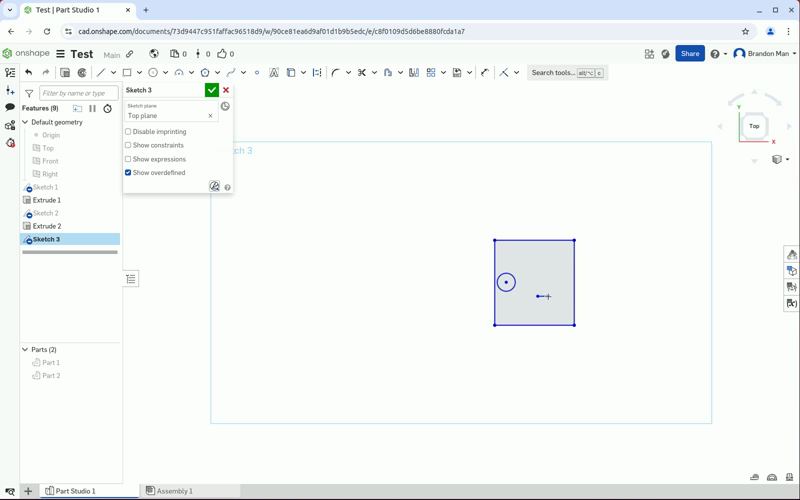
mouse_move(548, 296)
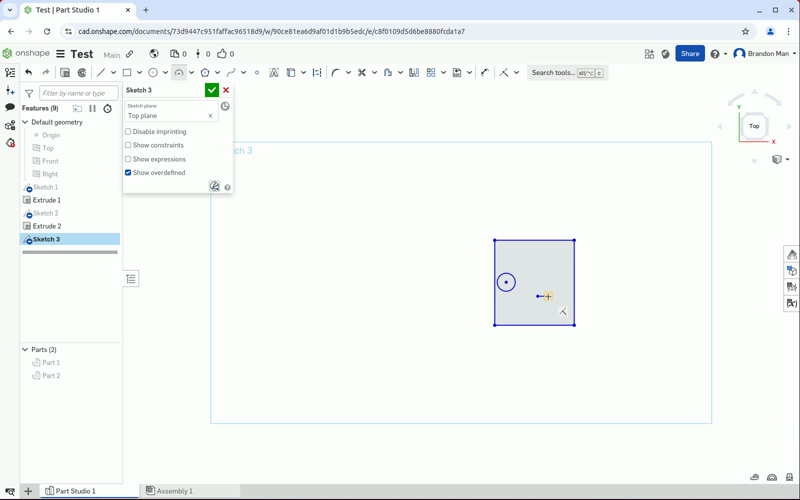
click(548, 296)
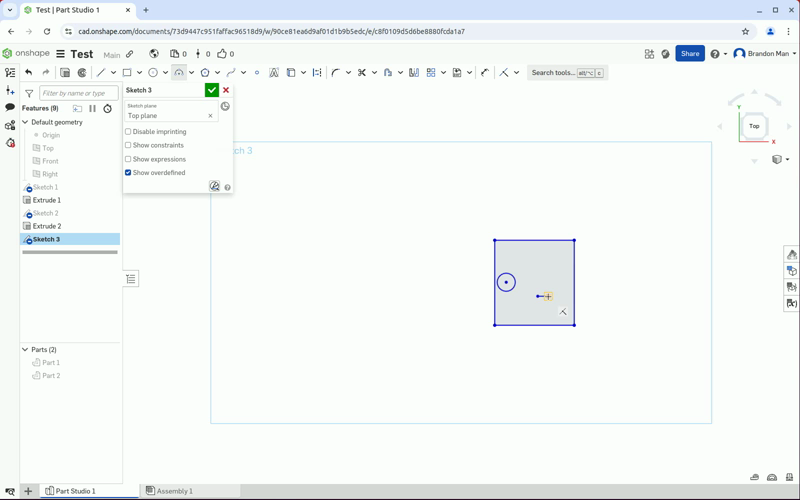
key_down(shift)
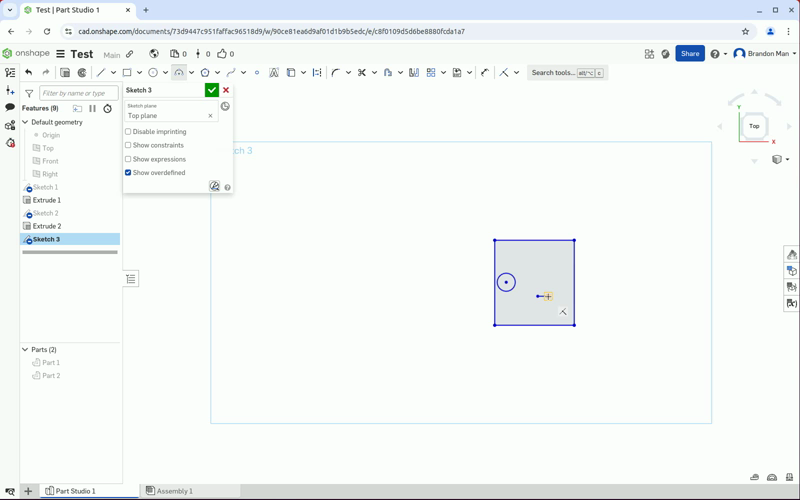
mouse_move(548, 268)
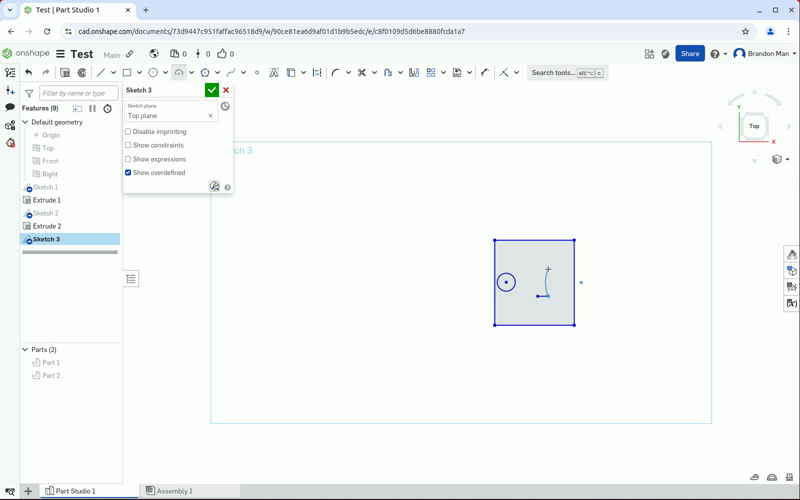
click(548, 268)
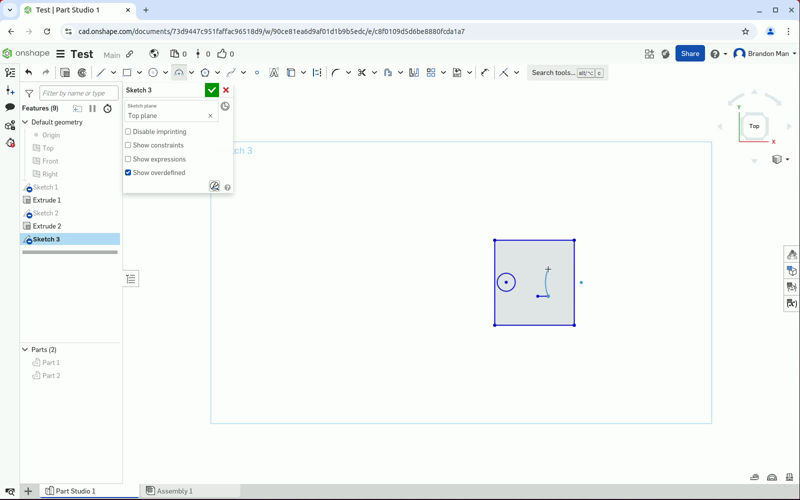
mouse_move(562, 282)
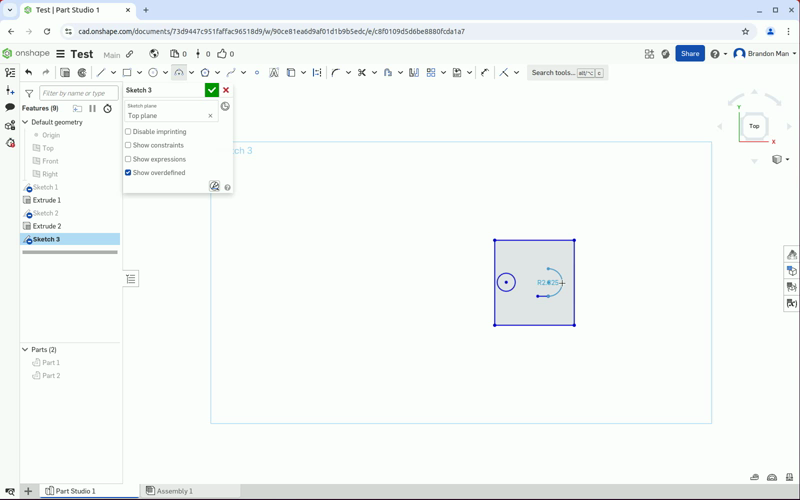
click(562, 282)
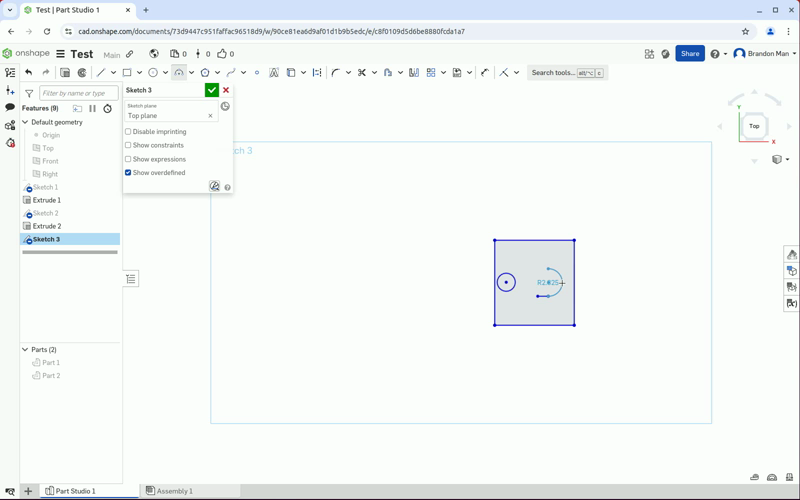
key_up(shift)
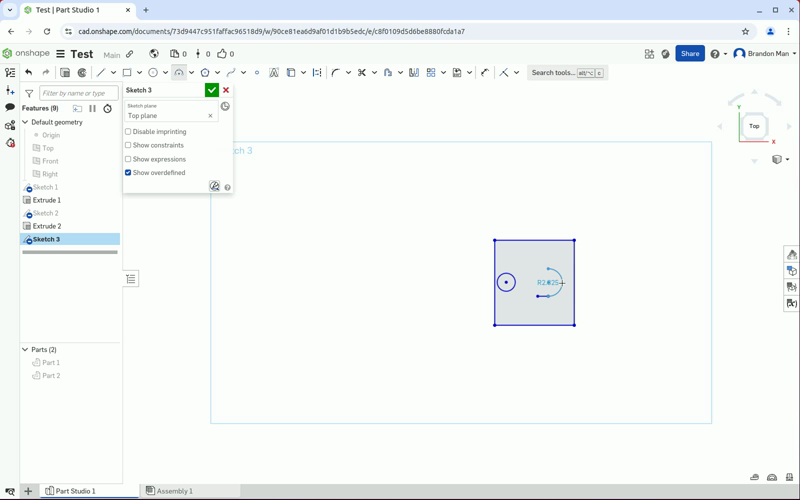
key(esc)
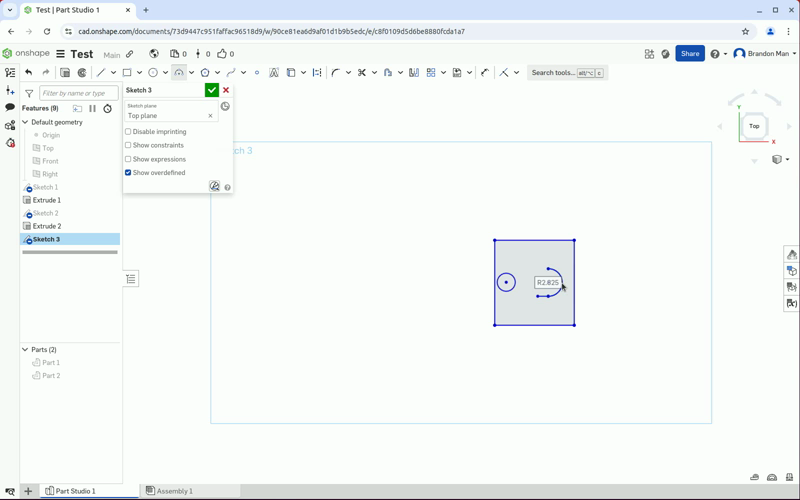
key(l)
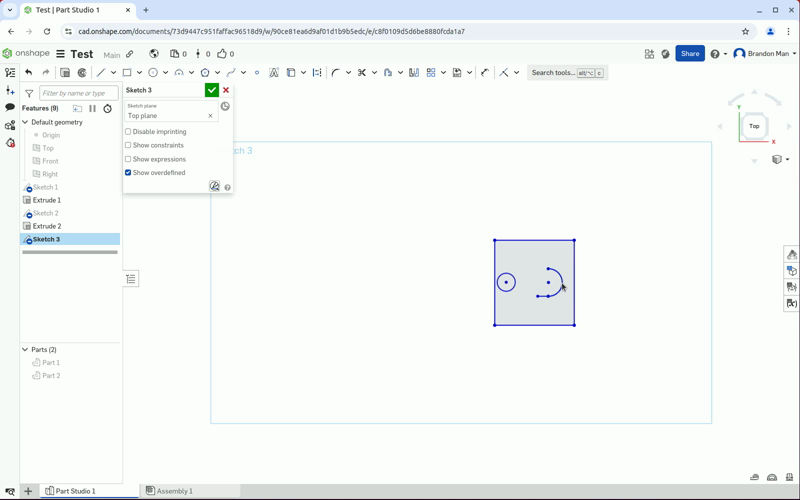
mouse_move(548, 268)
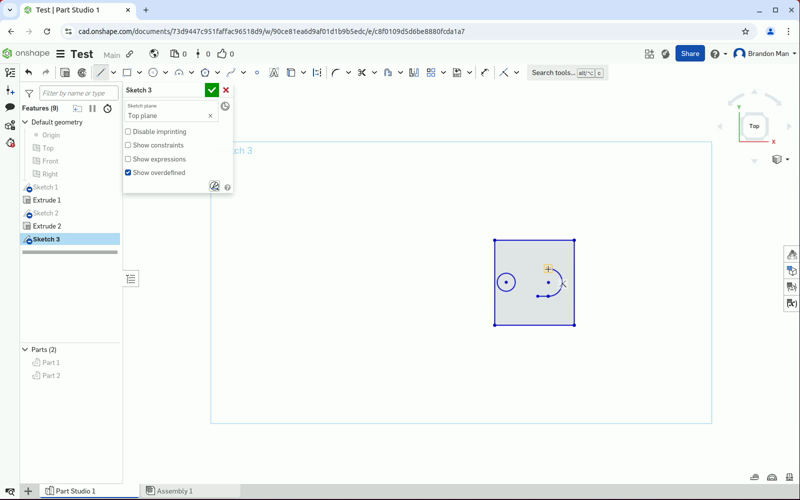
click(548, 268)
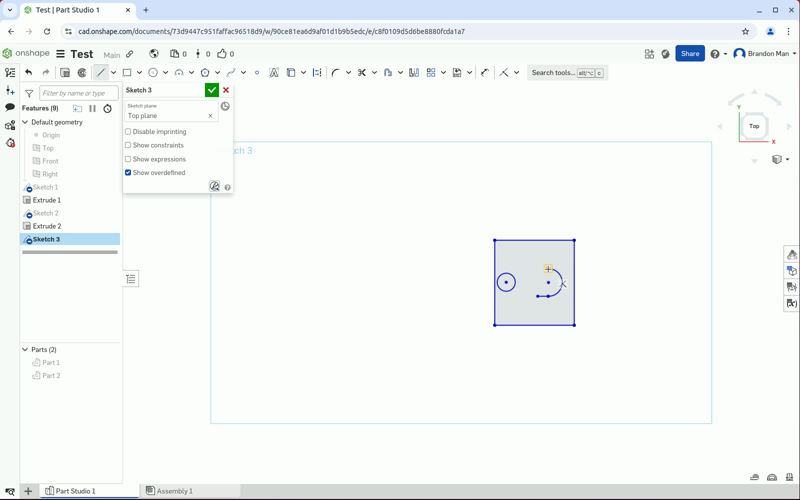
key_down(shift)
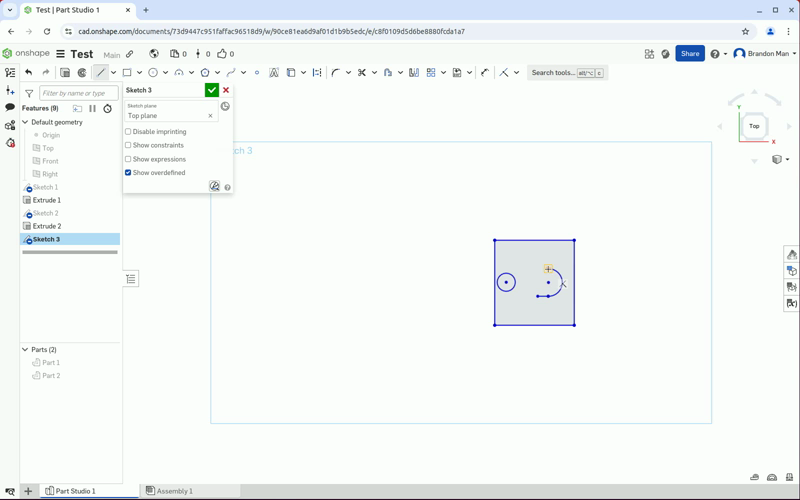
mouse_move(578, 268)
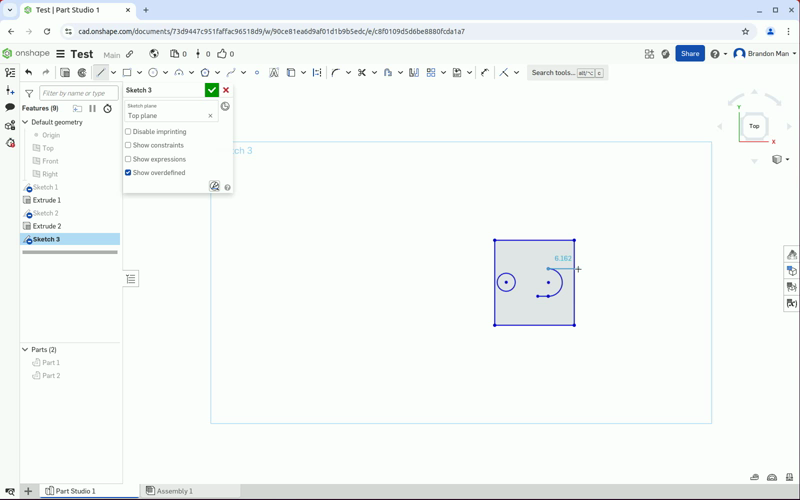
mouse_move(537, 268)
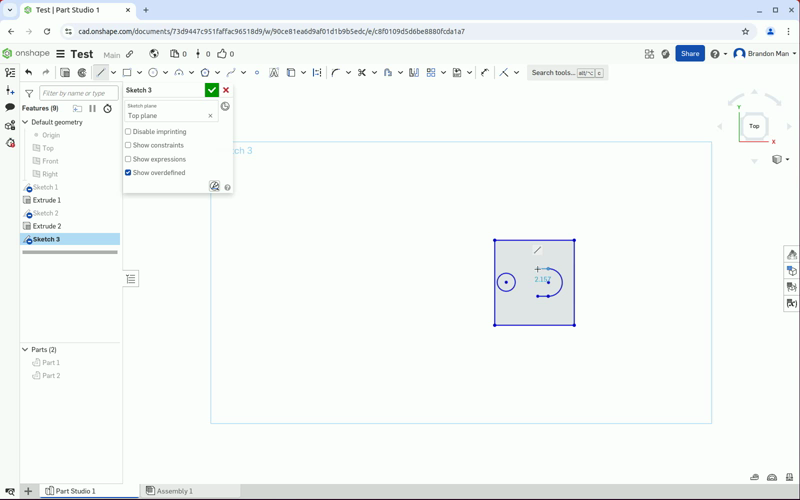
click(537, 268)
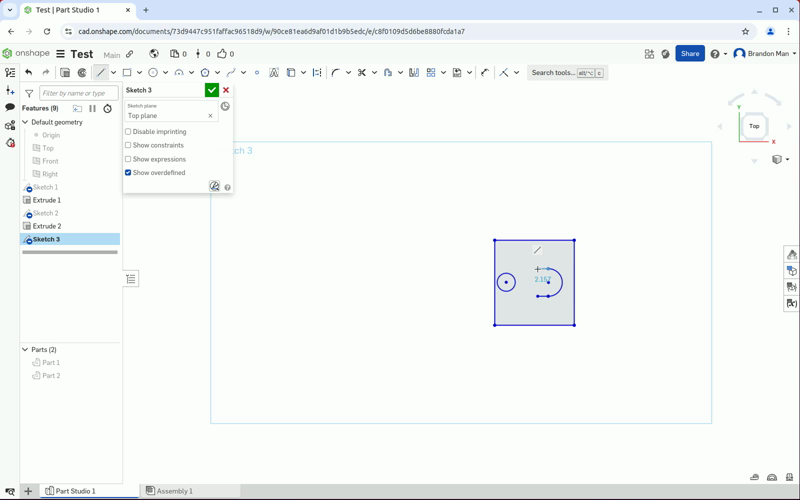
key_up(shift)
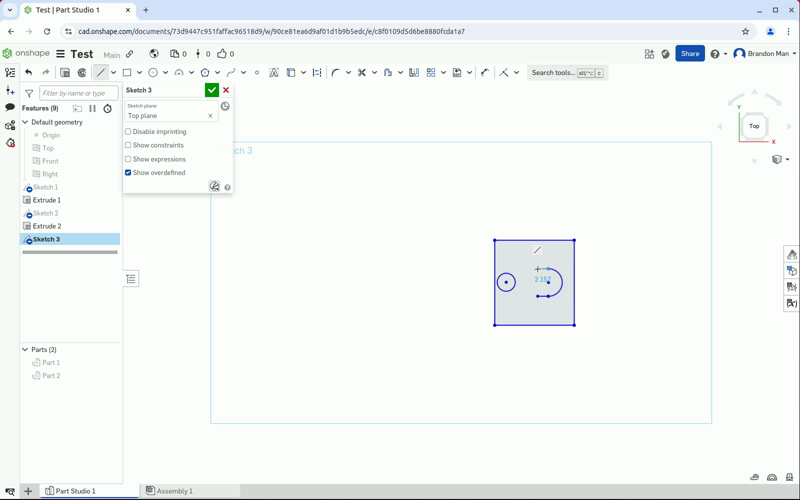
key(esc)
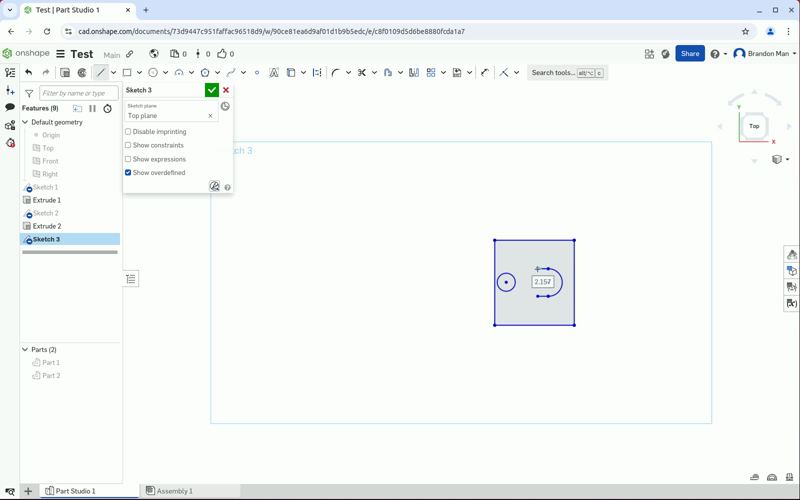
key(a)
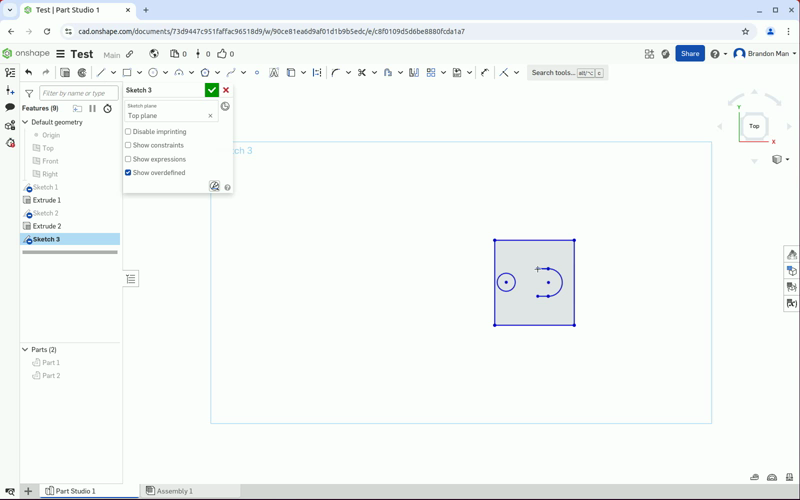
mouse_move(537, 268)
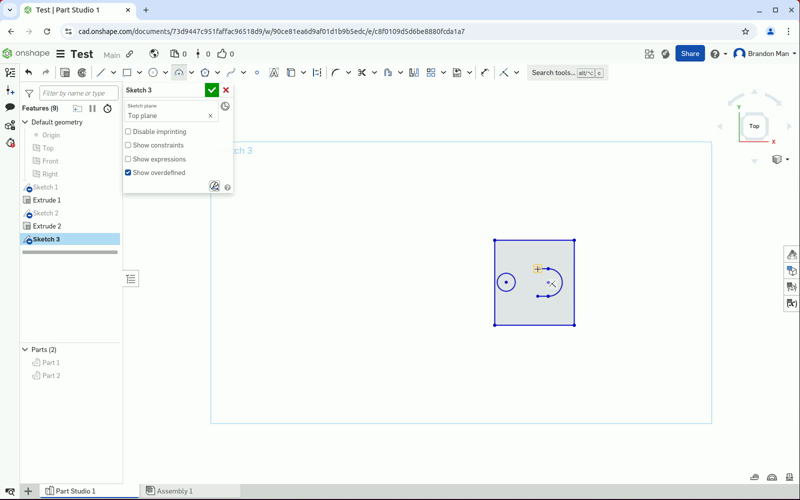
click(537, 268)
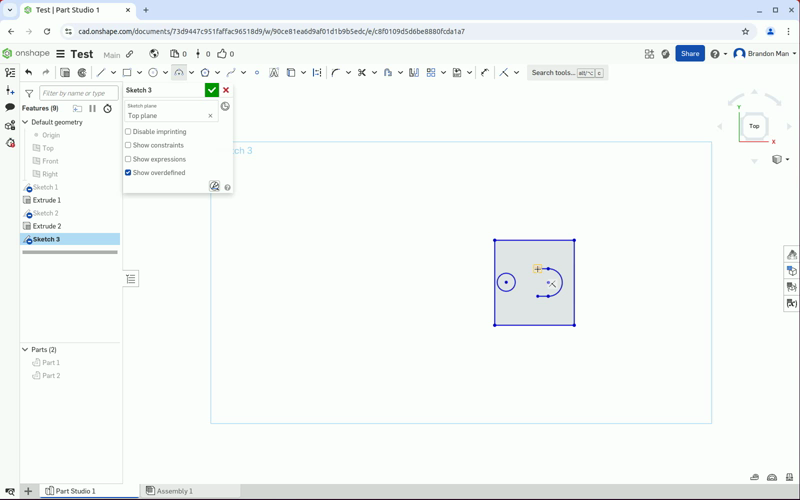
mouse_move(537, 296)
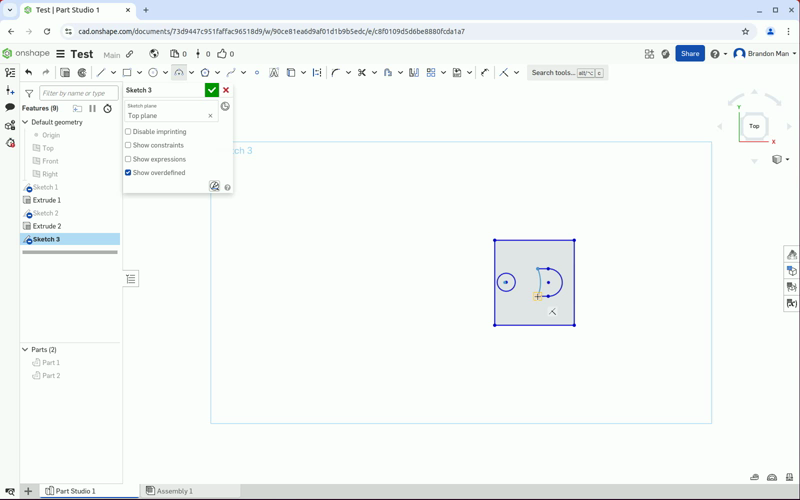
click(537, 296)
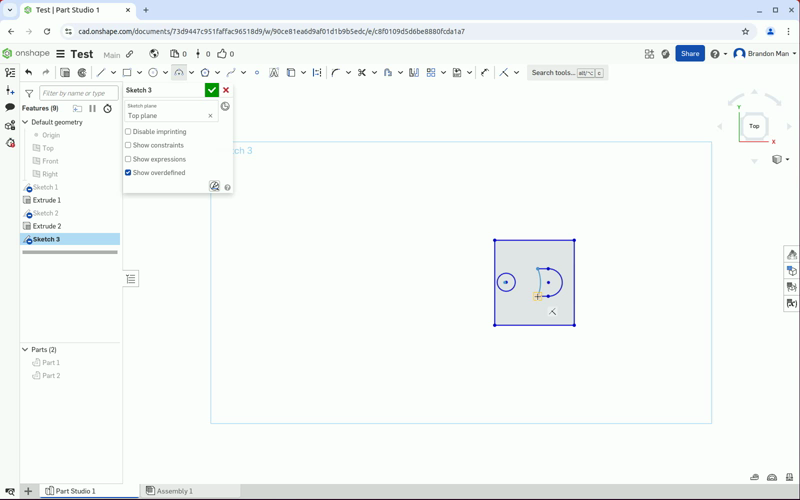
key_down(shift)
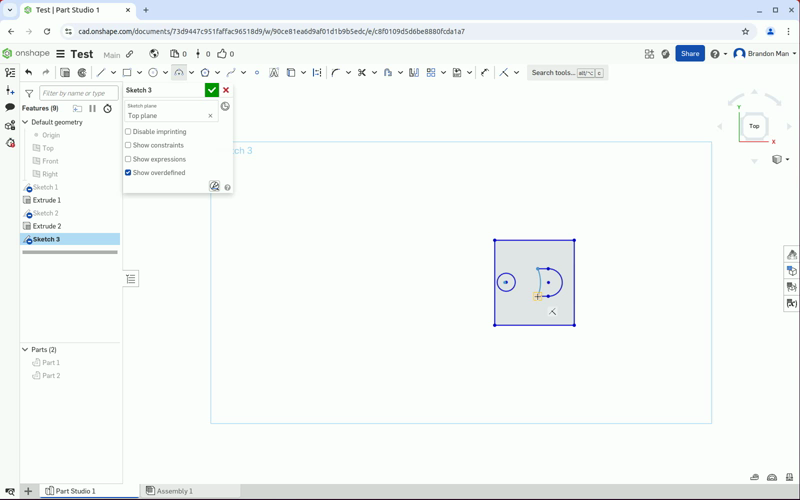
mouse_move(523, 282)
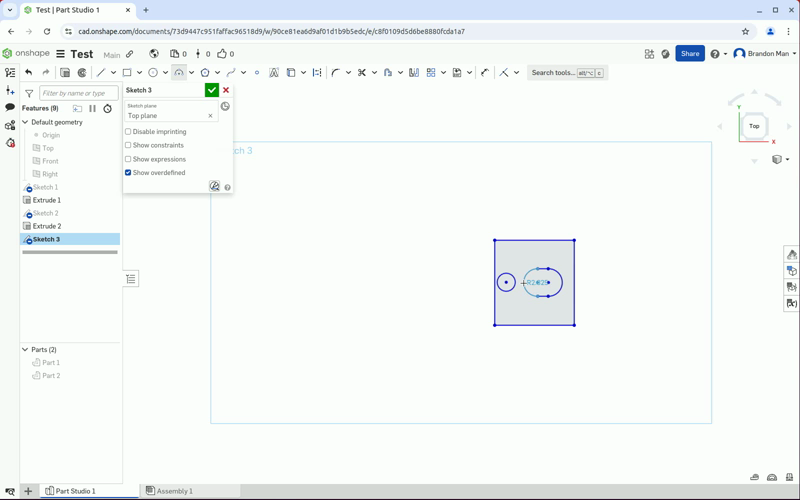
click(523, 282)
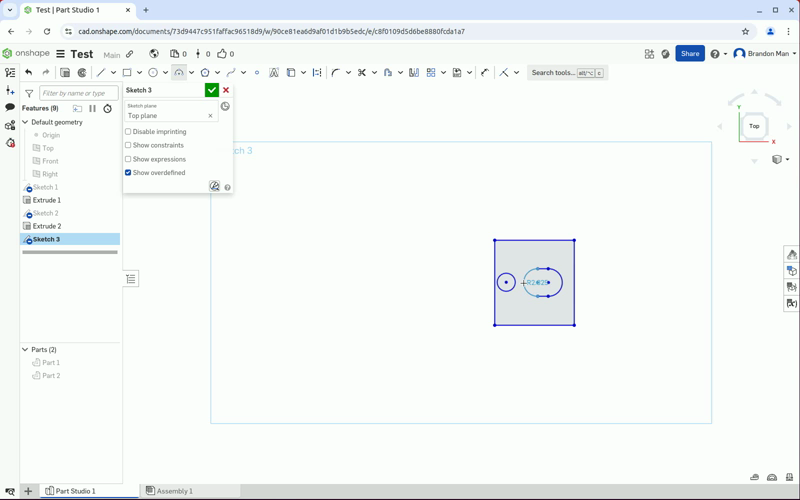
key_up(shift)
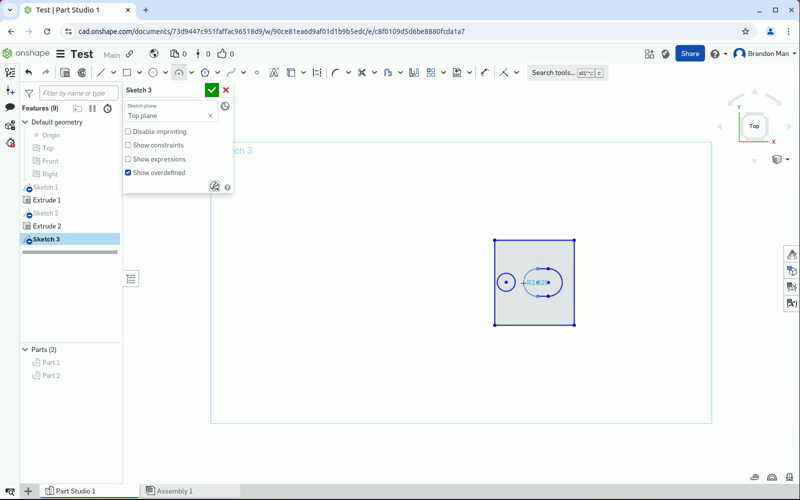
key(esc)
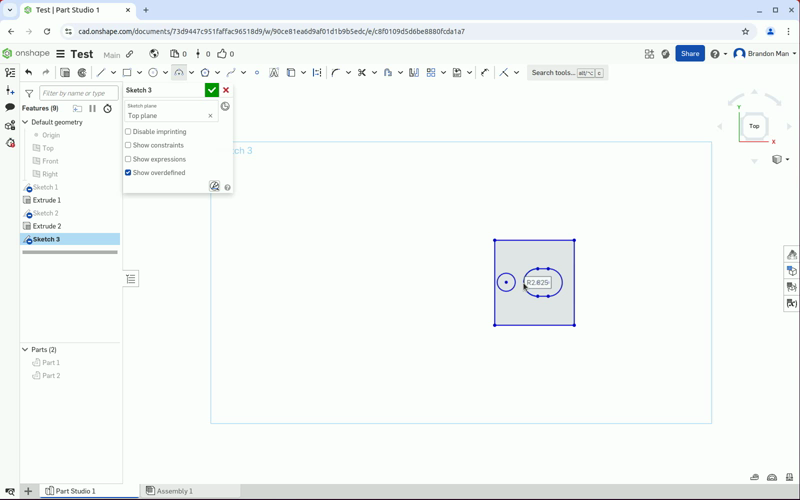
mouse_move(508, 317)
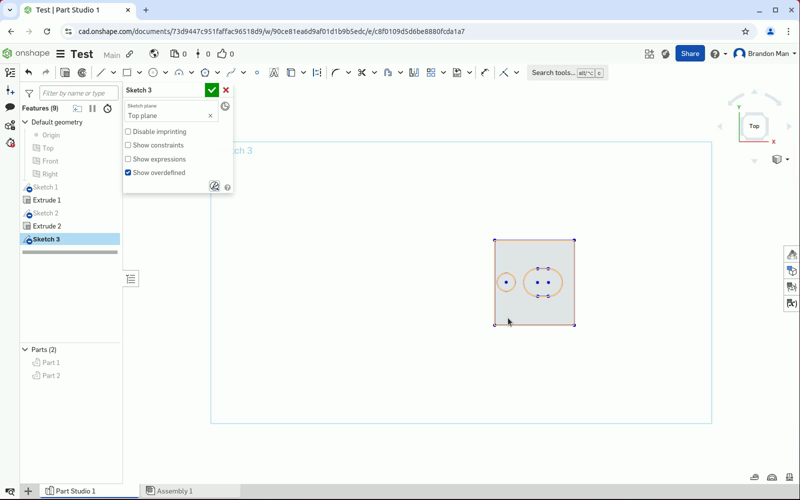
click(508, 317)
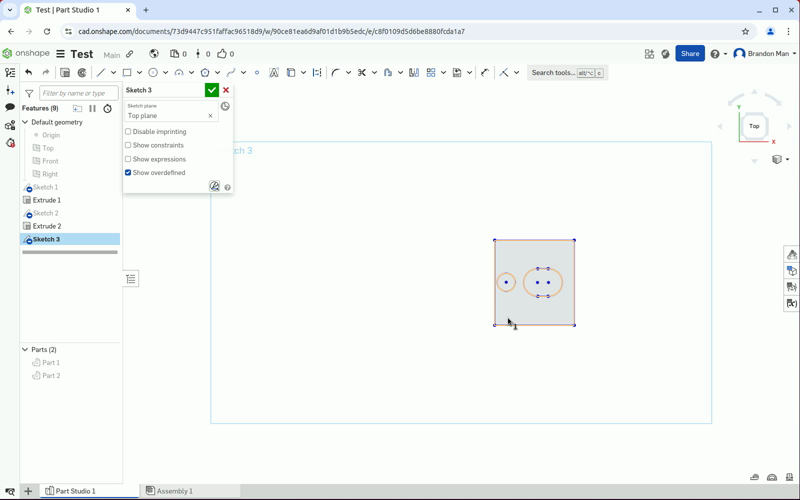
mouse_move(73, 352)
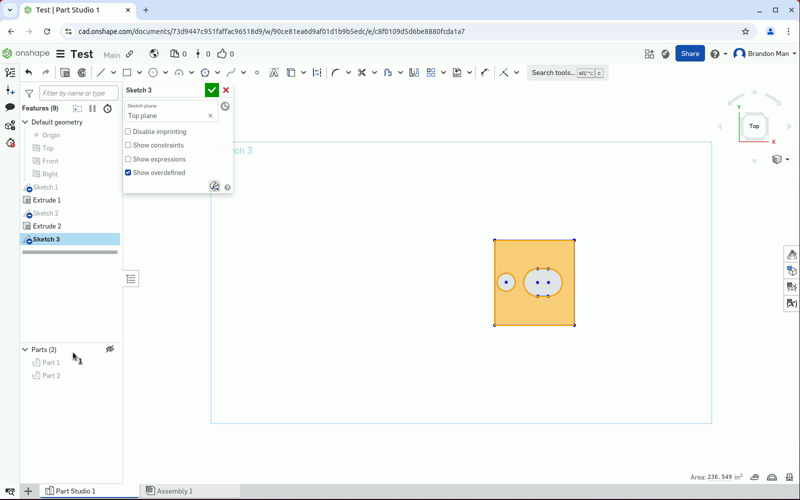
key(shift+y)
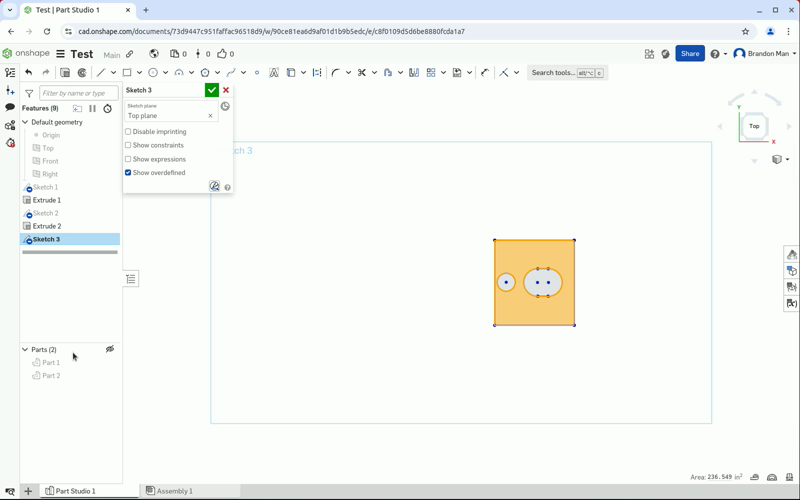
key(shift+e)
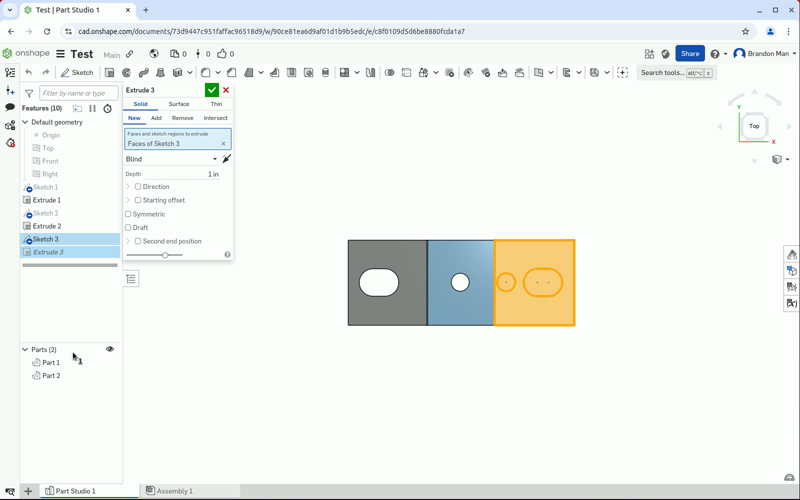
mouse_move(143, 106)
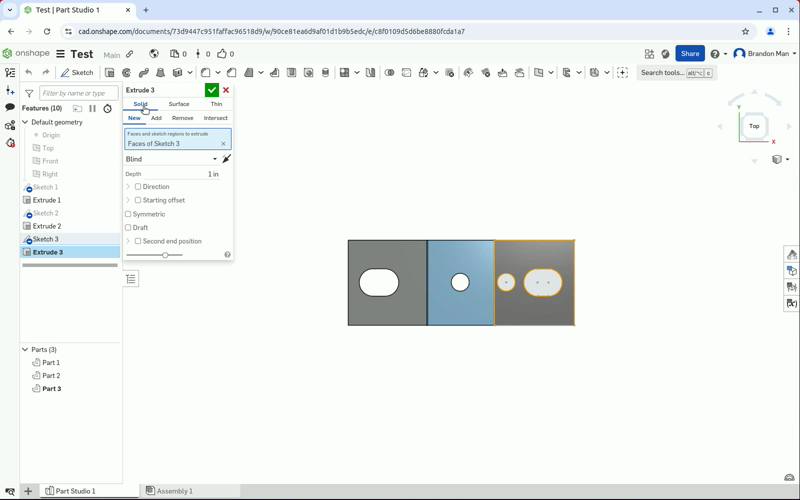
click(143, 106)
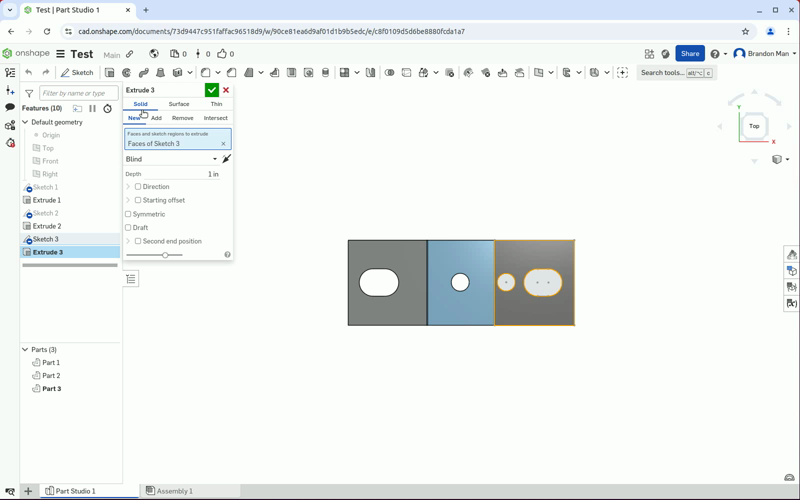
mouse_move(137, 120)
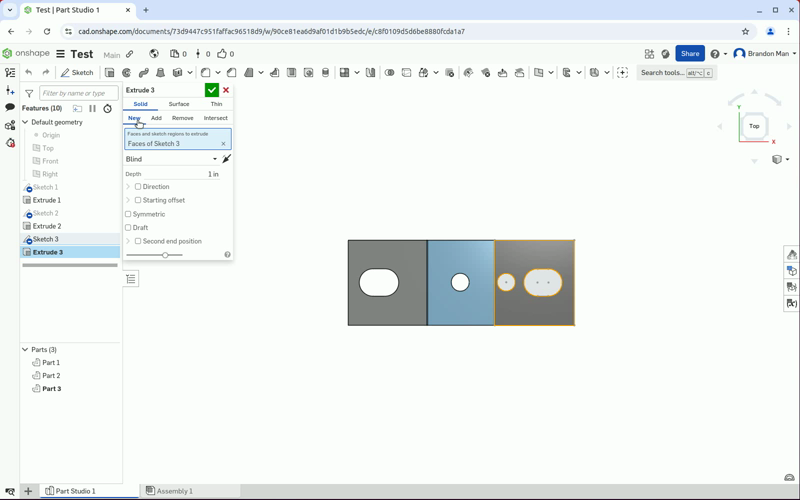
click(137, 120)
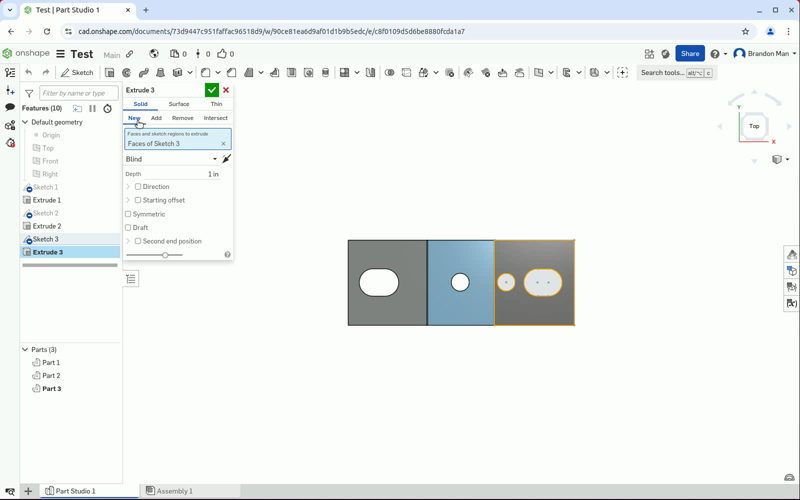
key(tab, 4)
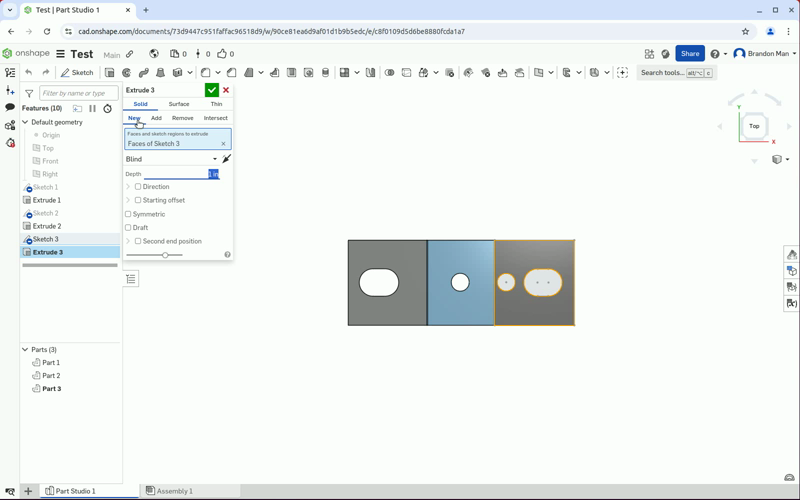
text(5.777)
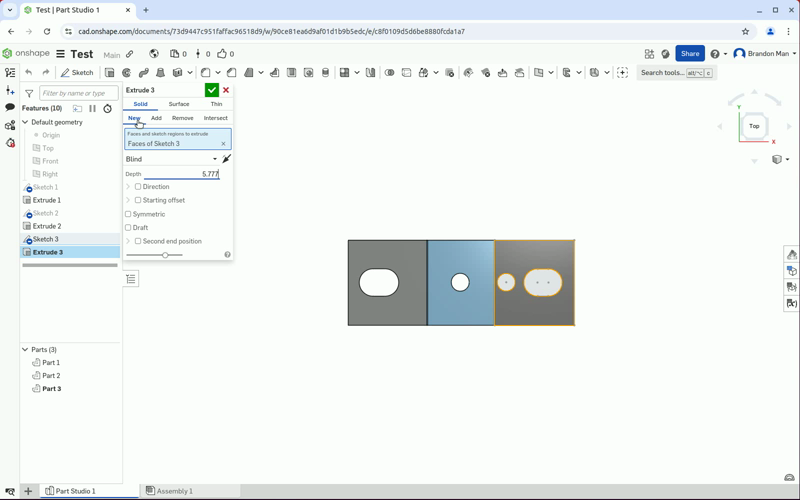
key(enter)
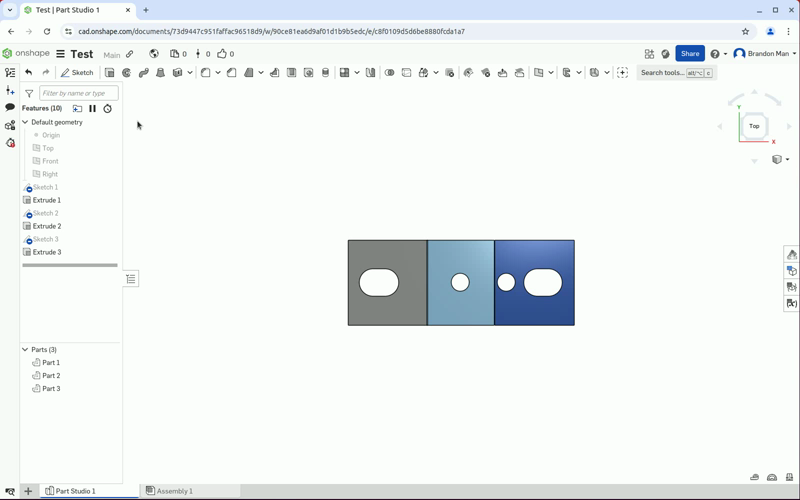
key(shift+h)
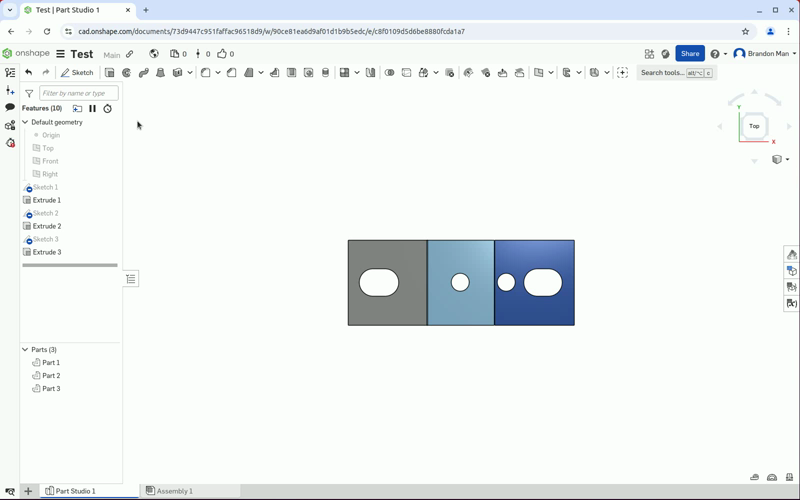
key(shift+h)
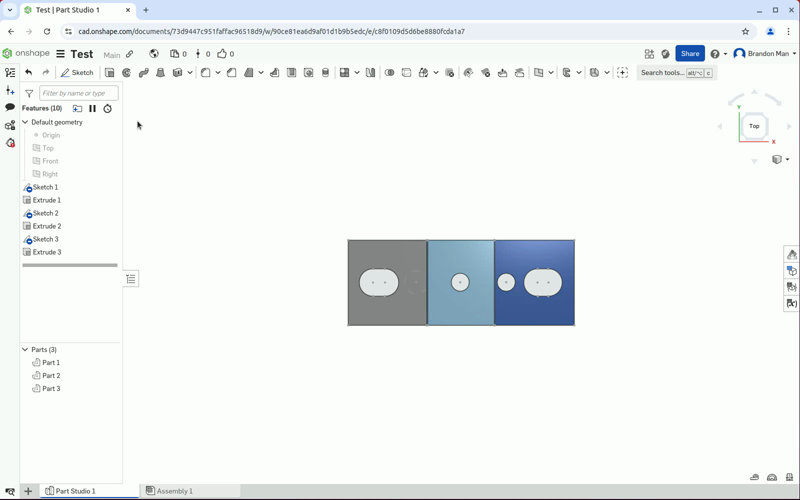
key(shift+7)
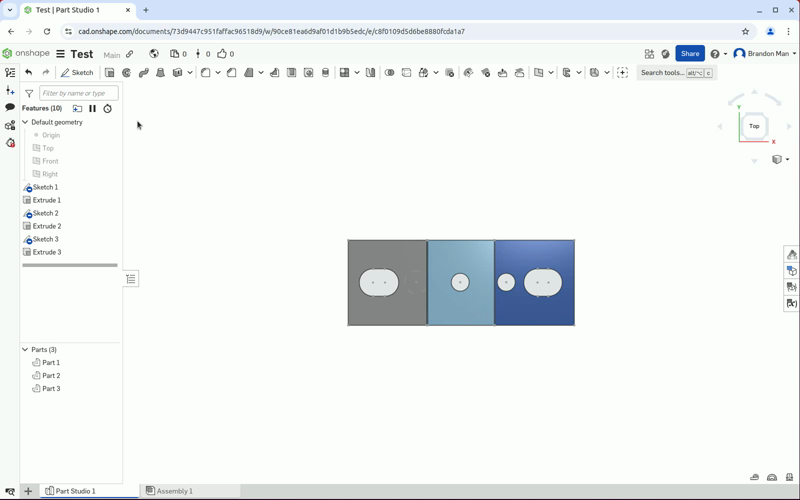
key(up, 3)
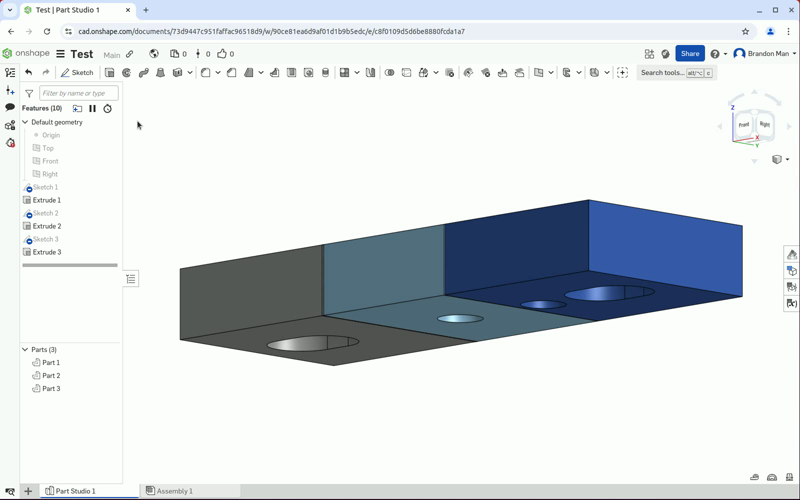
key(left, 3)
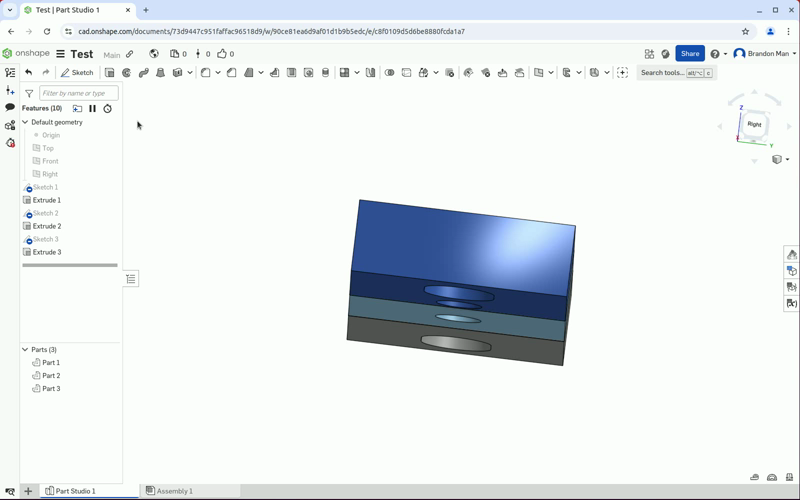
key(right, 3)
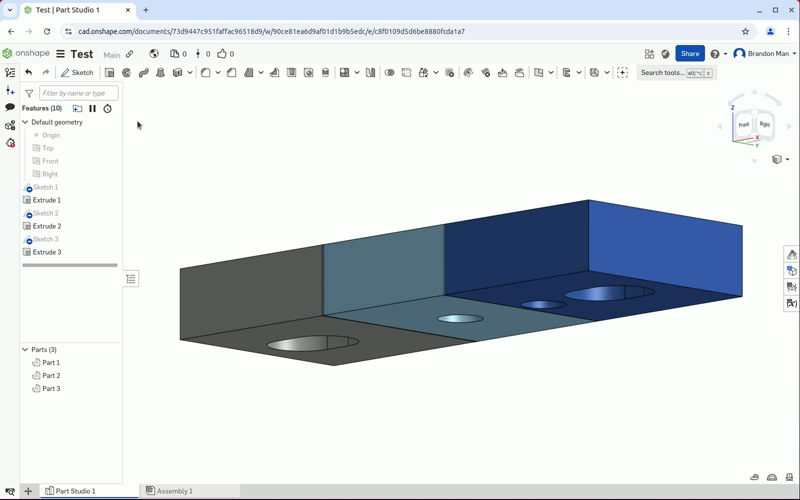
key(down, 3)
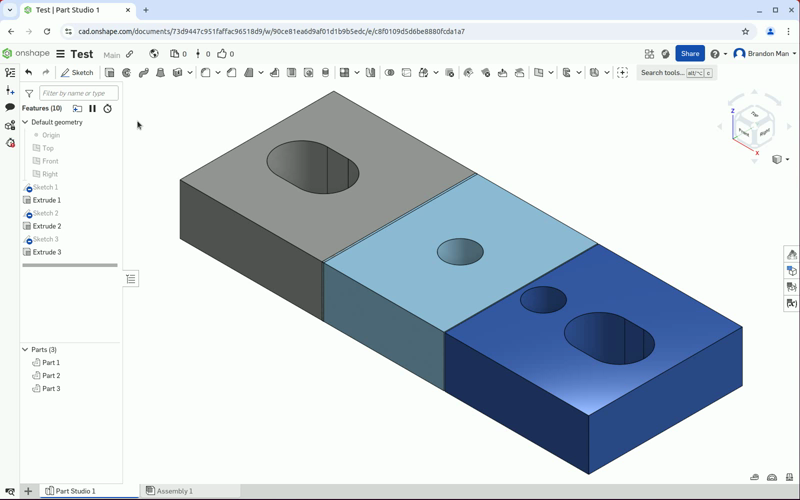
mouse_move(73, 189)
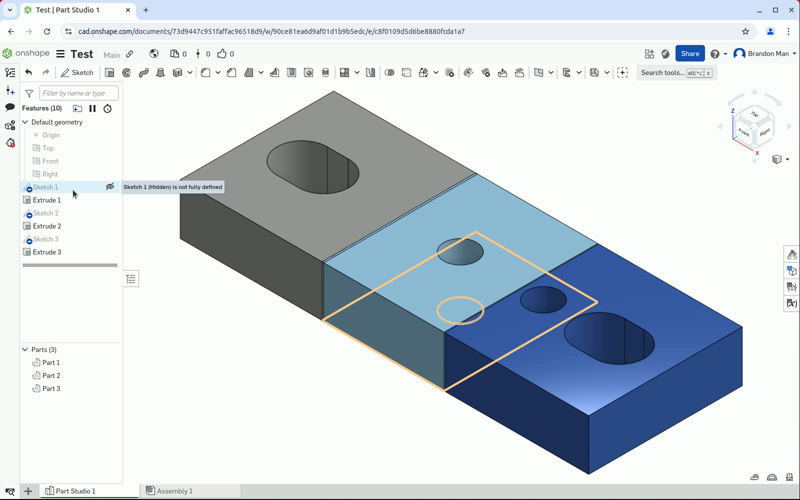
click(73, 189)